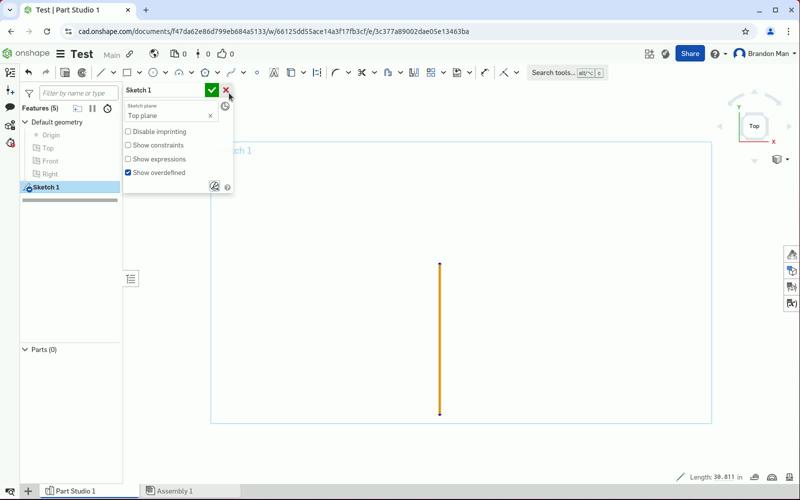
key(shift+h)
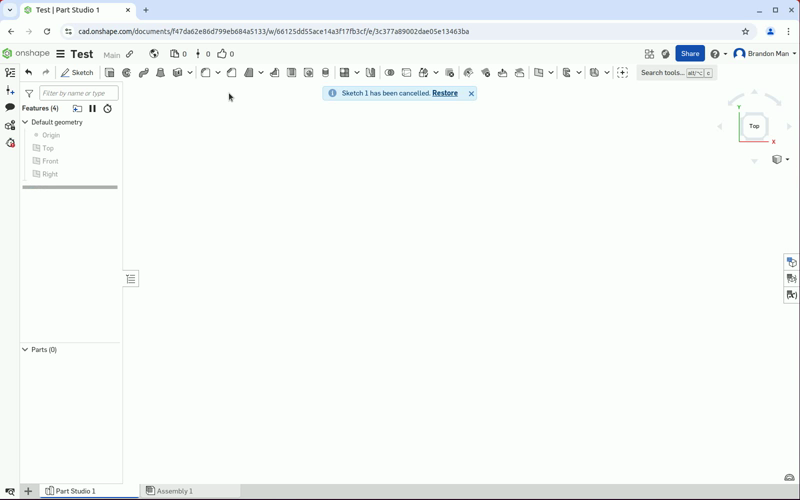
mouse_move(73, 352)
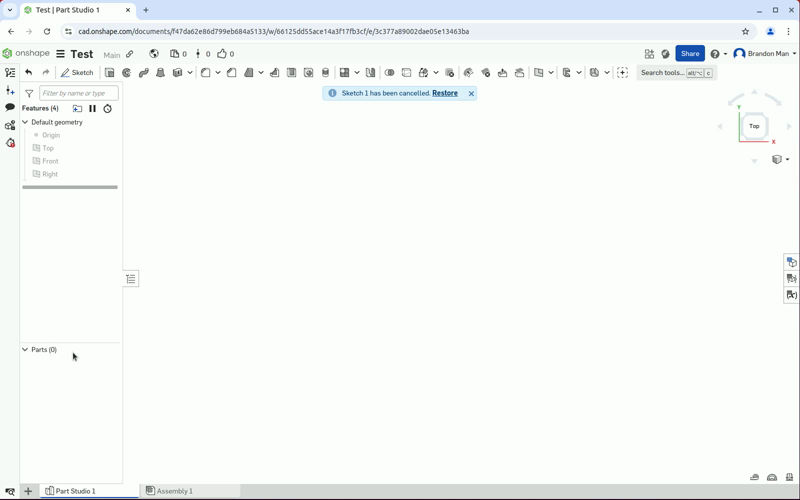
key(y)
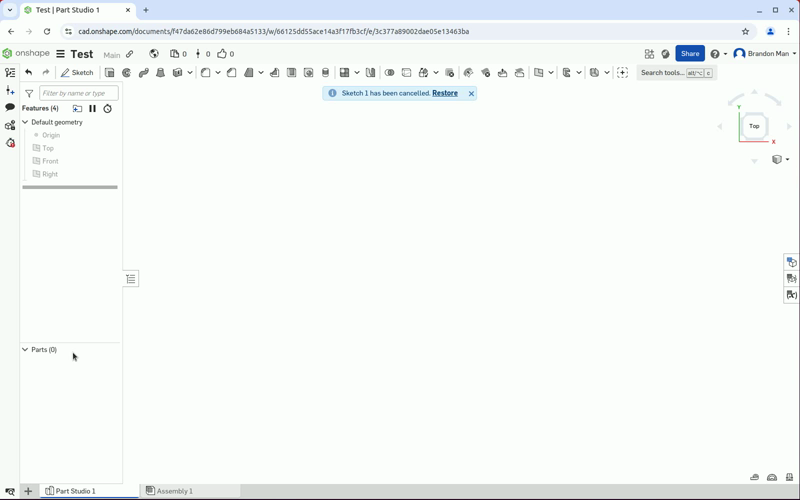
key(shift+p)
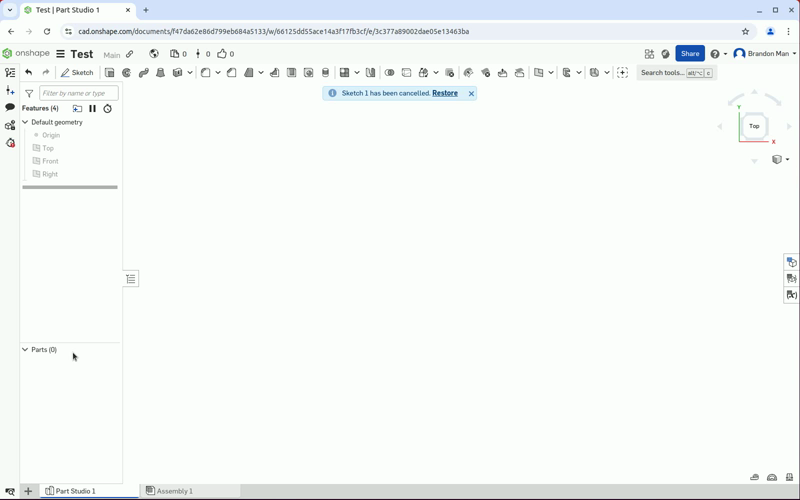
key(space)
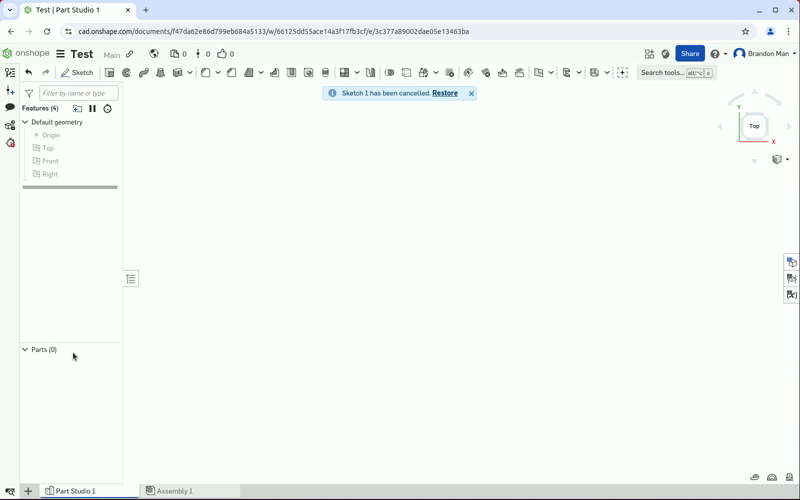
key_down(shift)
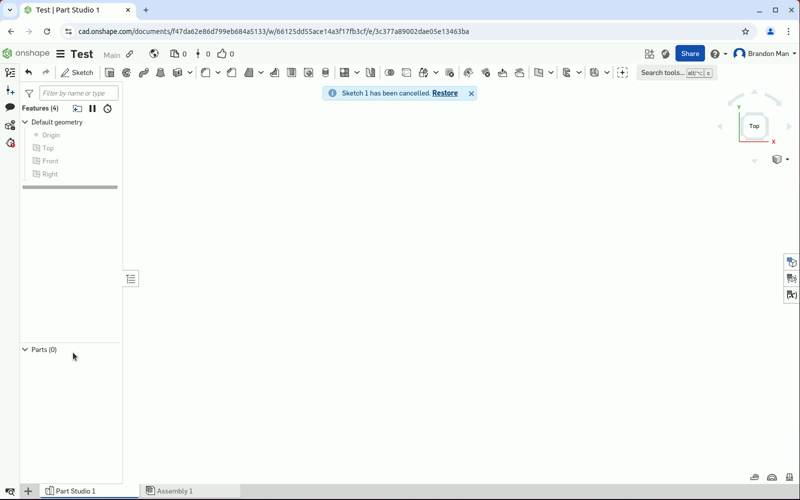
key(up)
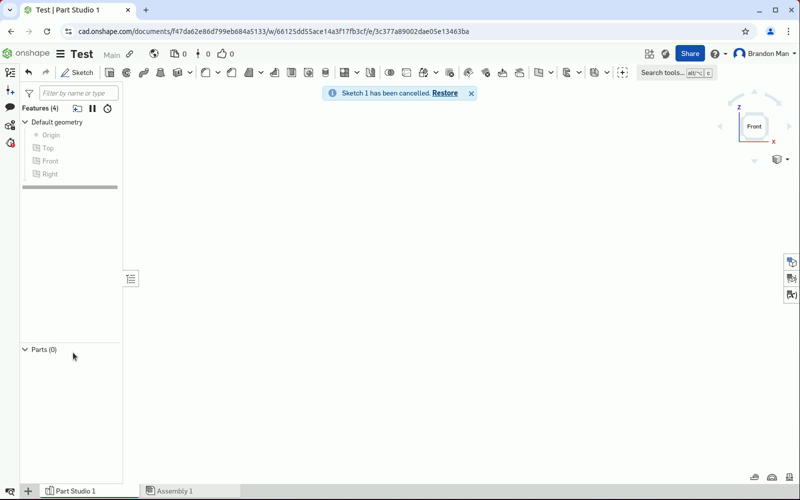
key_up(shift)
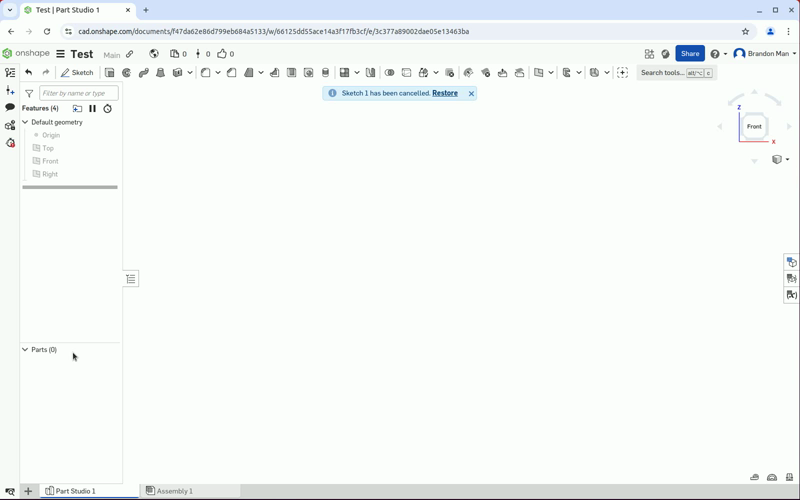
key(space)
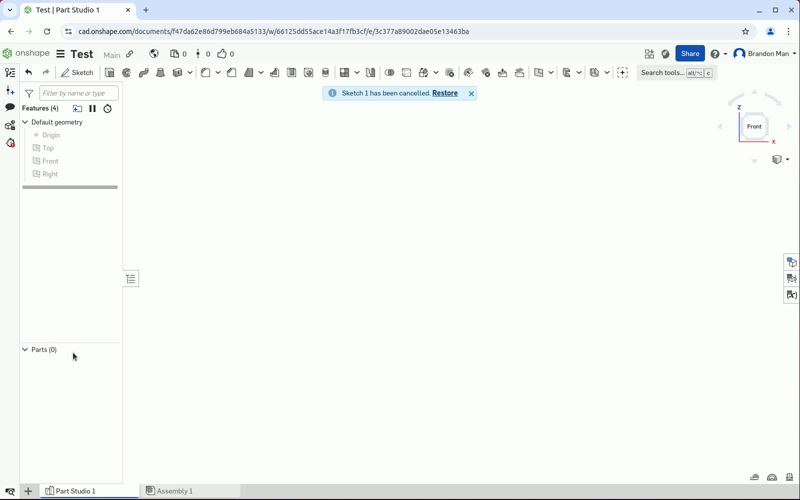
key_down(shift)
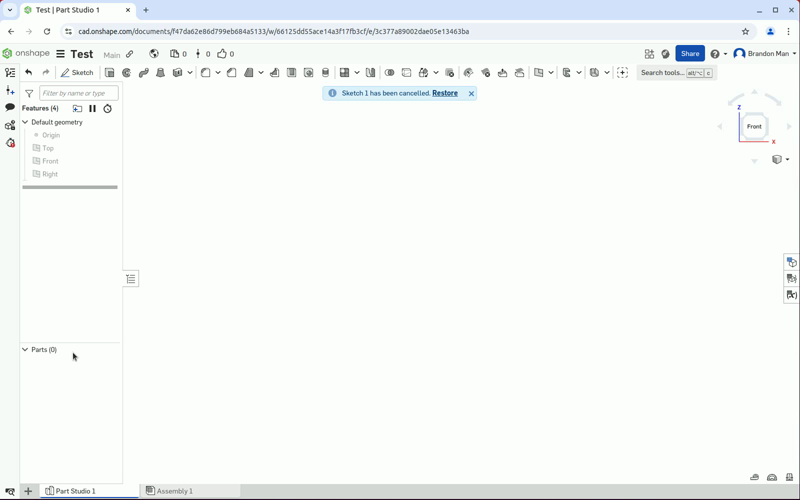
key(left)
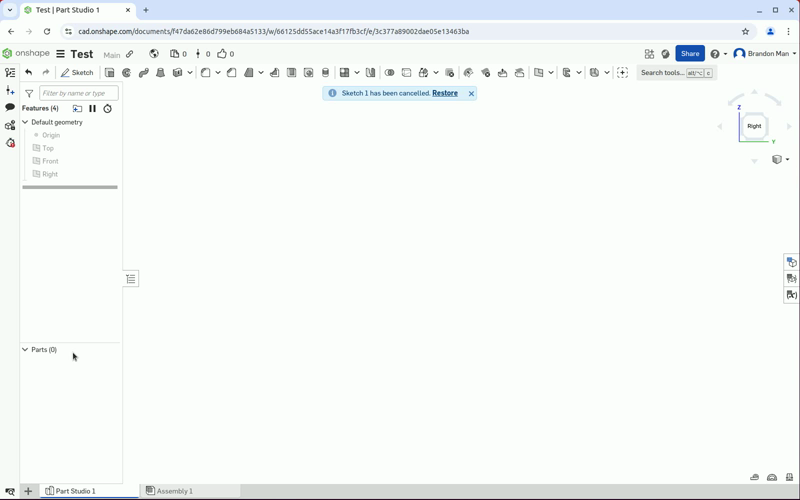
key_up(shift)
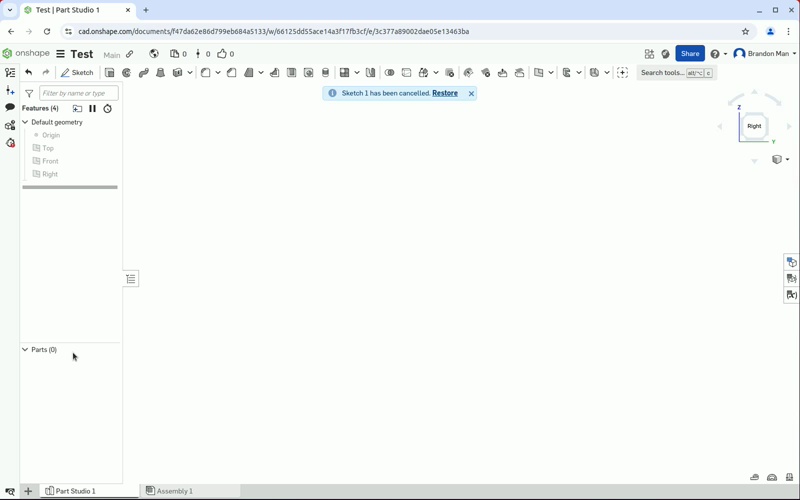
mouse_move(73, 352)
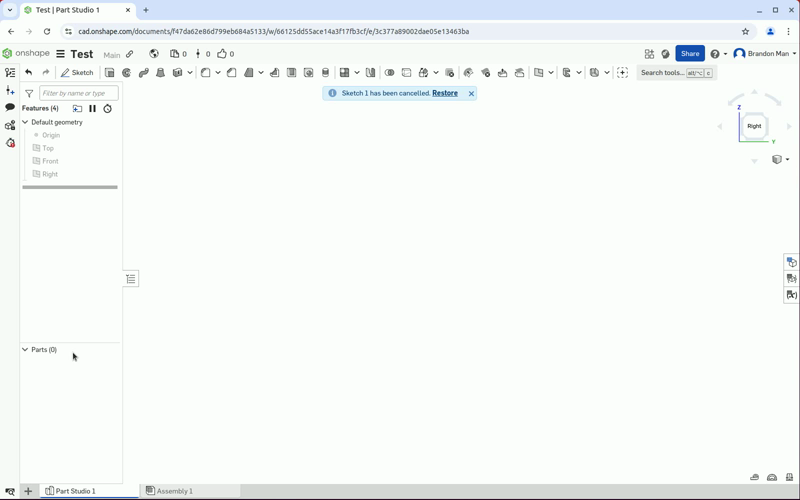
key(shift+y)
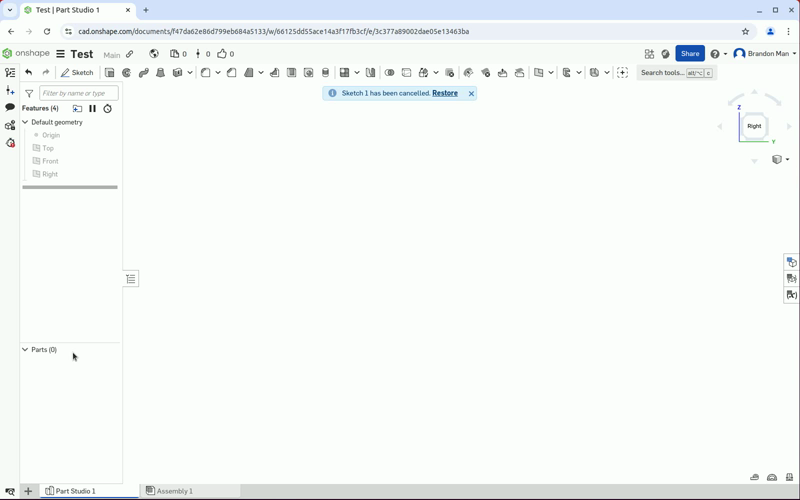
key(shift+s)
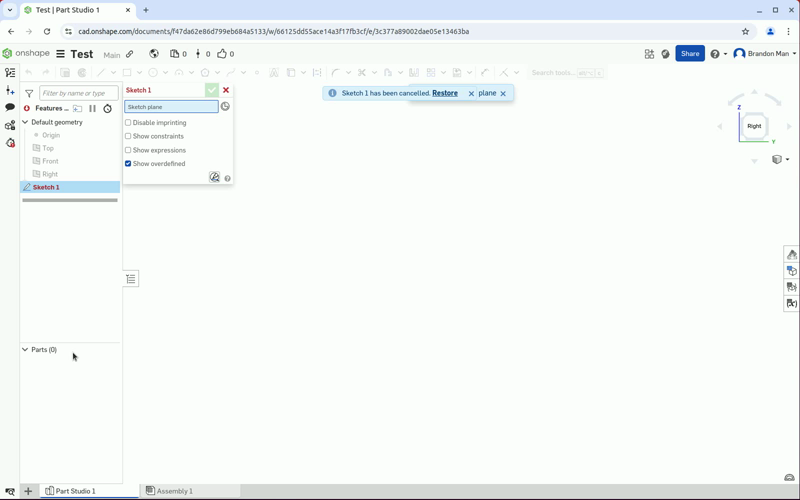
mouse_move(73, 176)
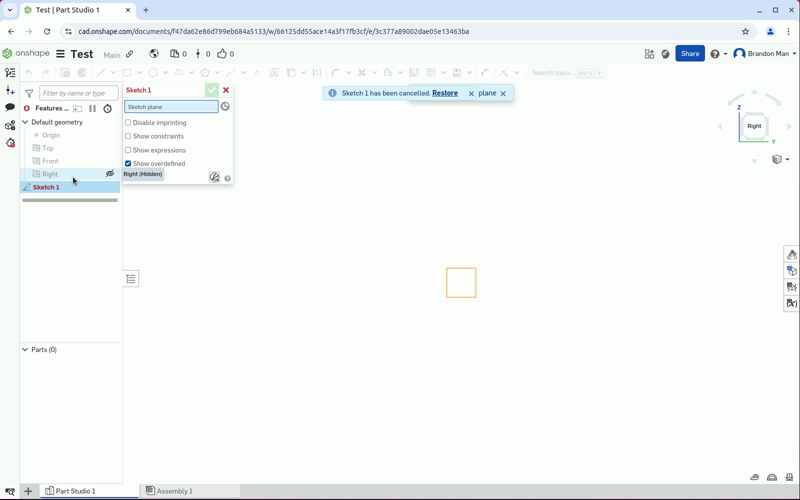
click(73, 176)
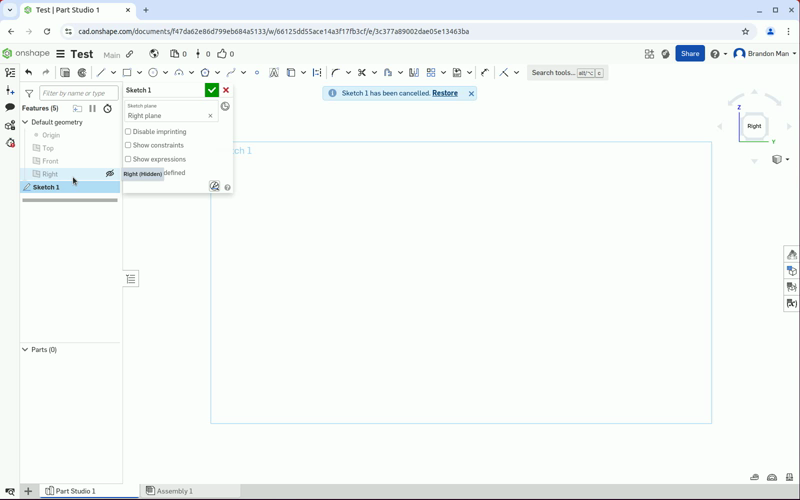
mouse_move(73, 352)
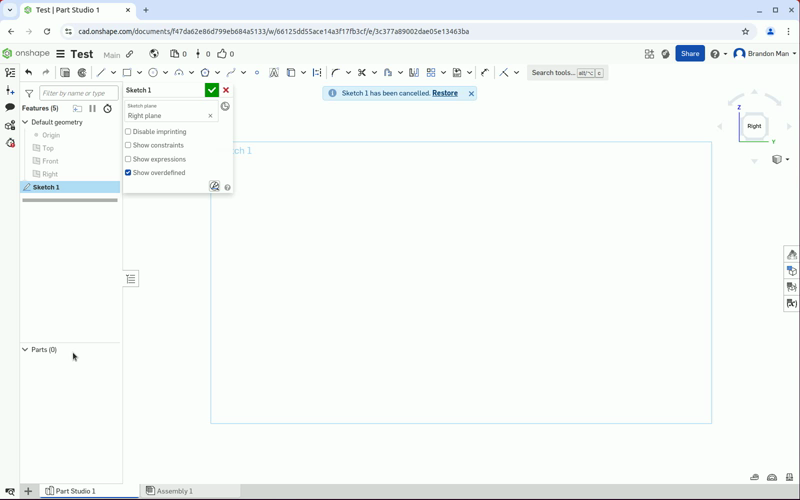
key(y)
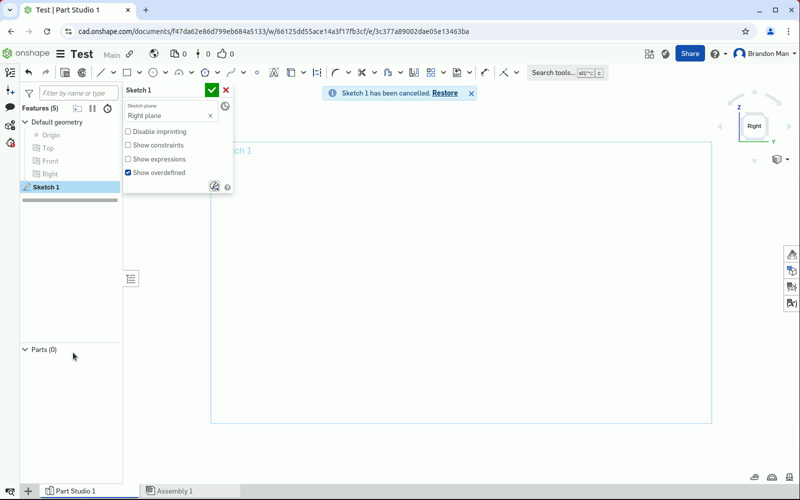
key(l)
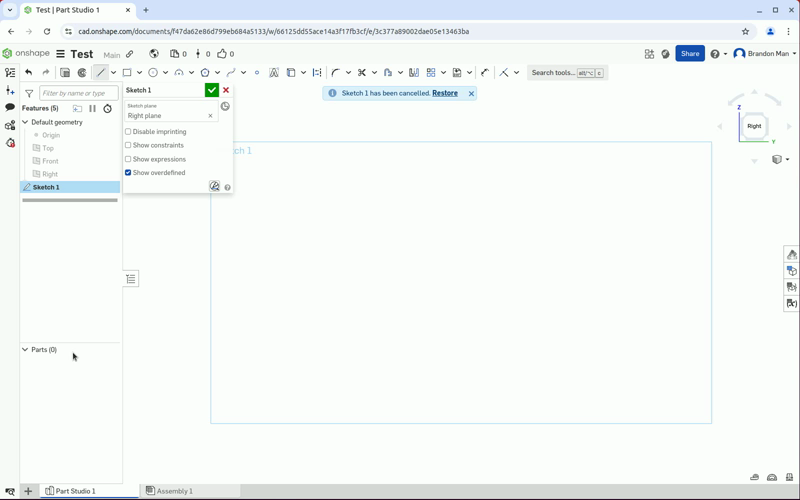
key_down(shift)
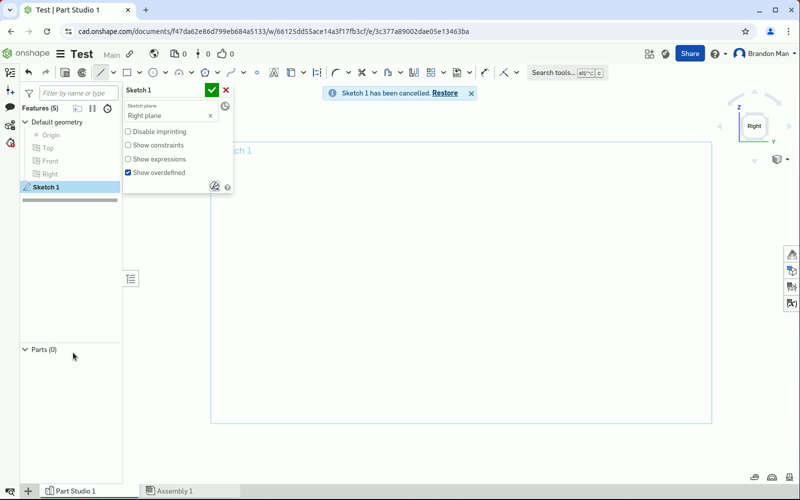
mouse_move(460, 282)
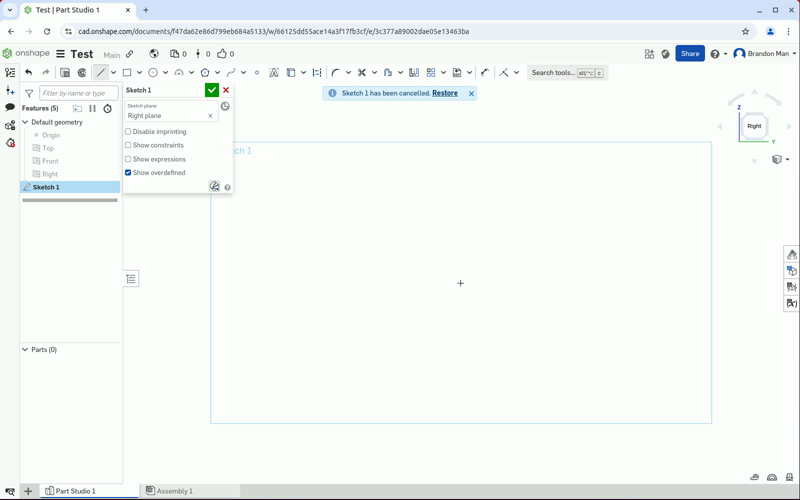
click(460, 282)
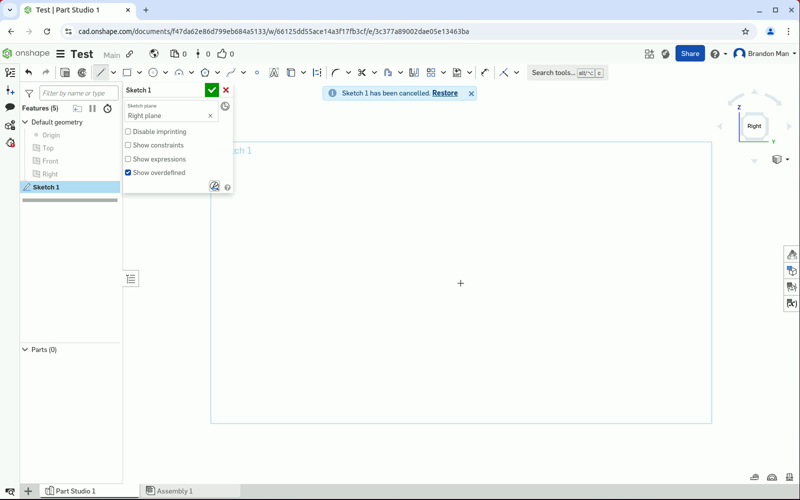
key_up(shift)
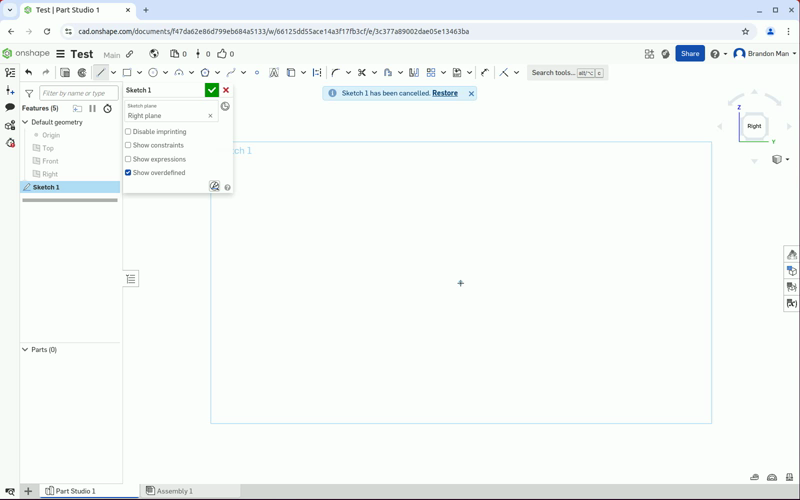
key_down(shift)
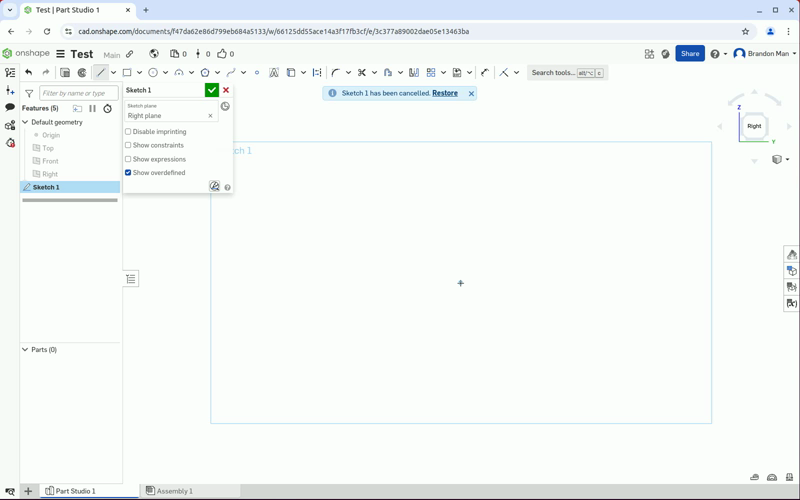
mouse_move(573, 282)
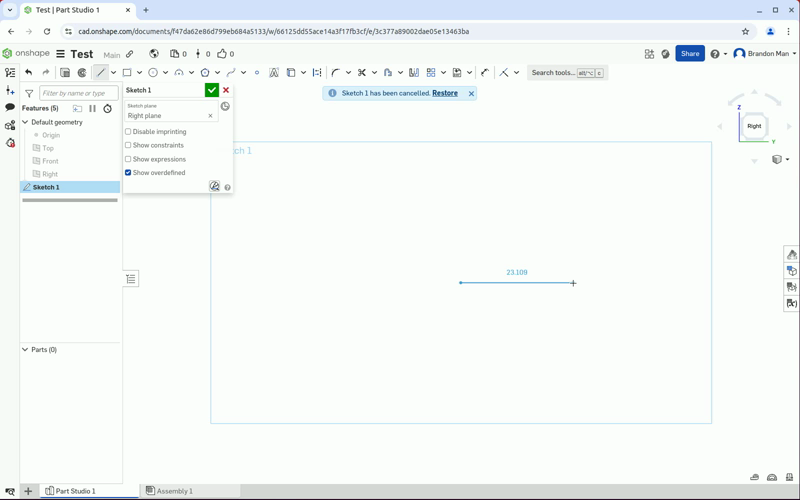
click(573, 282)
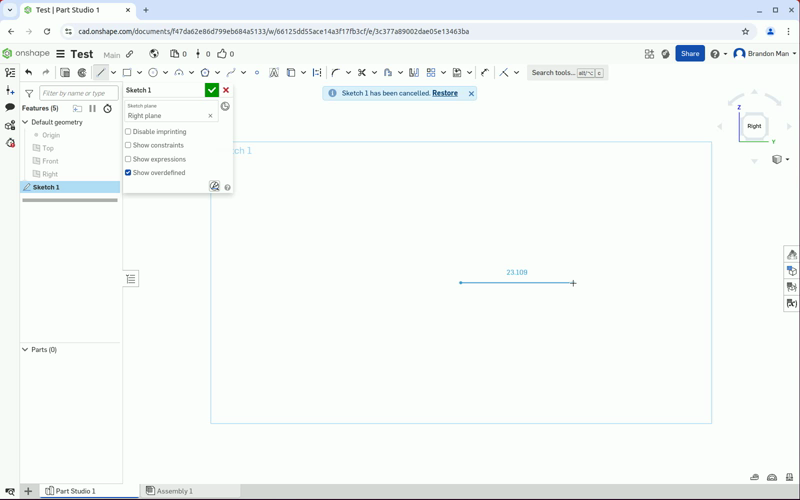
key_up(shift)
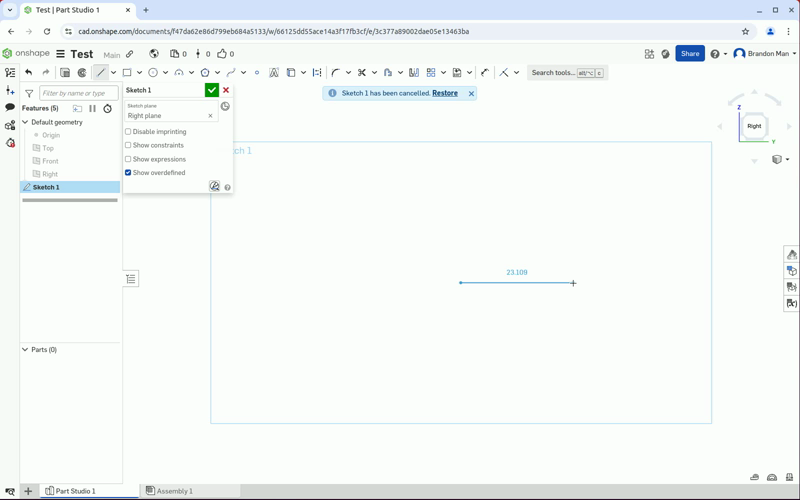
key_down(shift)
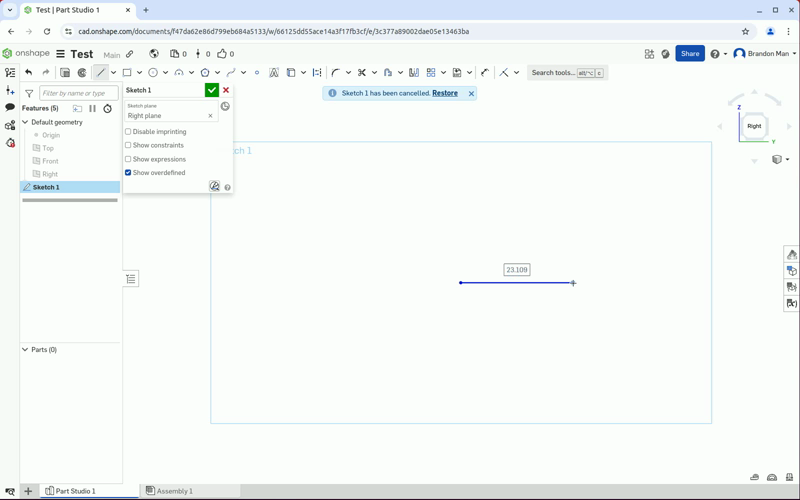
mouse_move(573, 181)
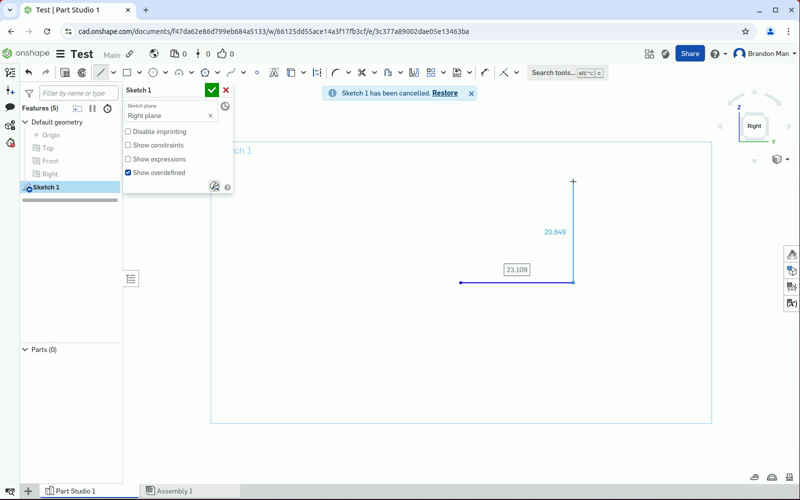
click(573, 181)
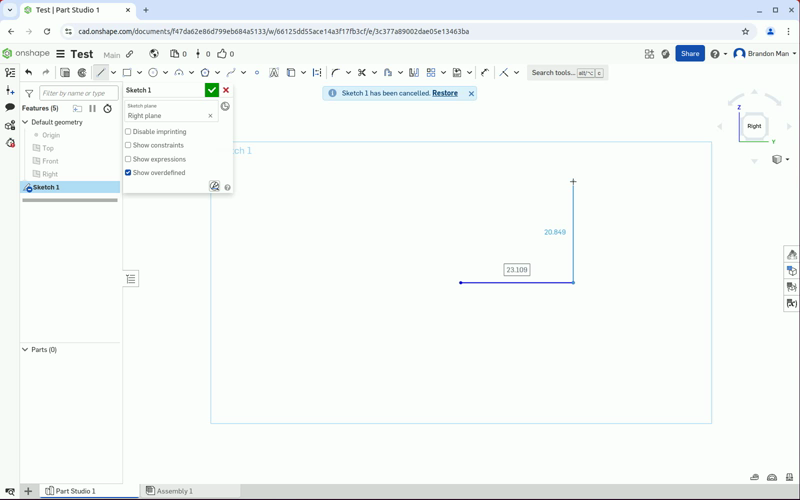
key_up(shift)
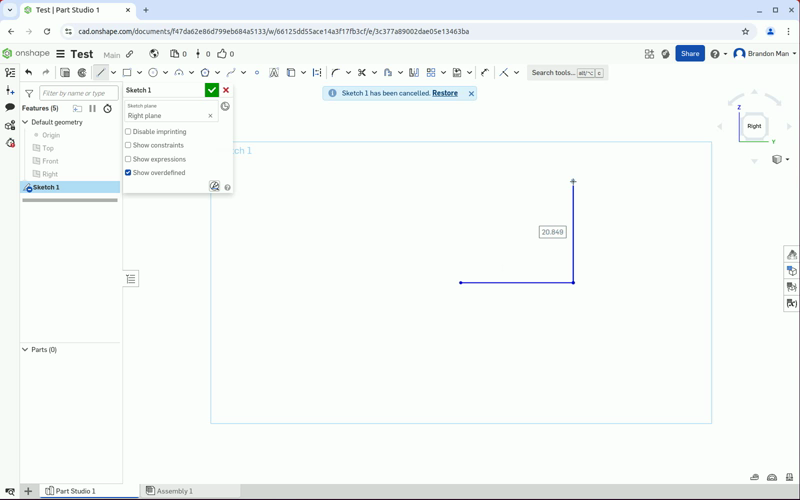
key_down(shift)
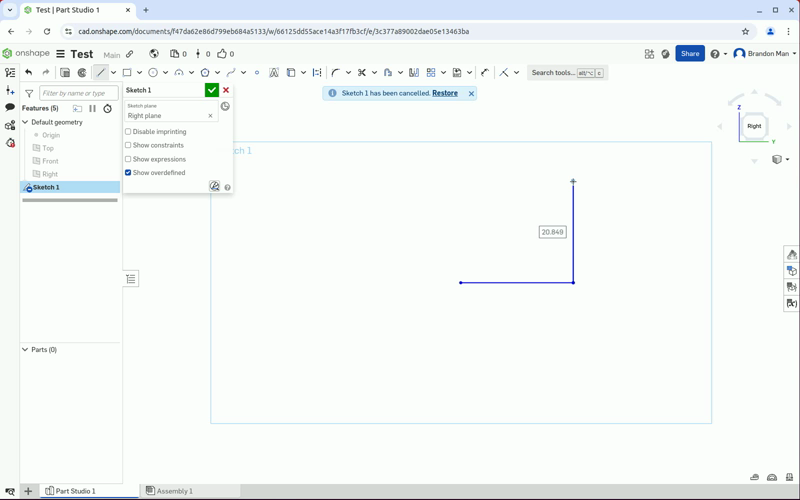
mouse_move(589, 181)
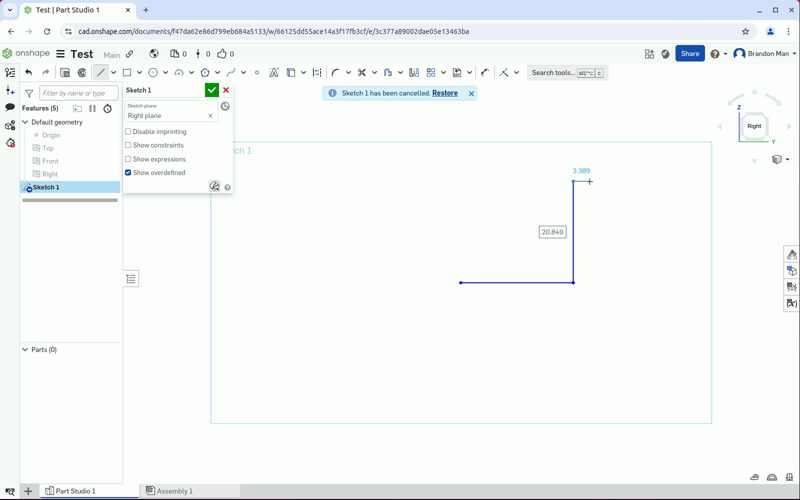
mouse_move(567, 181)
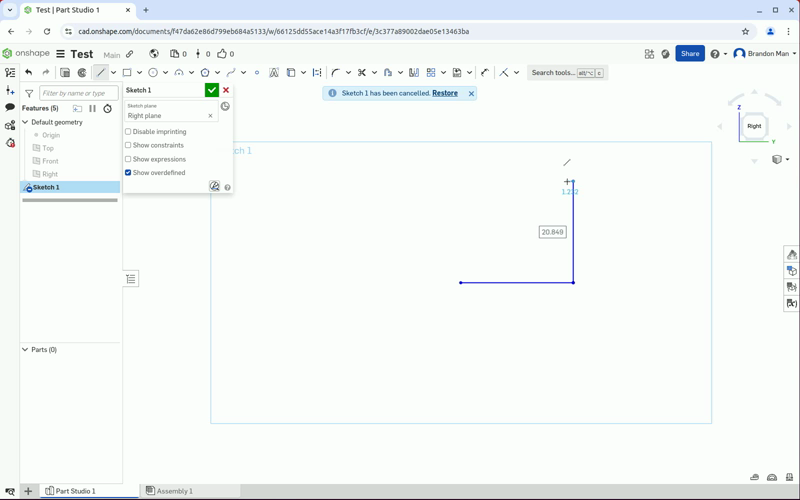
scroll(6)
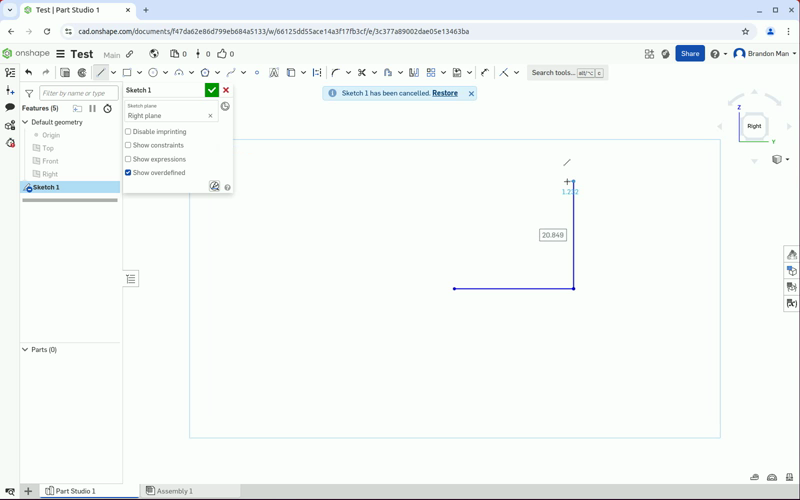
scroll(6)
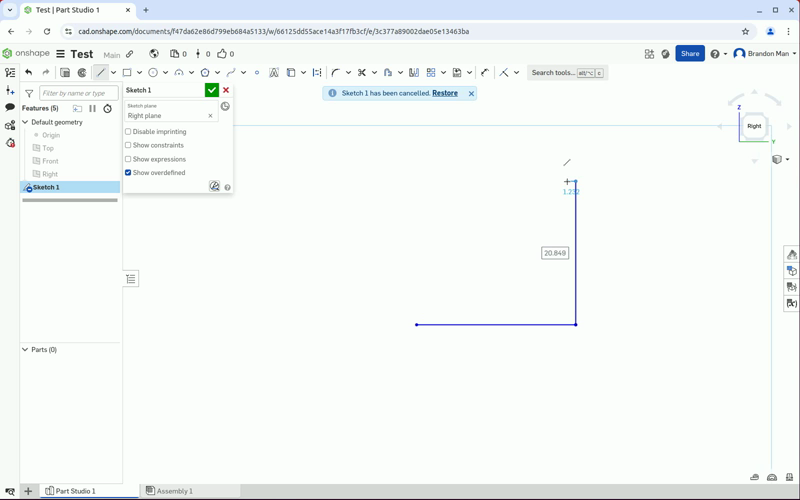
scroll(6)
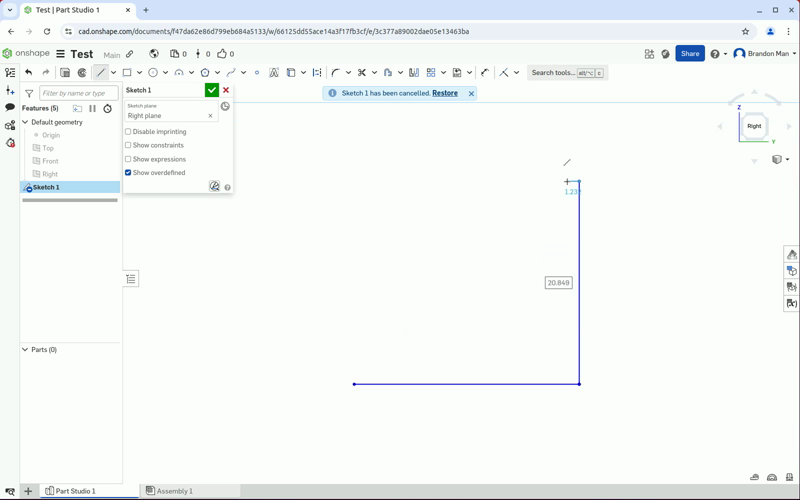
scroll(6)
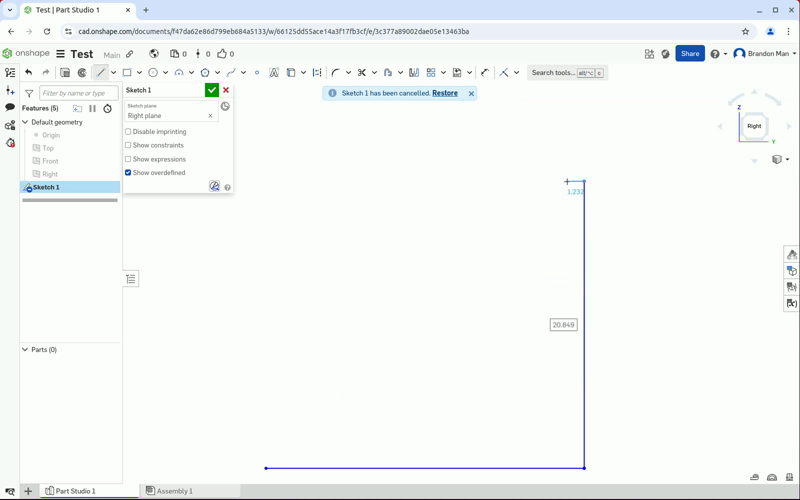
scroll(6)
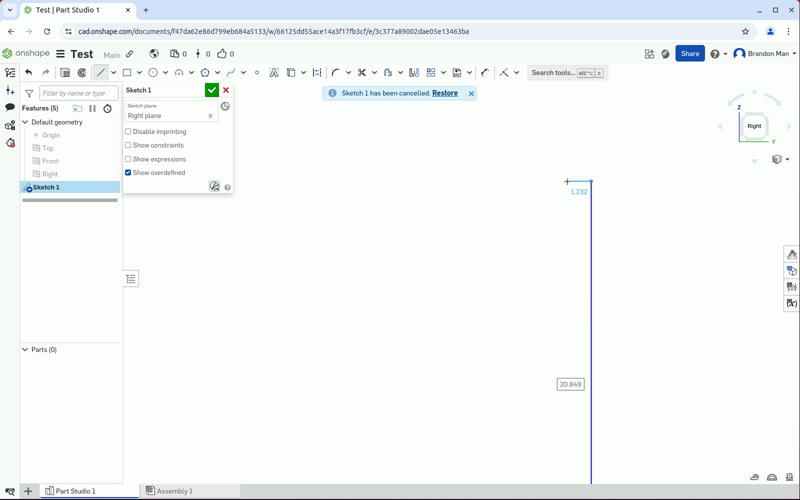
scroll(6)
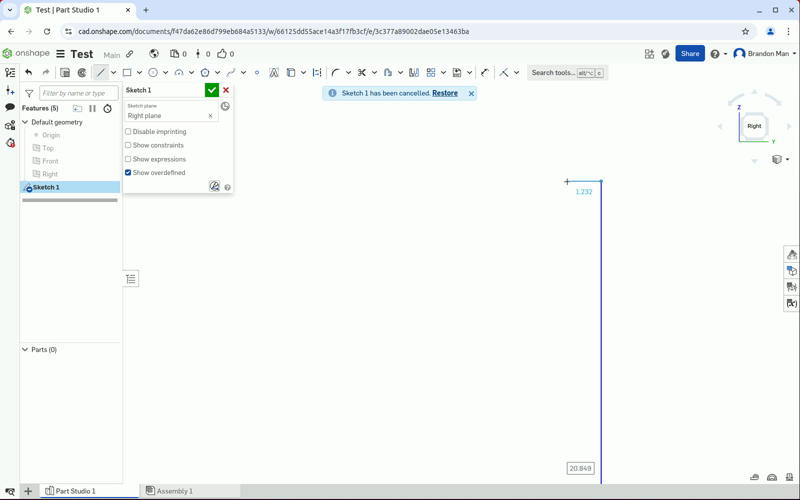
scroll(6)
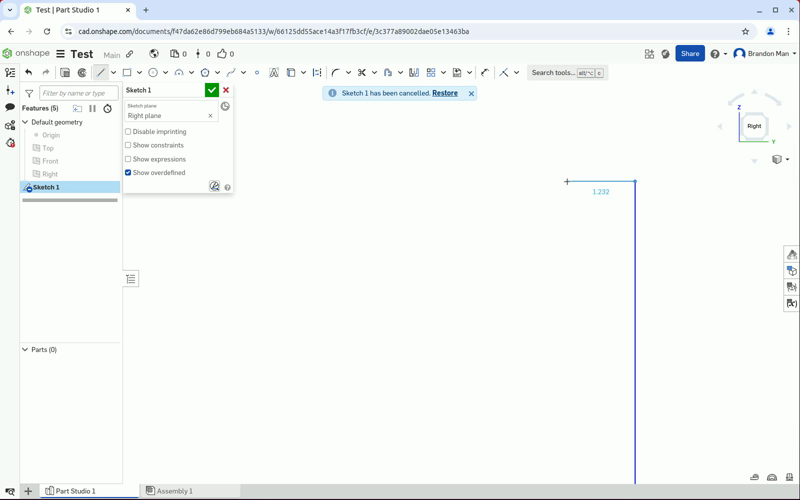
click(567, 181)
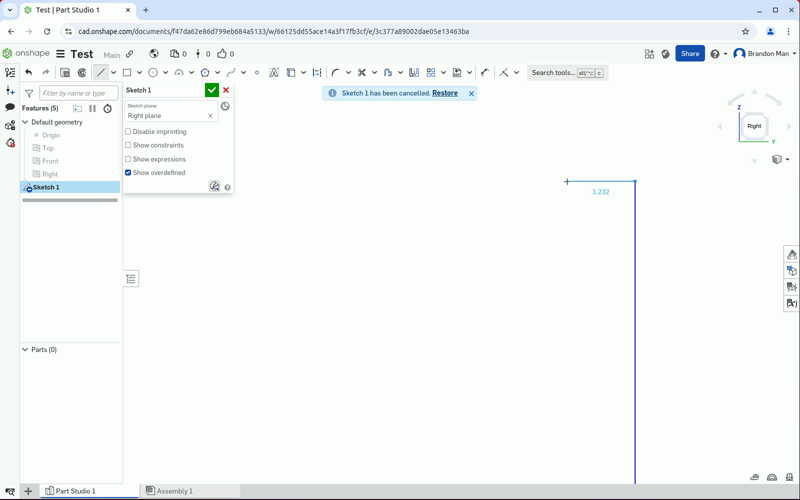
scroll(-6)
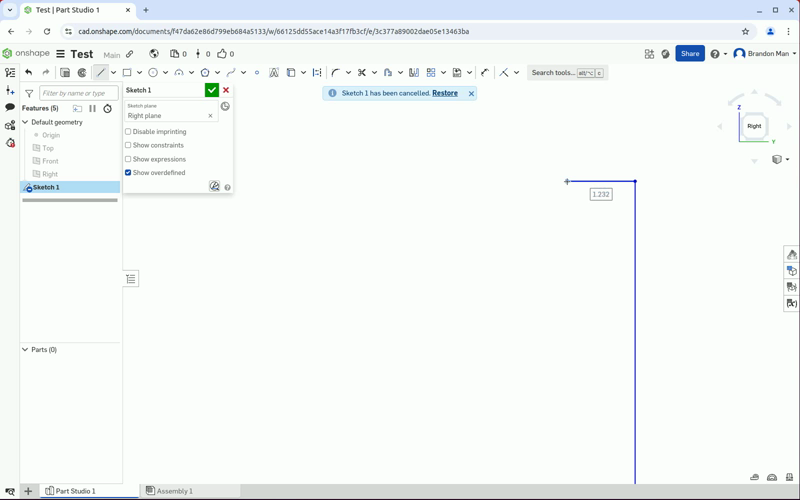
scroll(-6)
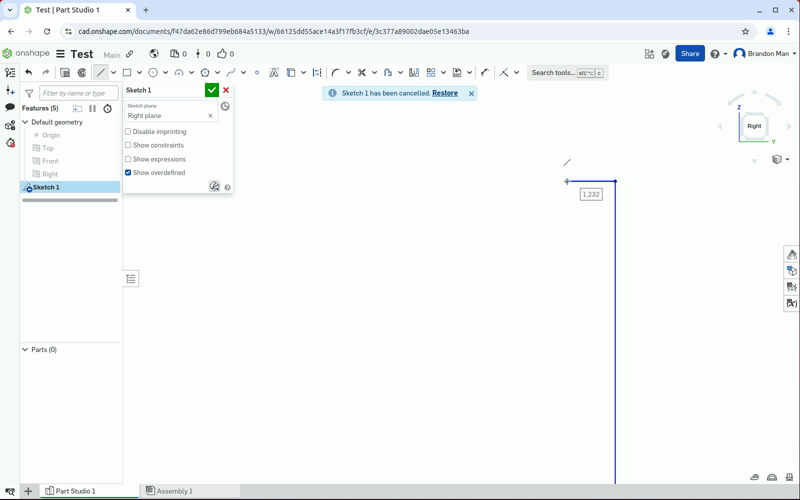
scroll(-6)
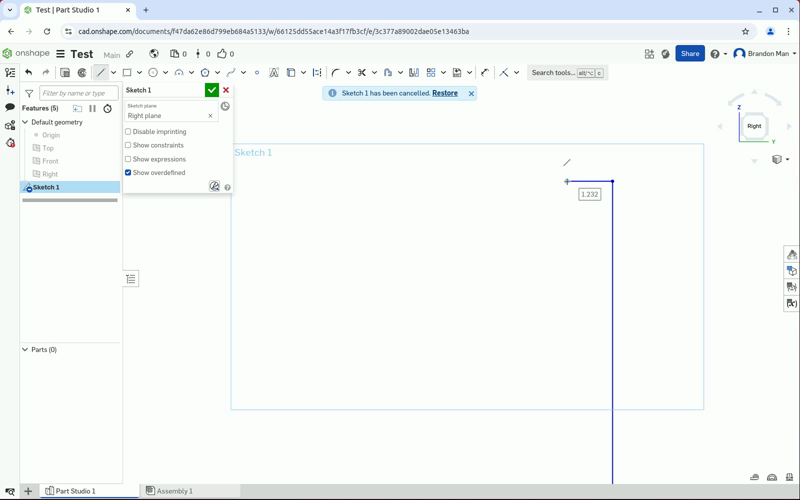
scroll(-6)
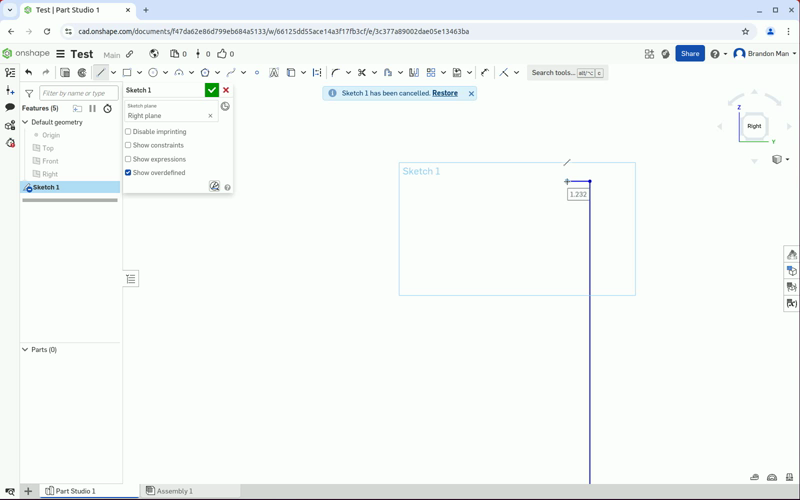
scroll(-6)
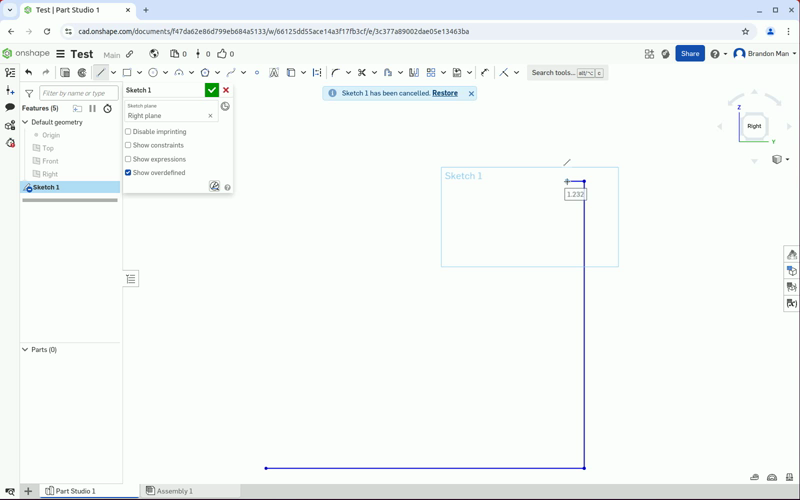
scroll(-6)
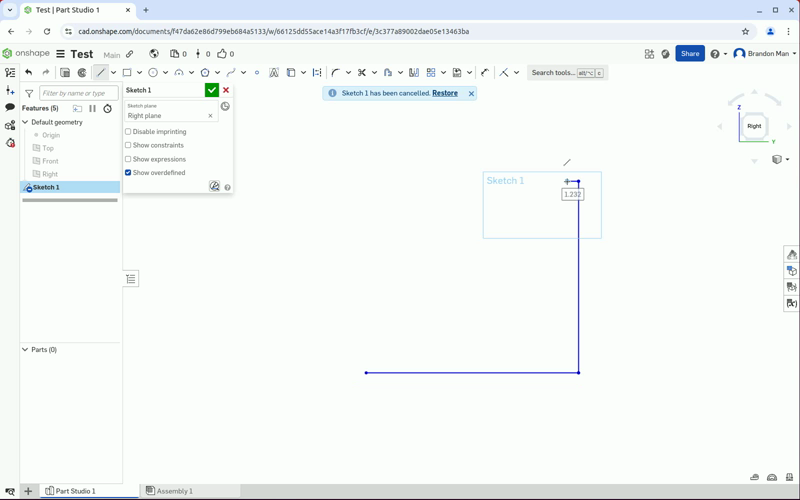
scroll(-6)
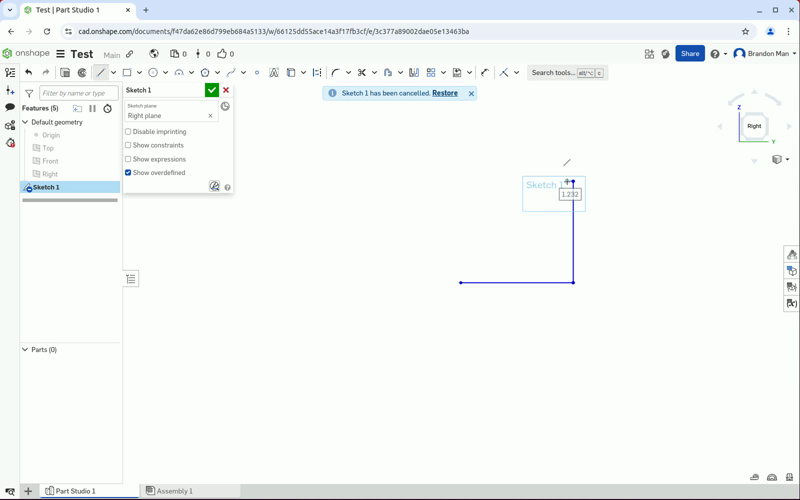
key_up(shift)
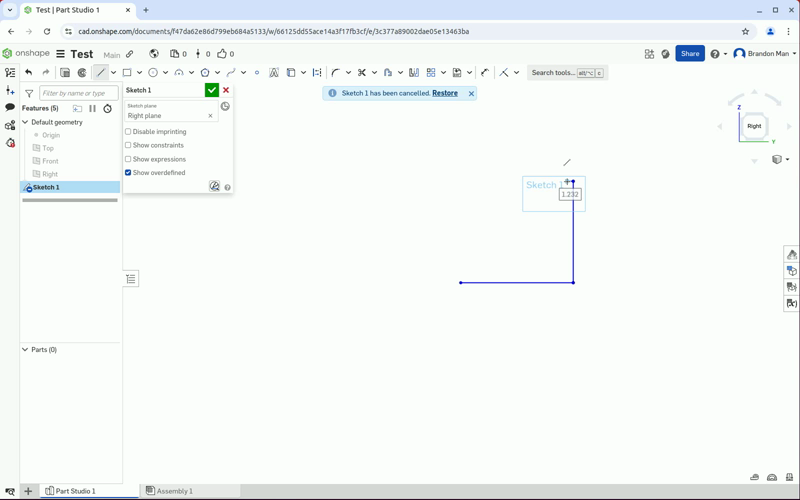
key_down(shift)
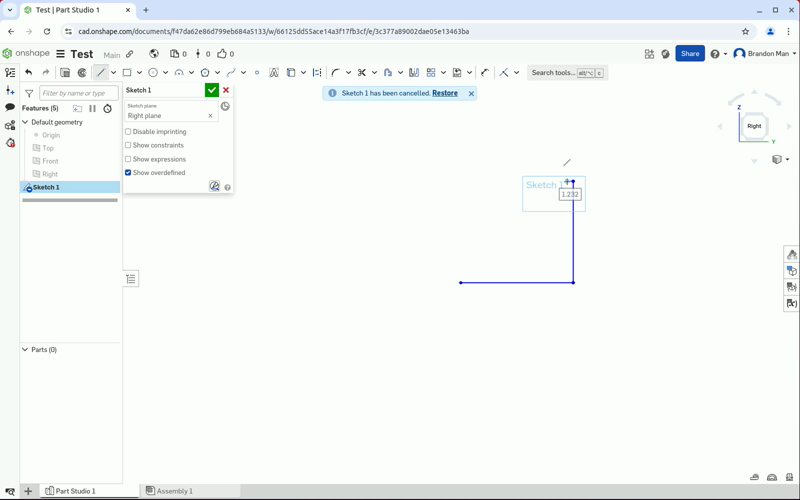
mouse_move(567, 276)
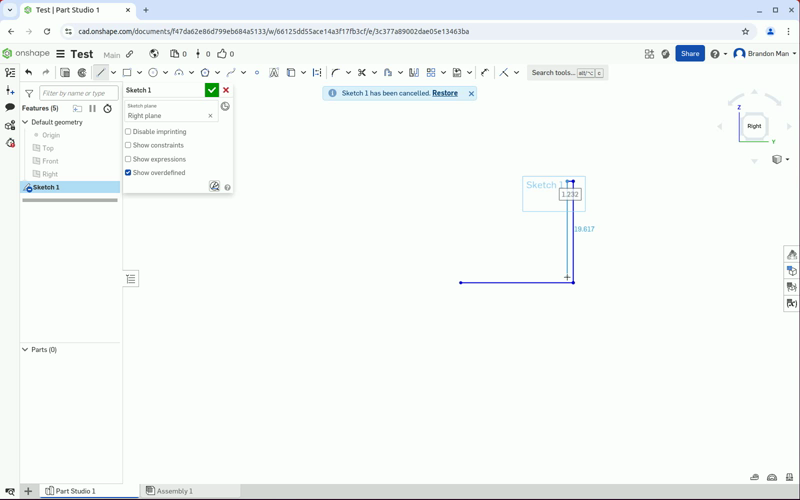
click(567, 276)
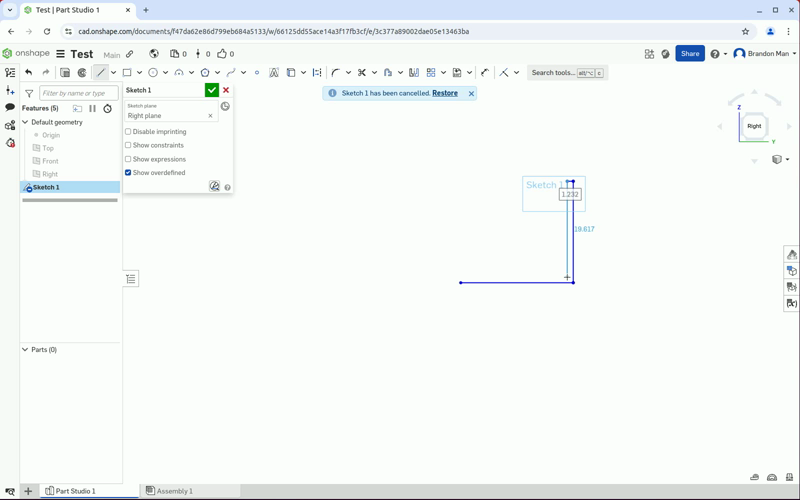
key_up(shift)
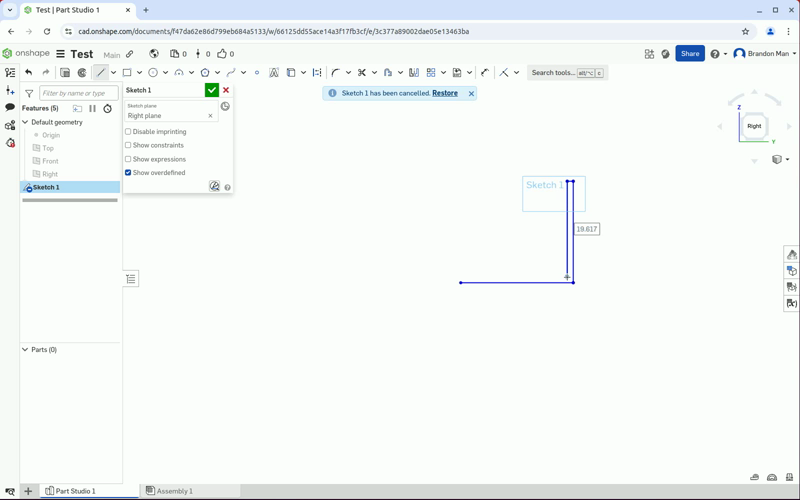
key_down(shift)
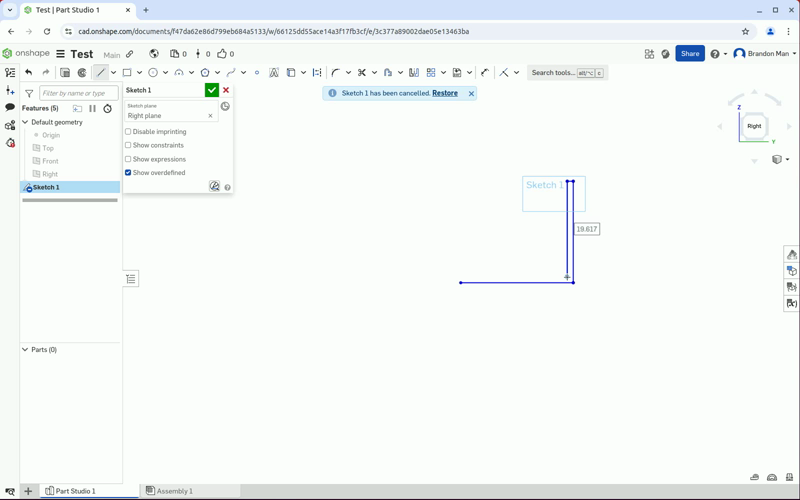
mouse_move(485, 276)
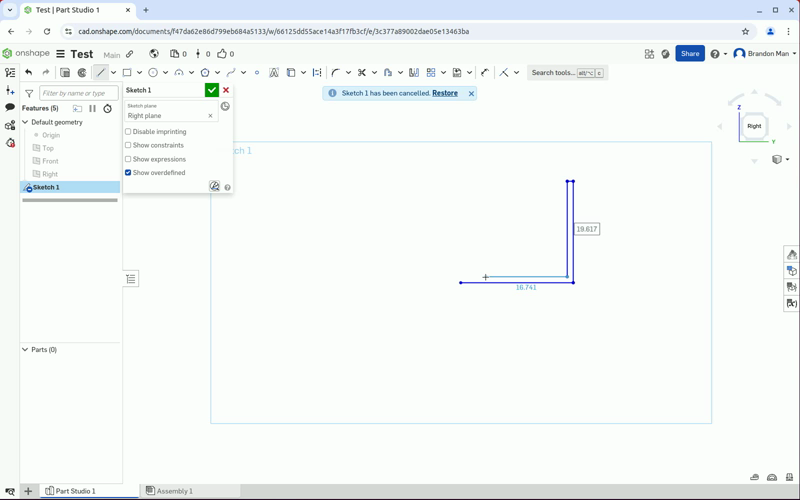
click(485, 276)
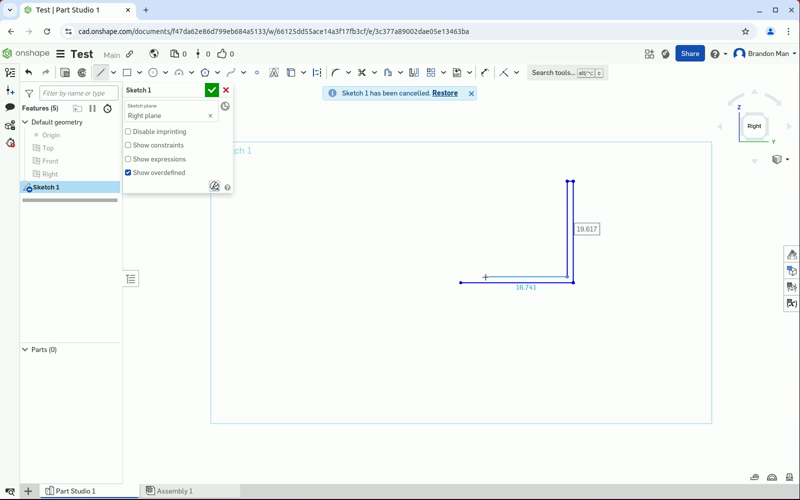
key_up(shift)
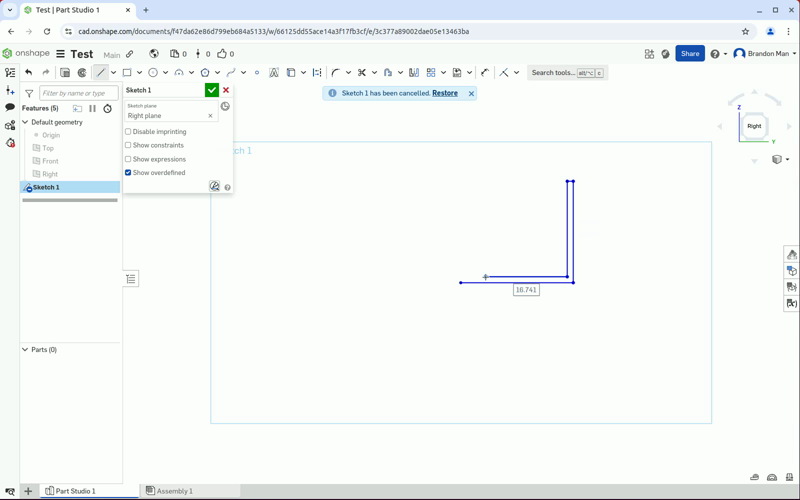
key_down(shift)
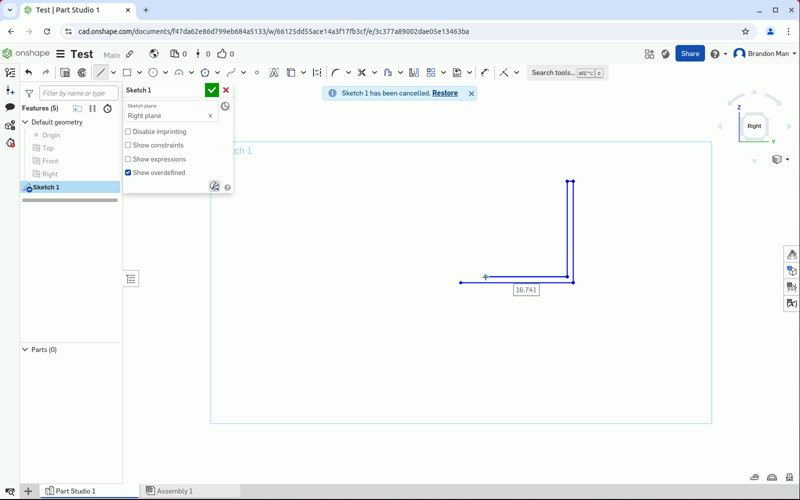
mouse_move(515, 276)
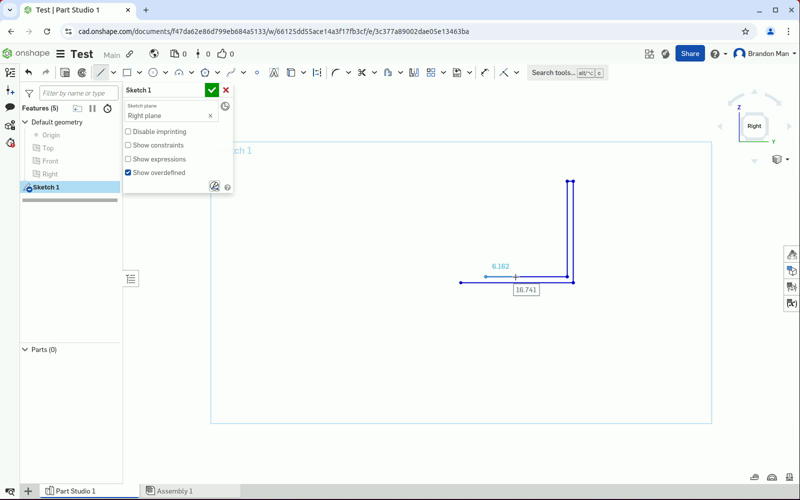
mouse_move(480, 276)
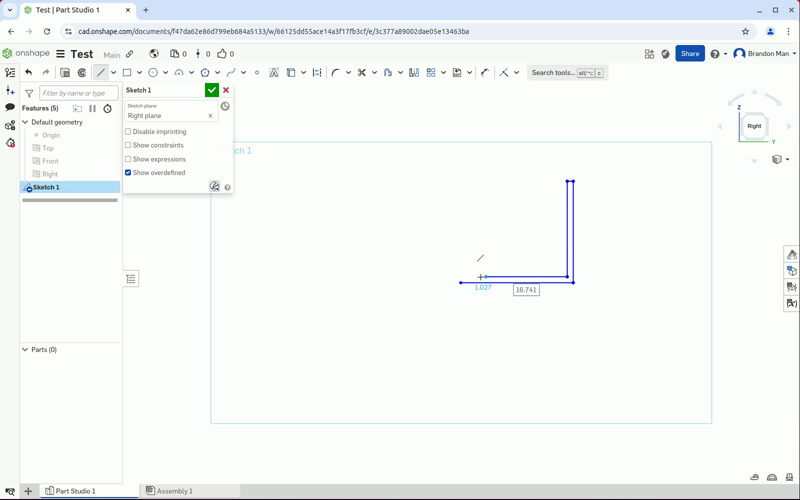
scroll(6)
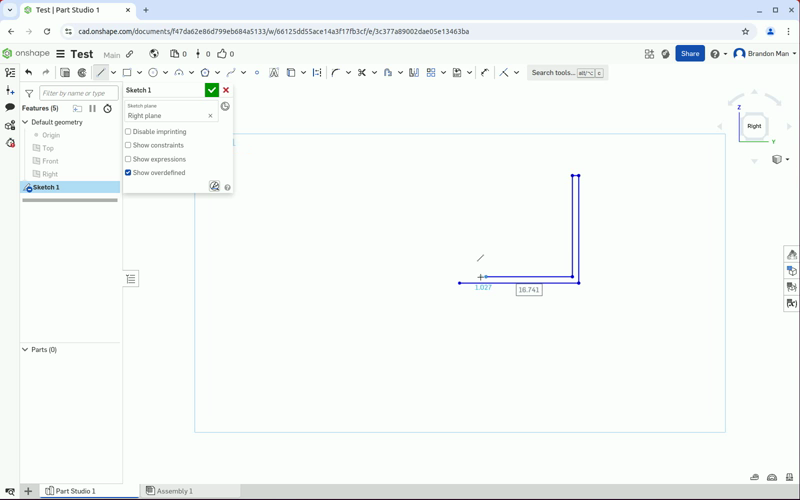
scroll(6)
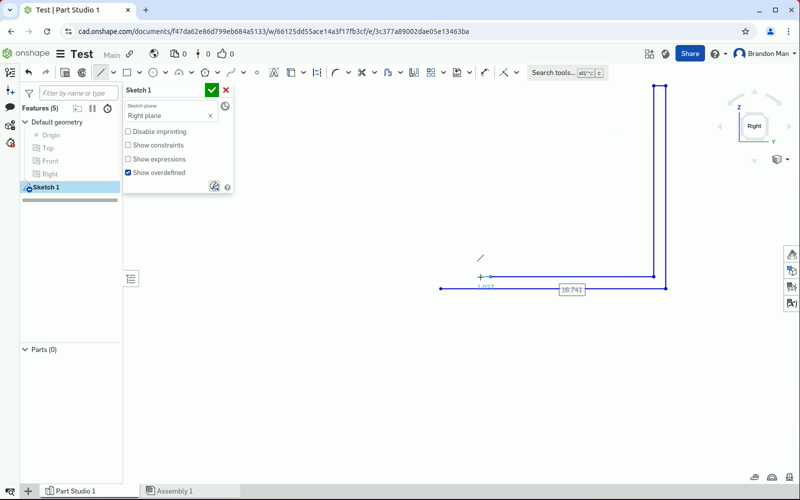
scroll(6)
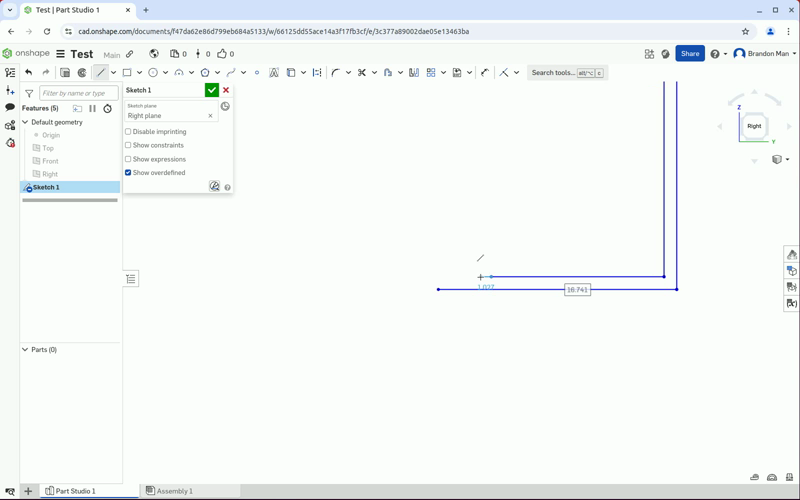
scroll(6)
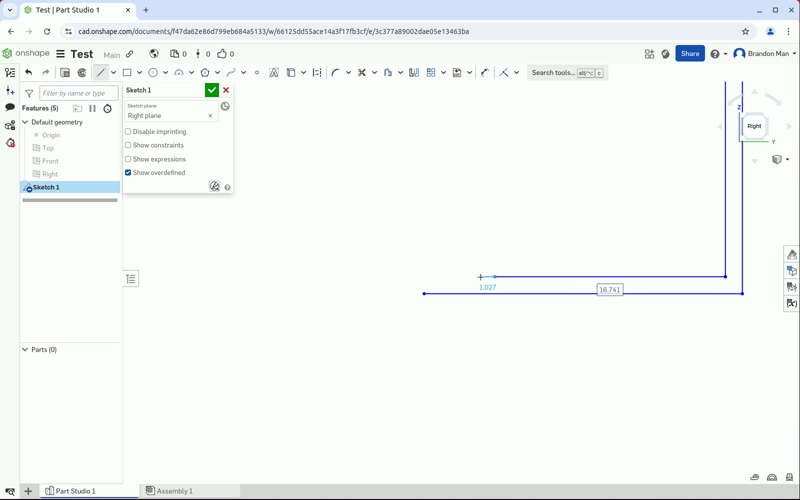
scroll(6)
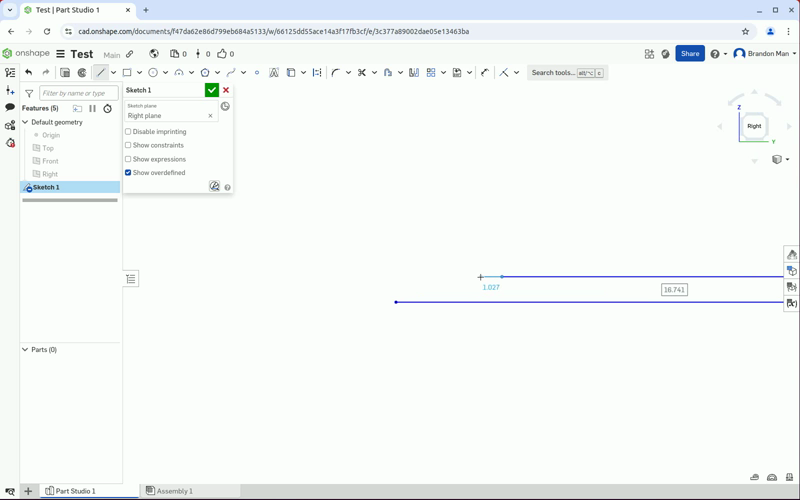
scroll(6)
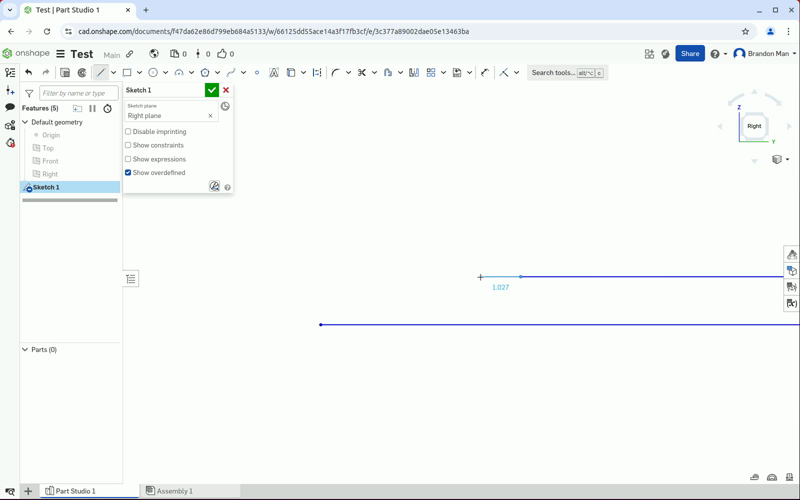
scroll(6)
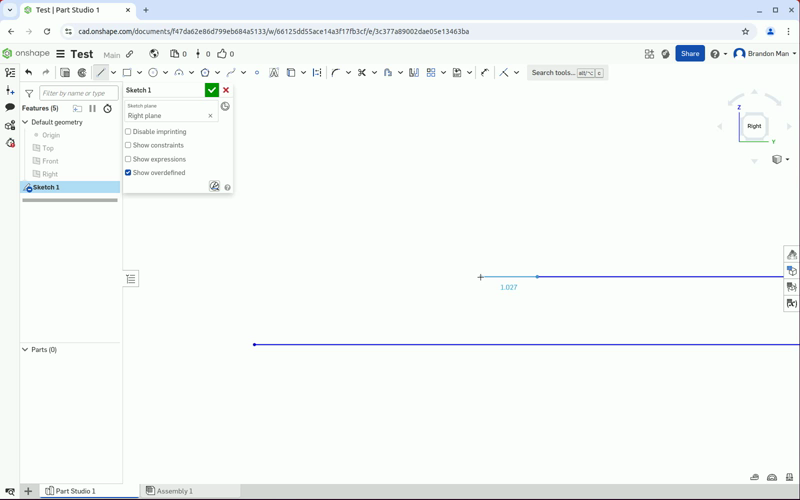
click(480, 276)
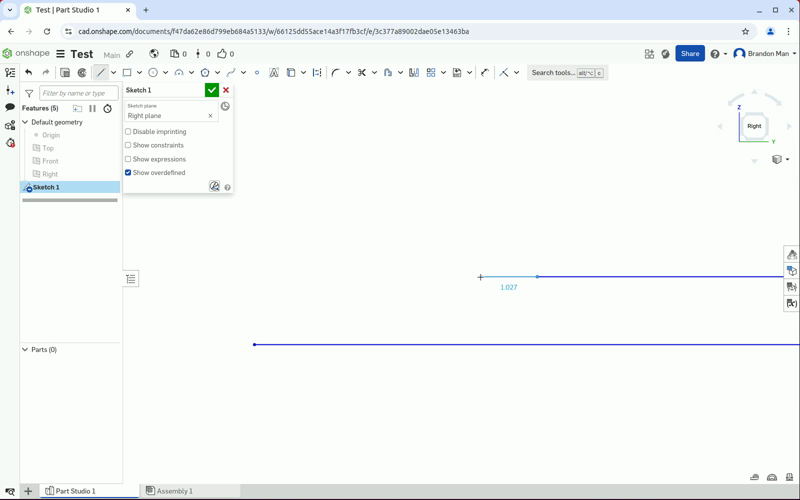
scroll(-6)
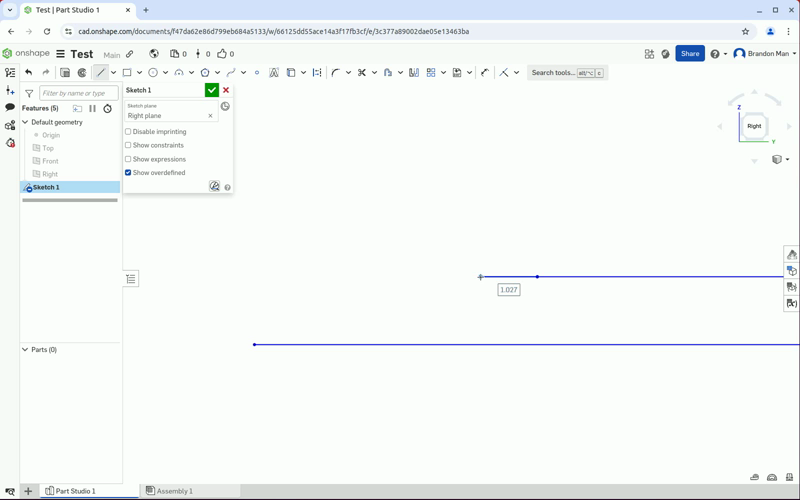
scroll(-6)
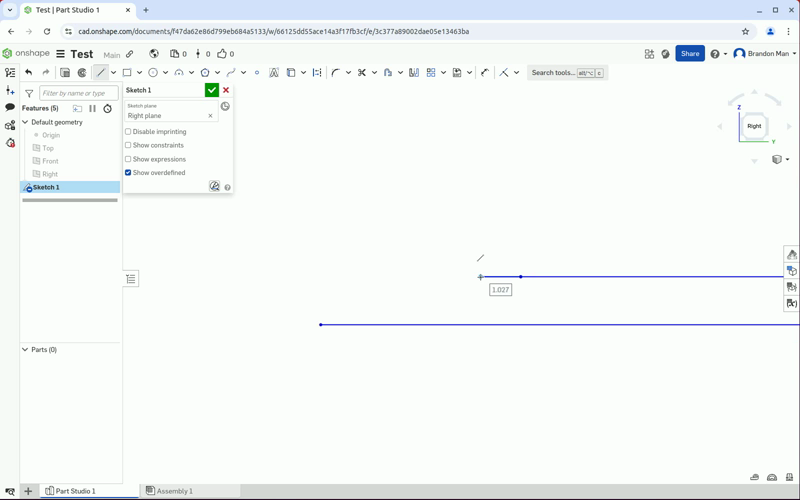
scroll(-6)
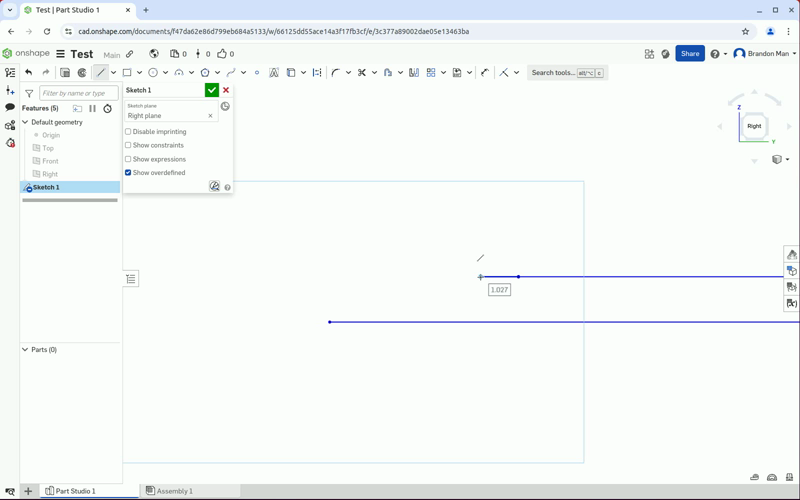
scroll(-6)
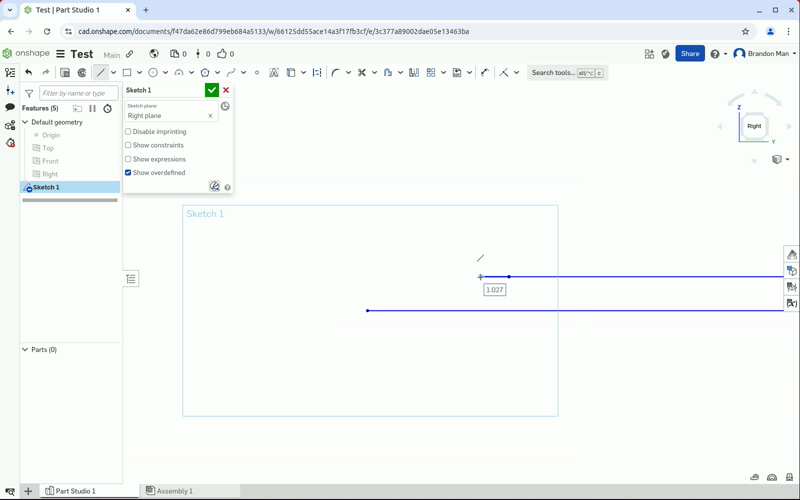
scroll(-6)
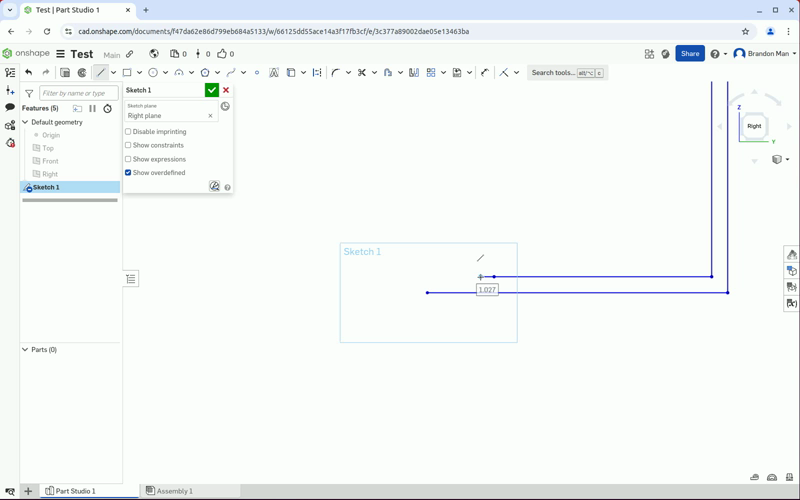
scroll(-6)
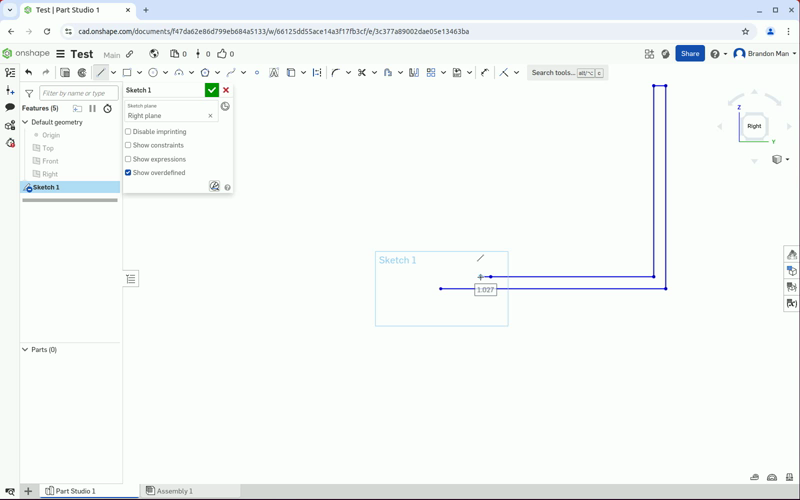
scroll(-6)
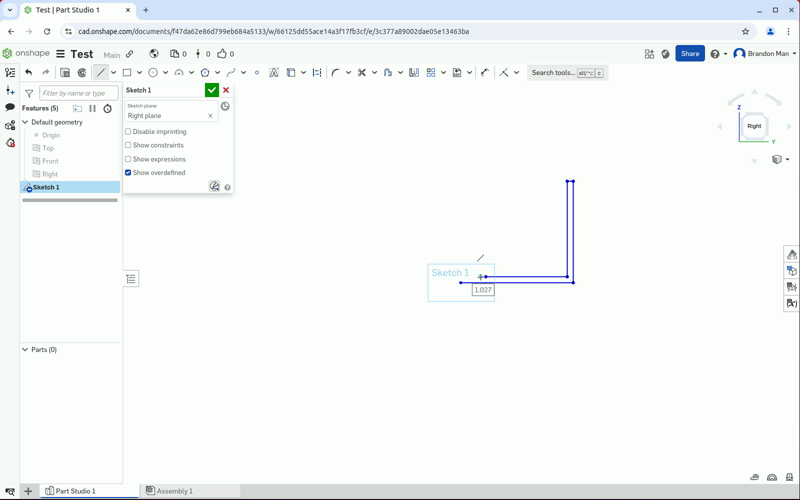
key_up(shift)
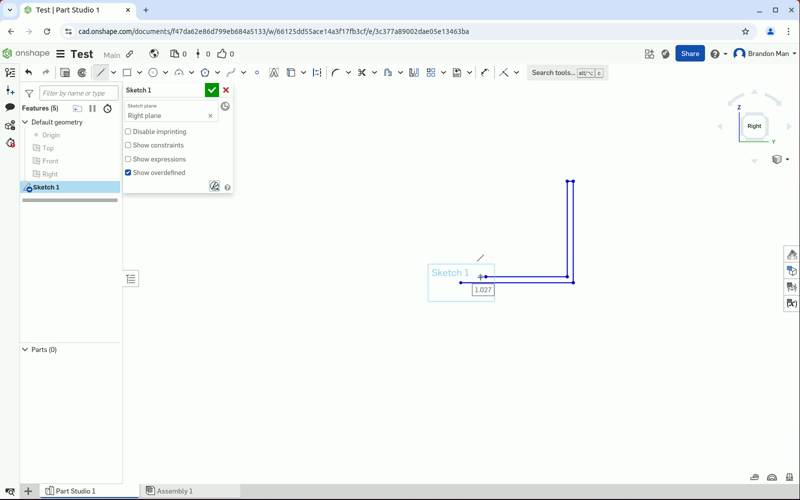
key_down(shift)
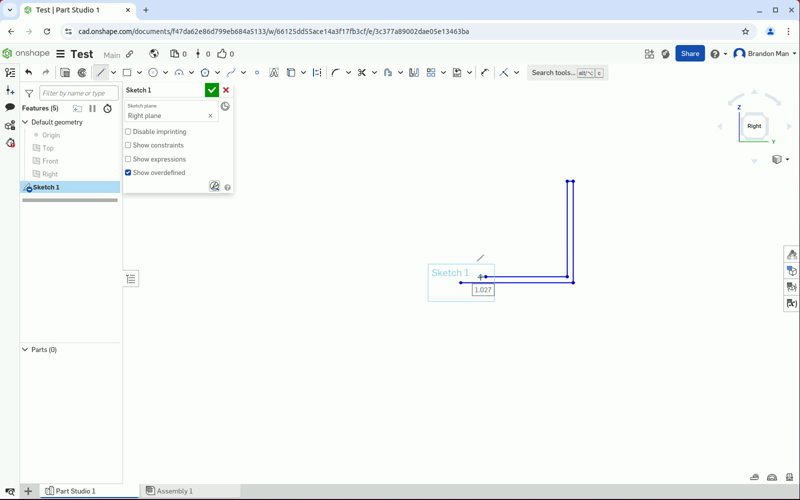
mouse_move(510, 276)
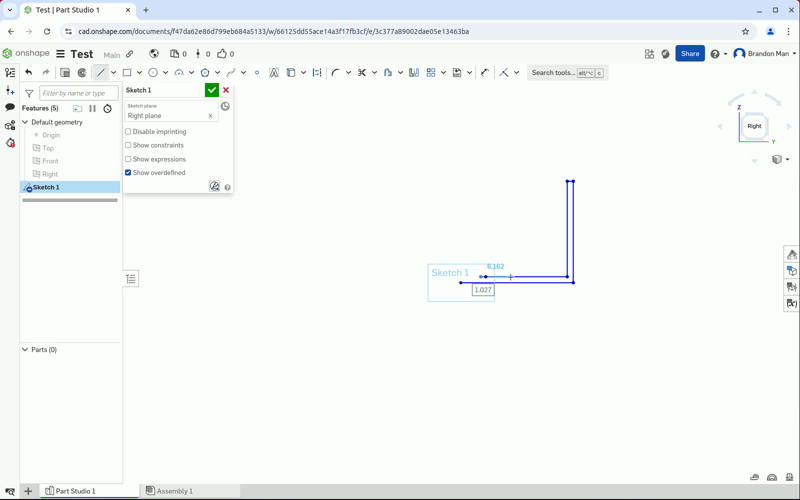
mouse_move(466, 276)
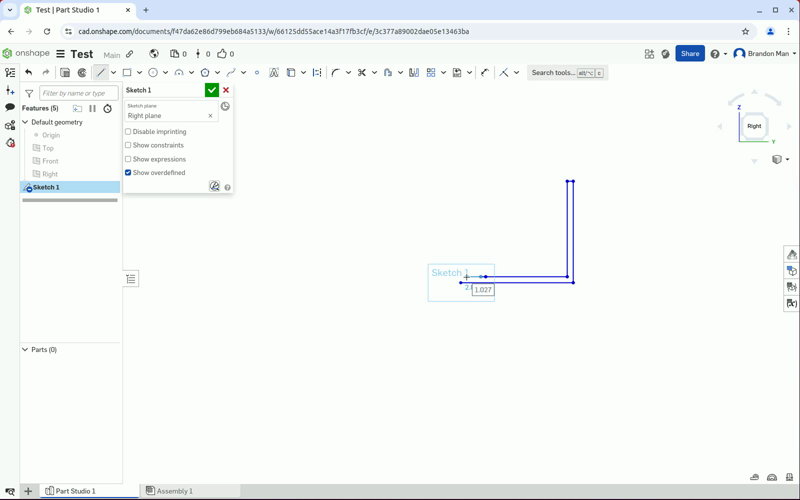
click(466, 276)
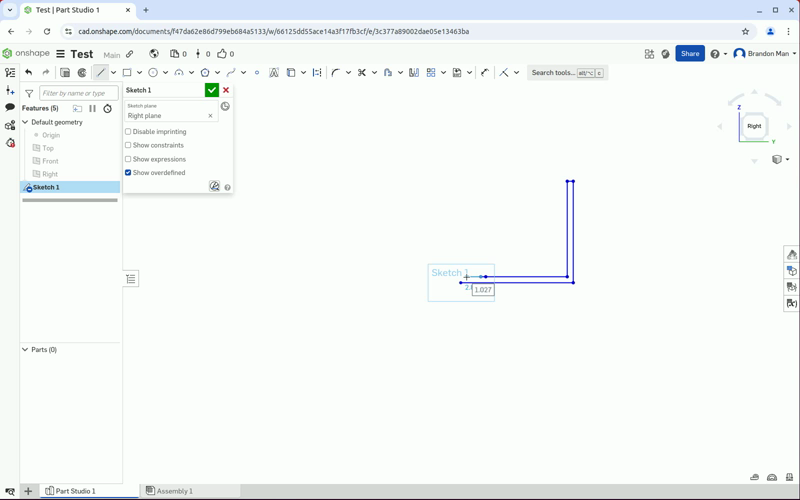
key_up(shift)
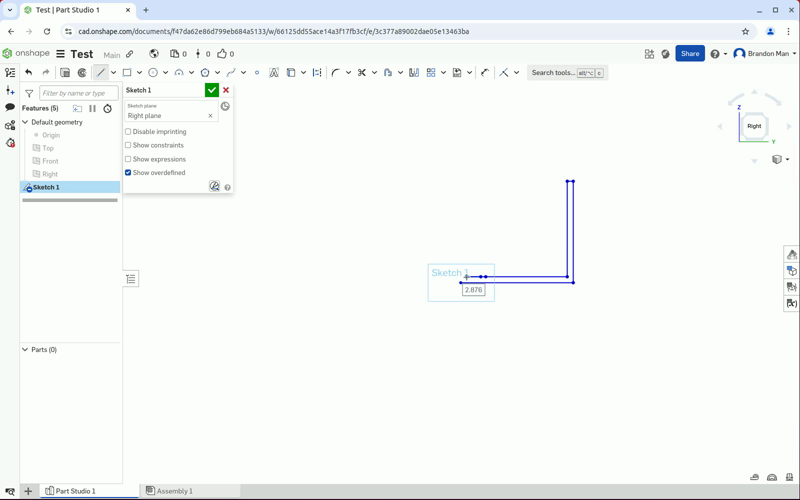
key_down(shift)
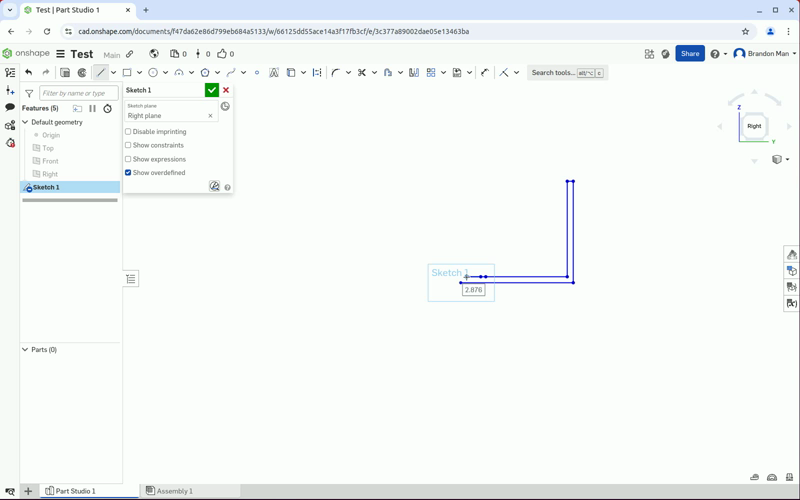
mouse_move(466, 181)
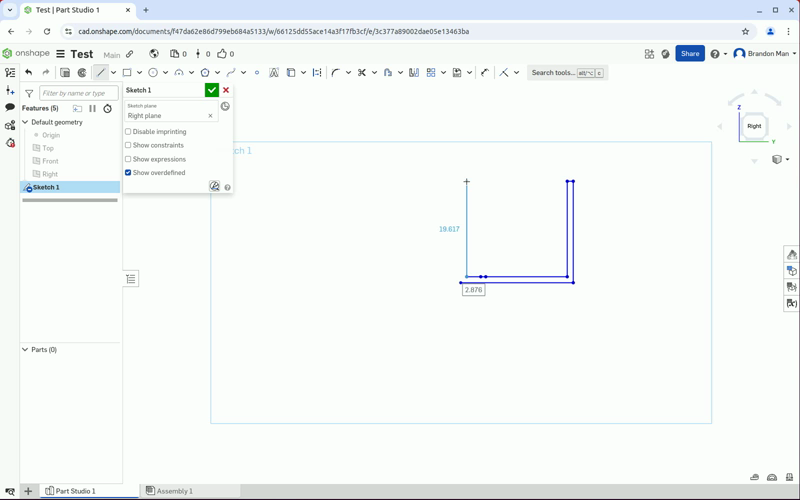
click(466, 181)
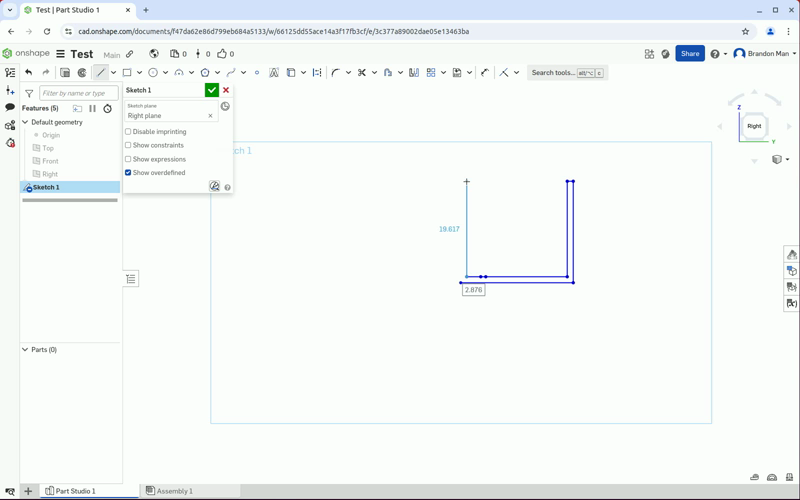
key_up(shift)
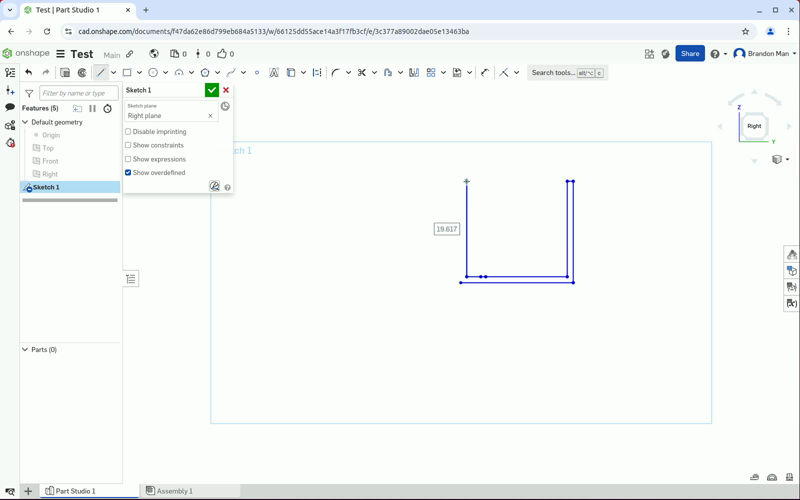
key_down(shift)
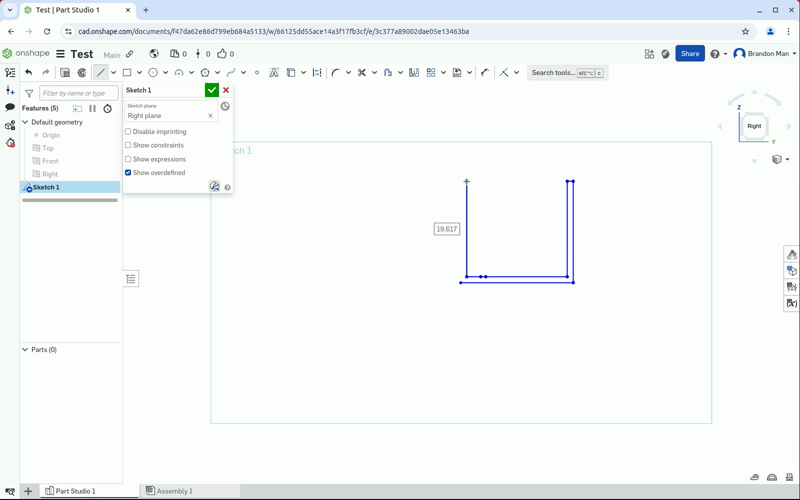
mouse_move(496, 181)
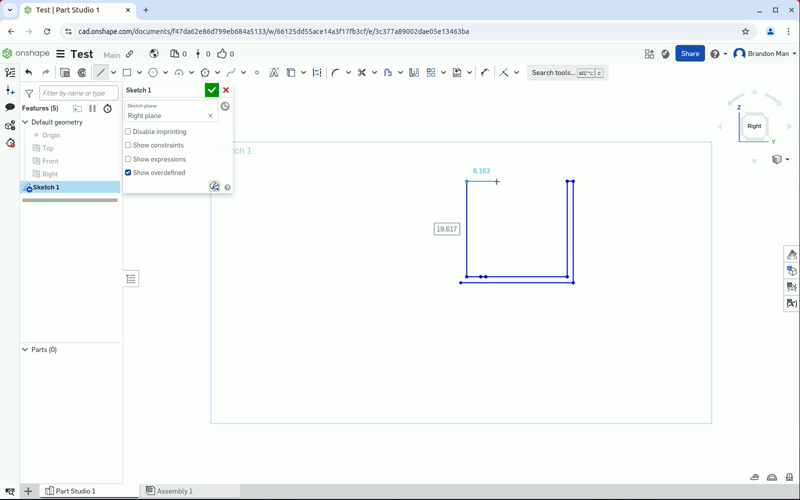
mouse_move(460, 181)
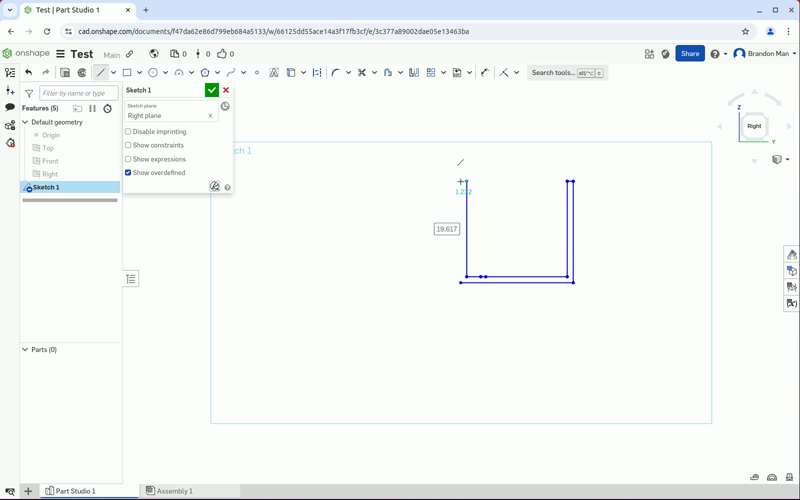
scroll(6)
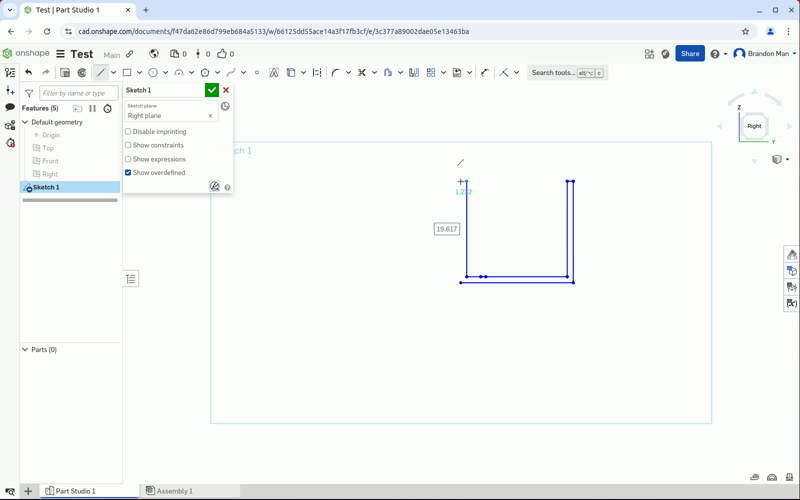
scroll(6)
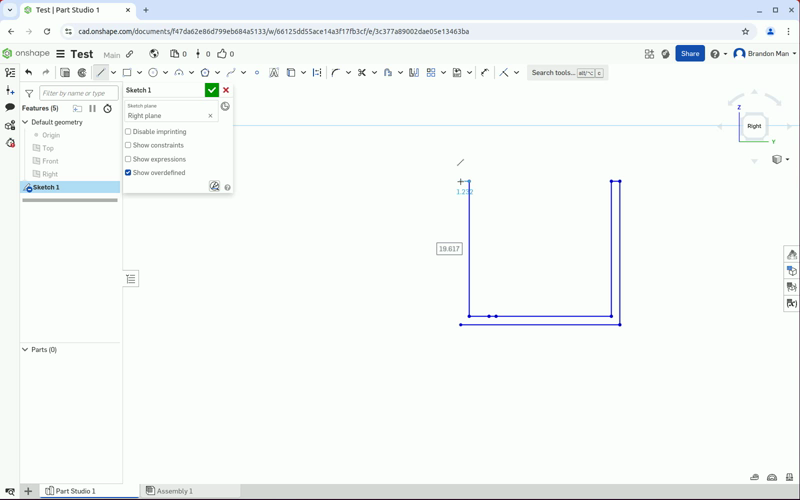
scroll(6)
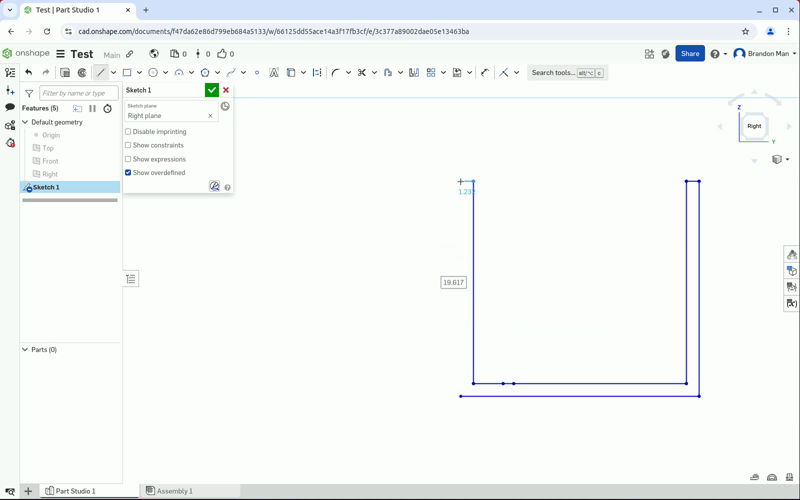
scroll(6)
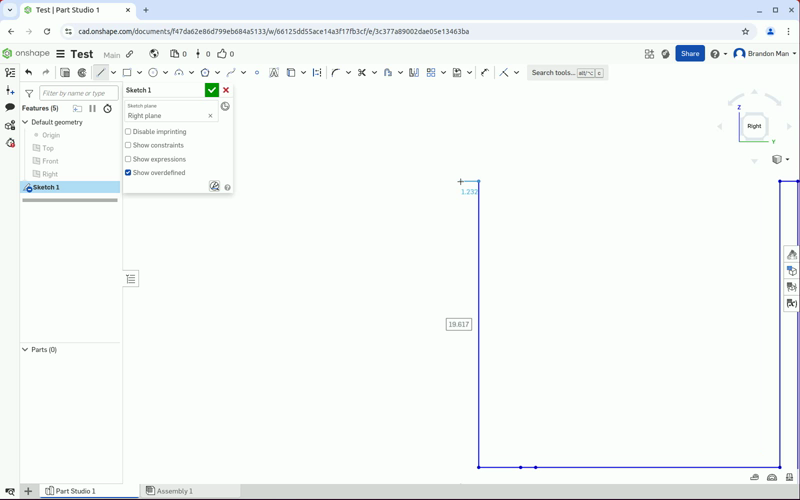
scroll(6)
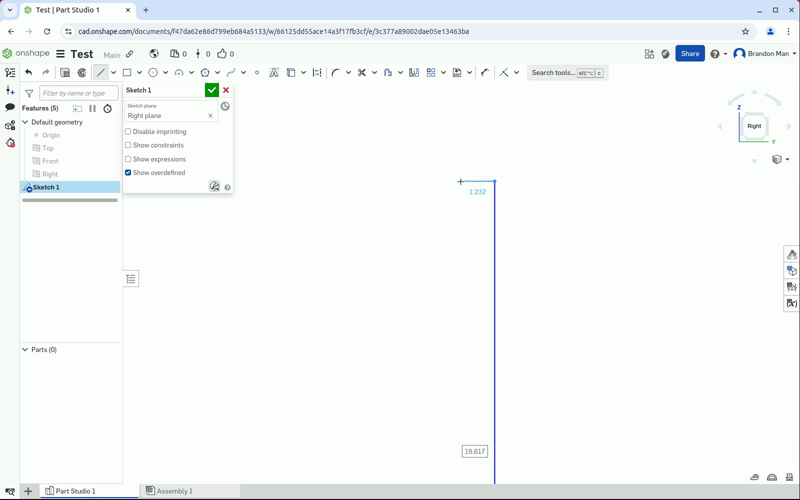
scroll(6)
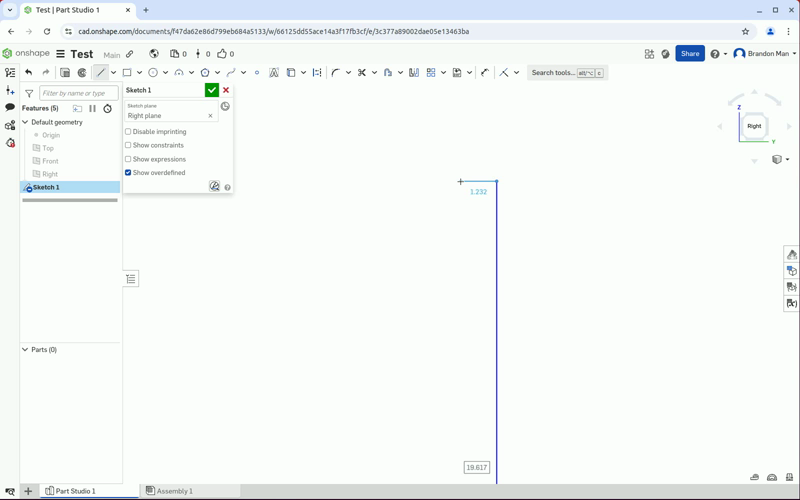
scroll(6)
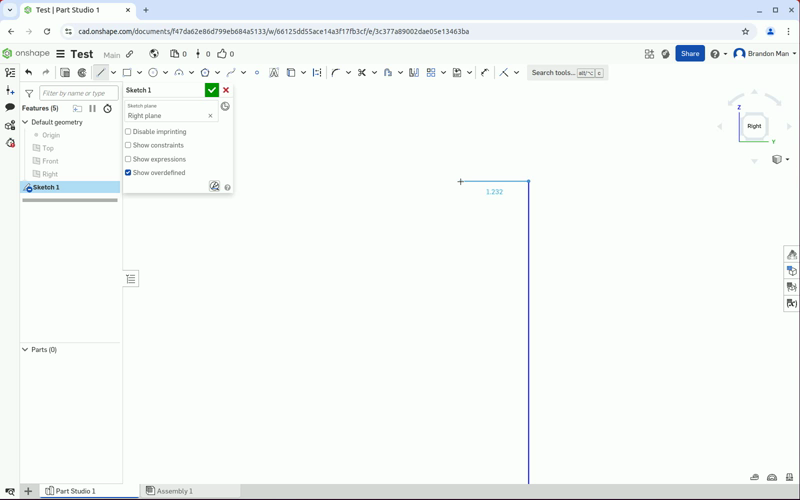
click(460, 181)
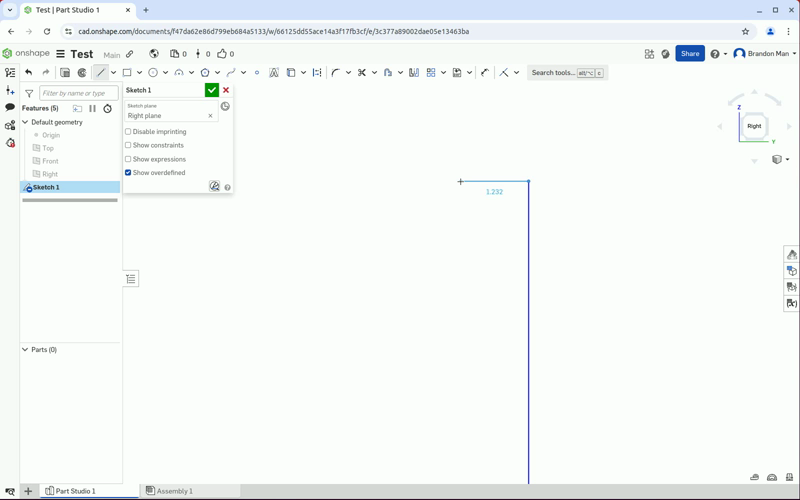
scroll(-6)
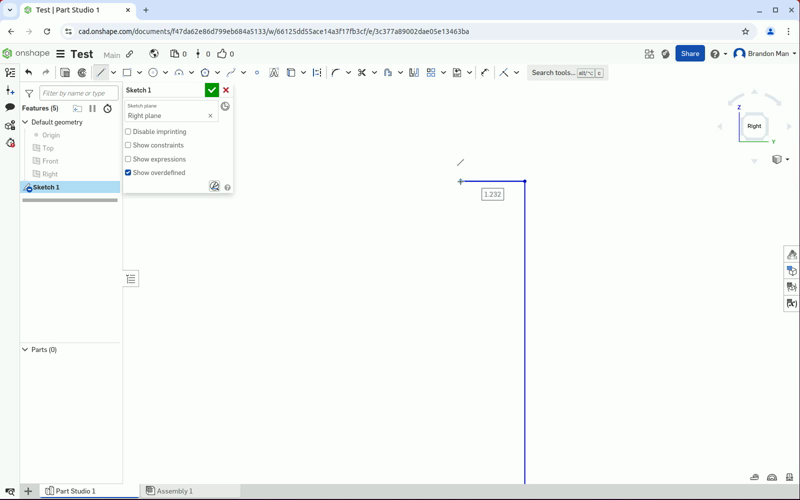
scroll(-6)
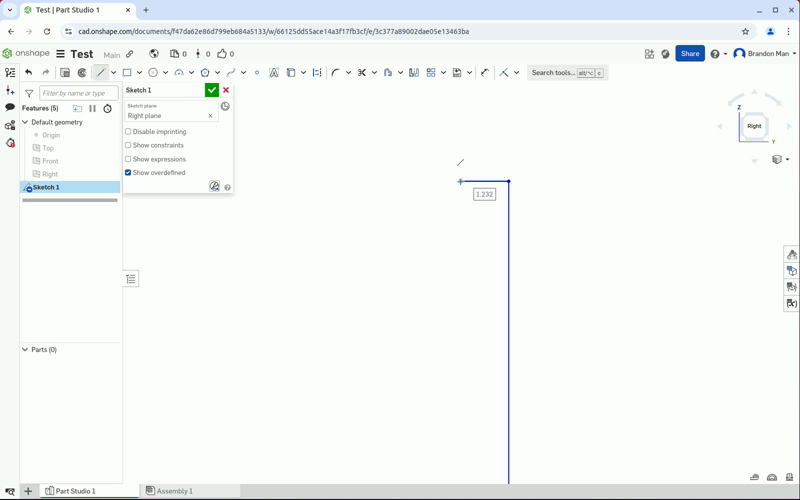
scroll(-6)
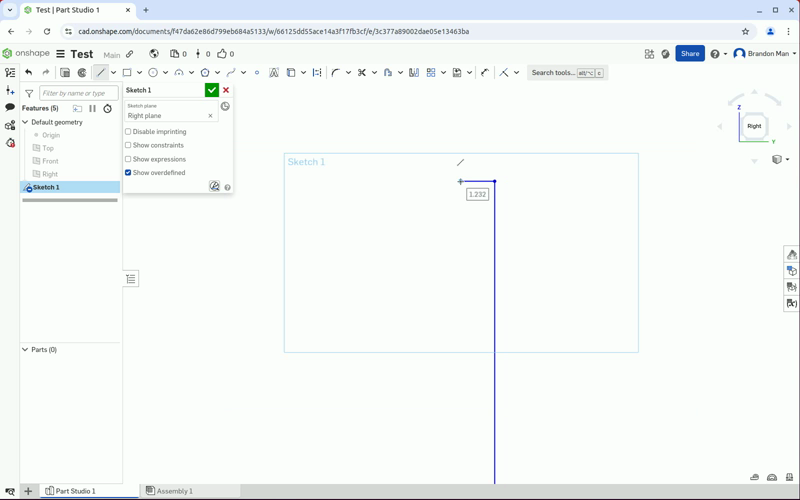
scroll(-6)
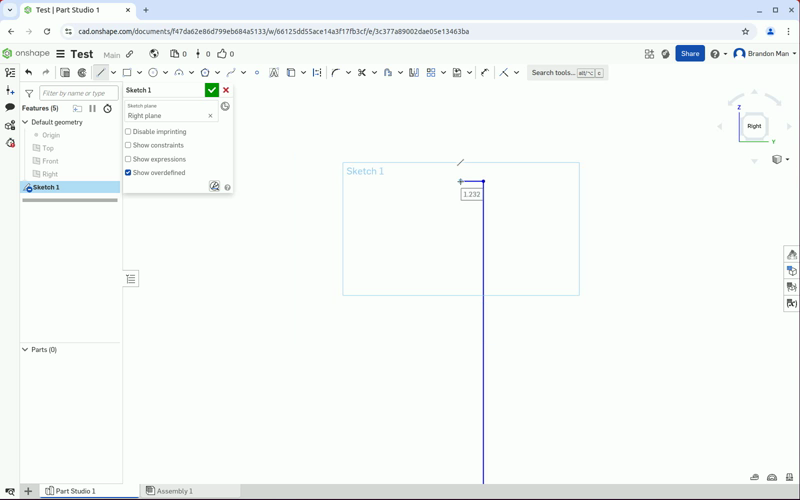
scroll(-6)
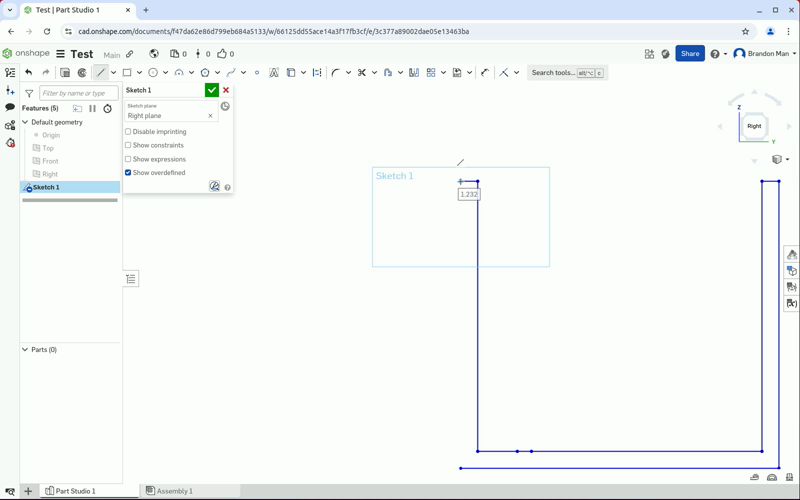
scroll(-6)
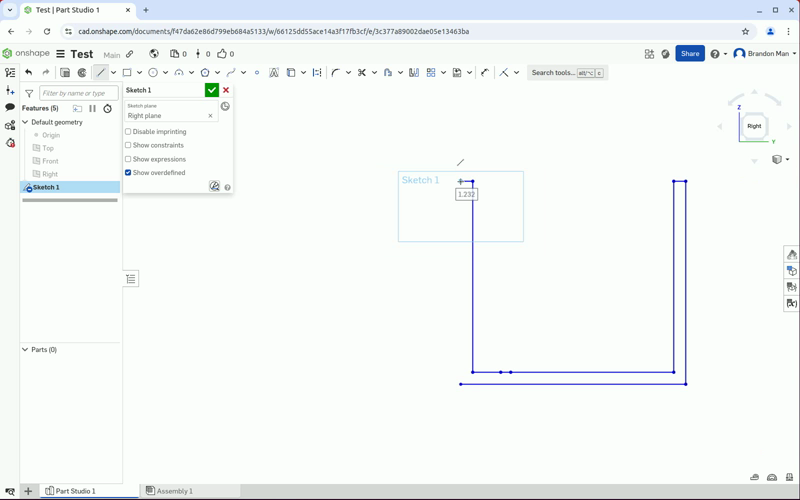
scroll(-6)
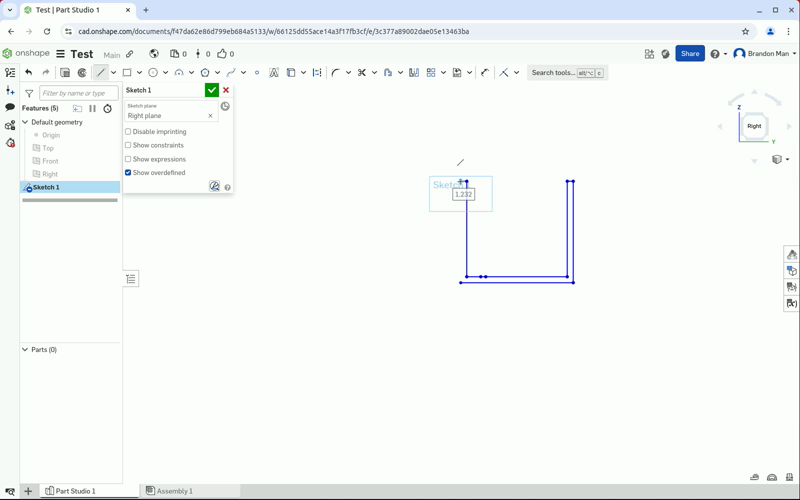
key_up(shift)
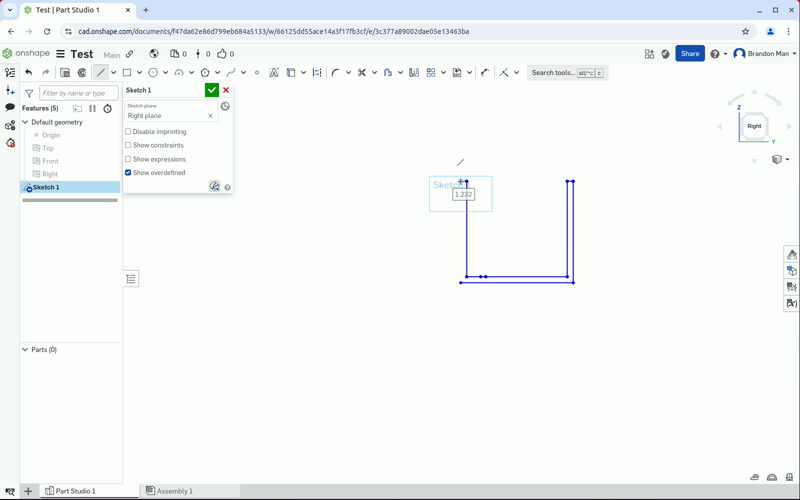
key_down(shift)
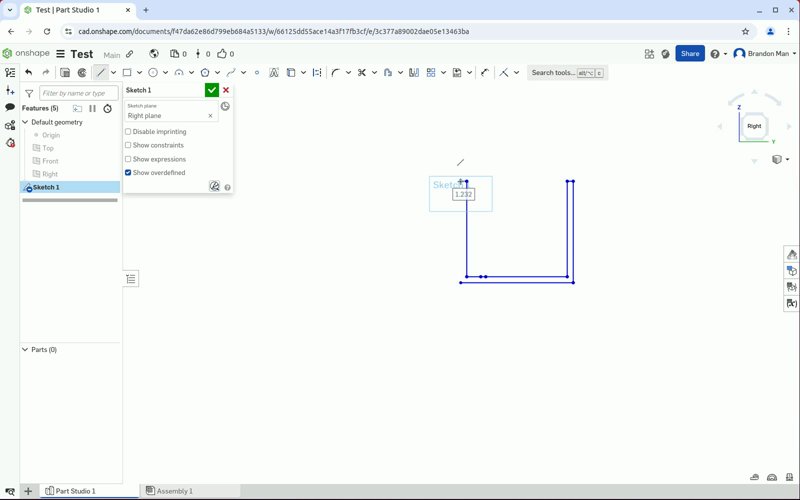
mouse_move(460, 282)
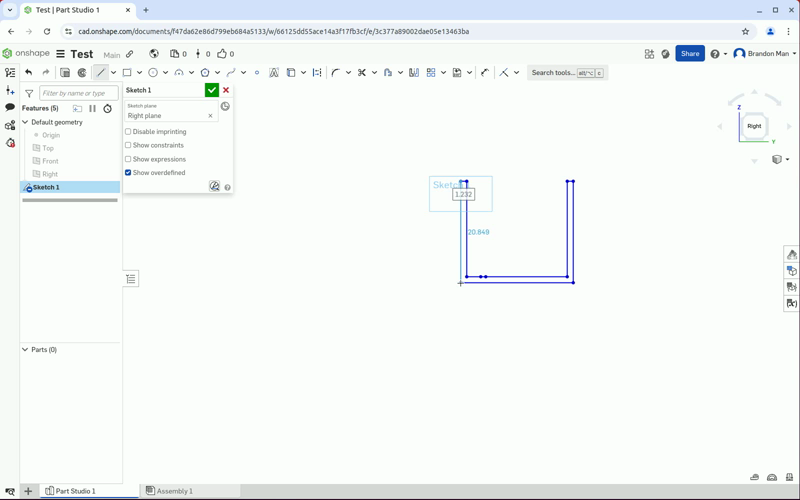
key_up(shift)
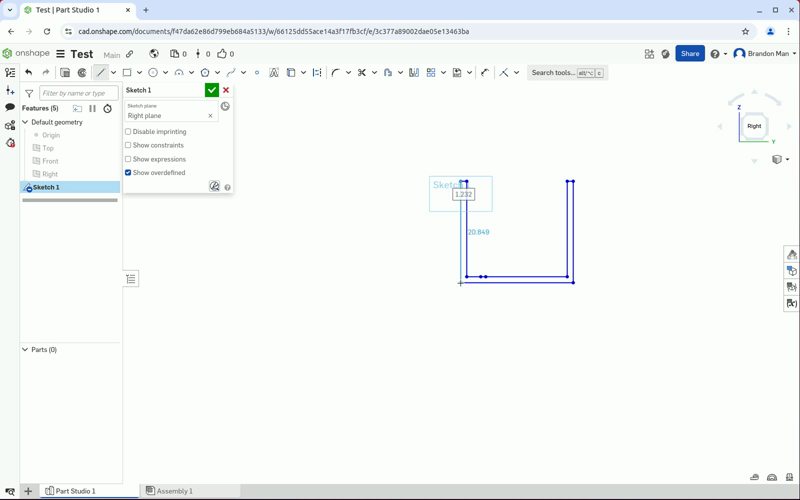
click(460, 282)
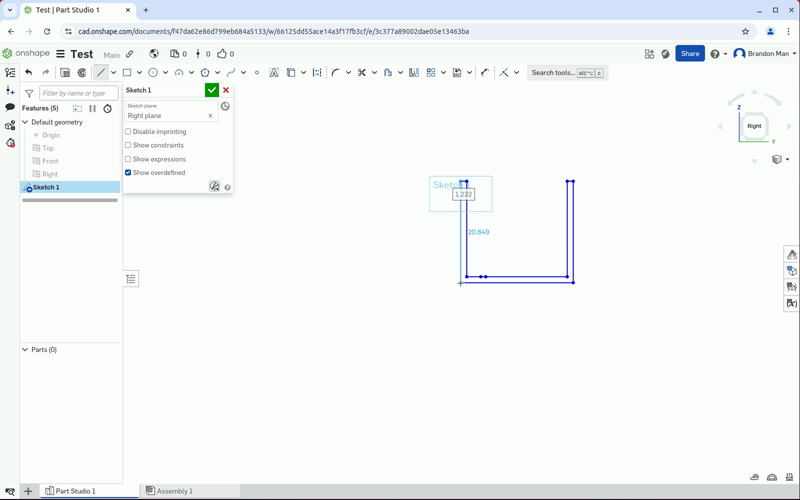
key(esc)
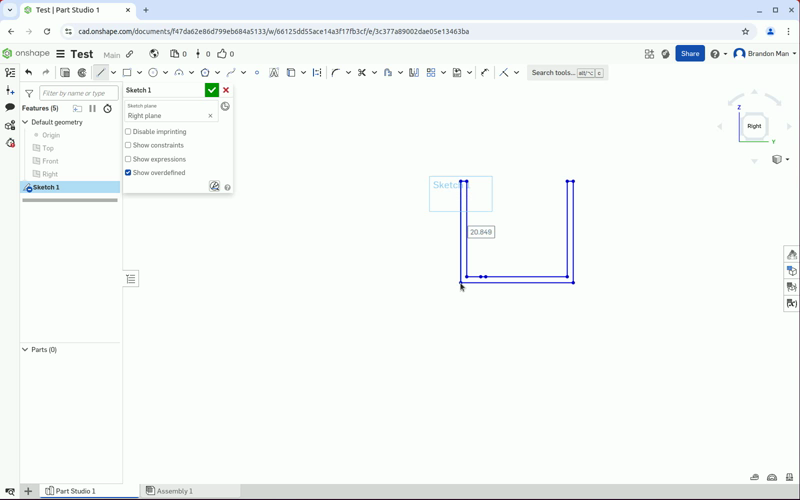
mouse_move(462, 191)
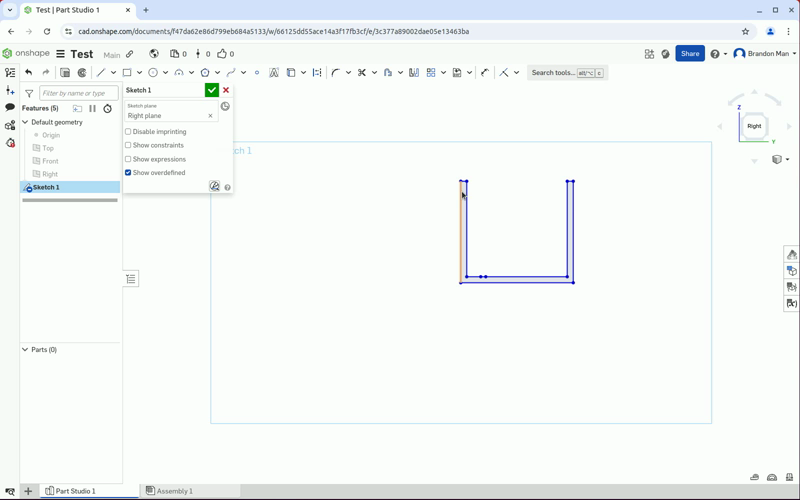
click(462, 191)
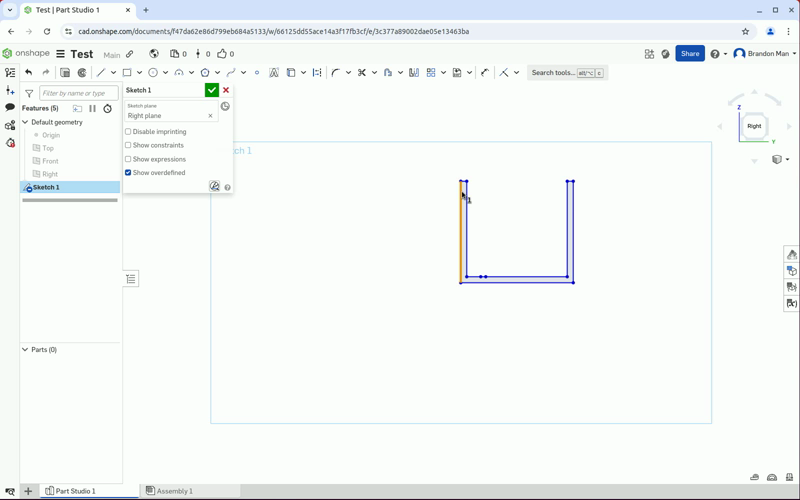
mouse_move(73, 352)
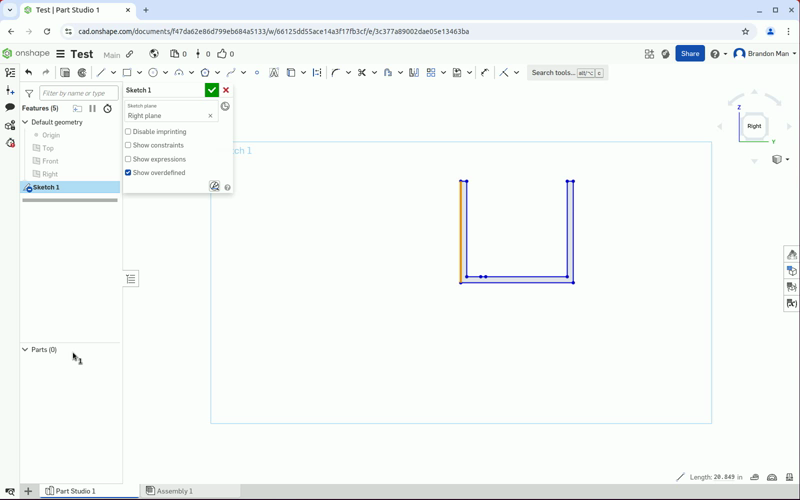
key(shift+y)
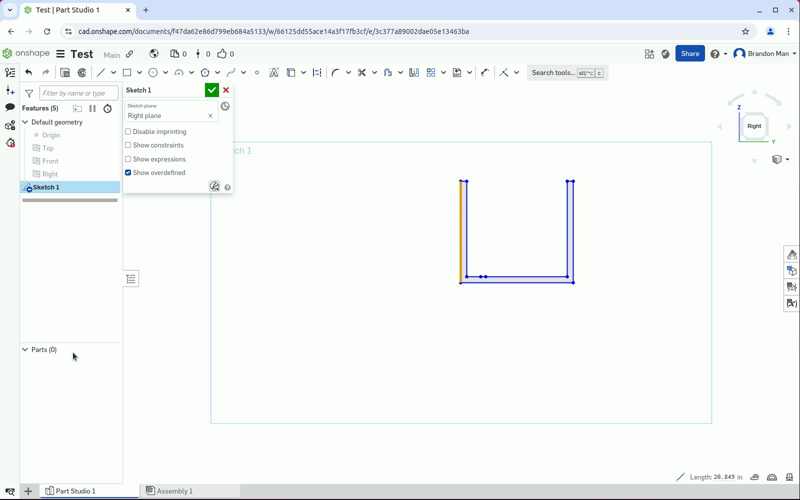
key(shift+e)
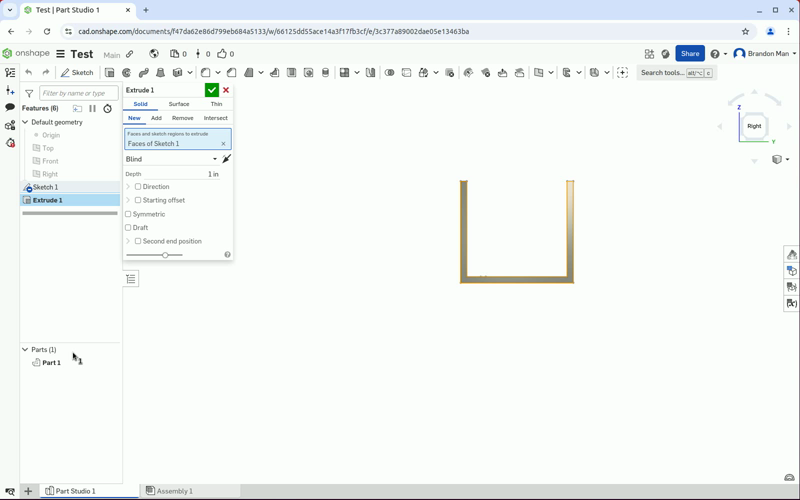
mouse_move(143, 106)
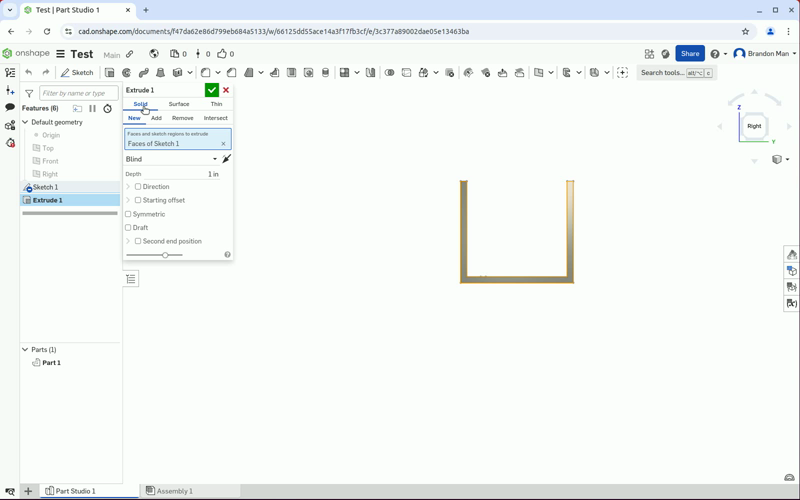
click(143, 106)
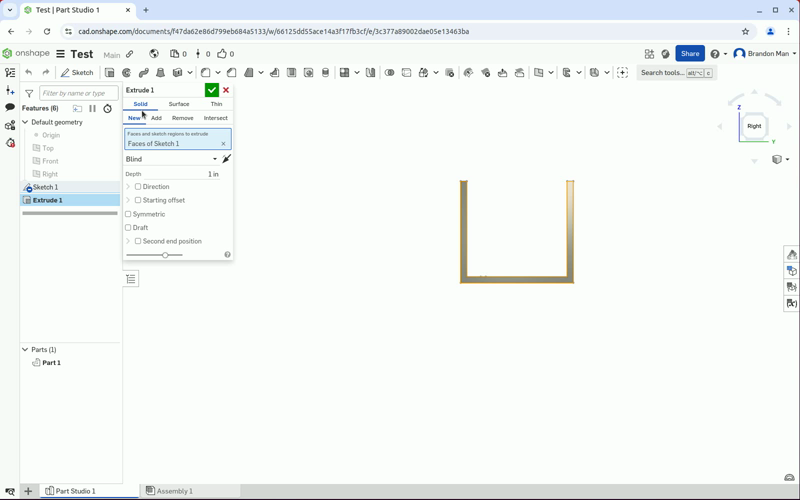
mouse_move(137, 120)
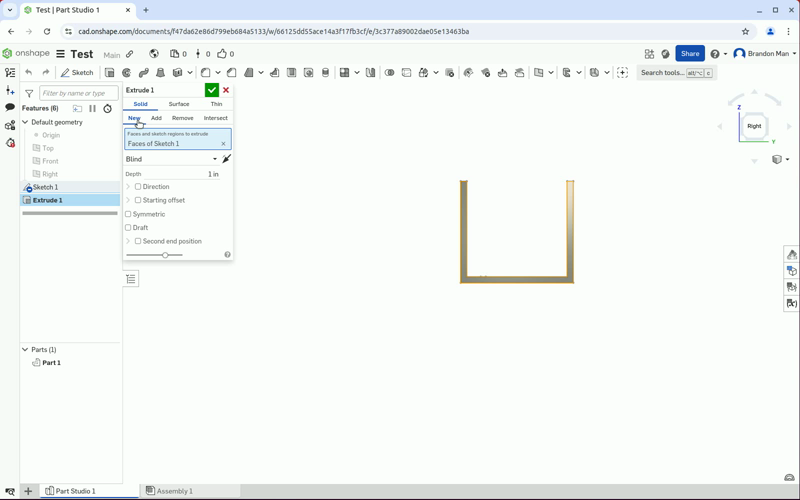
click(137, 120)
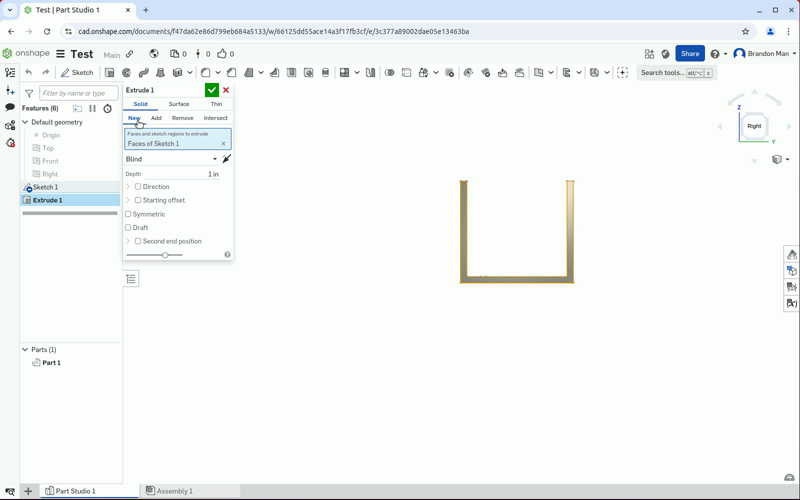
key(tab, 4)
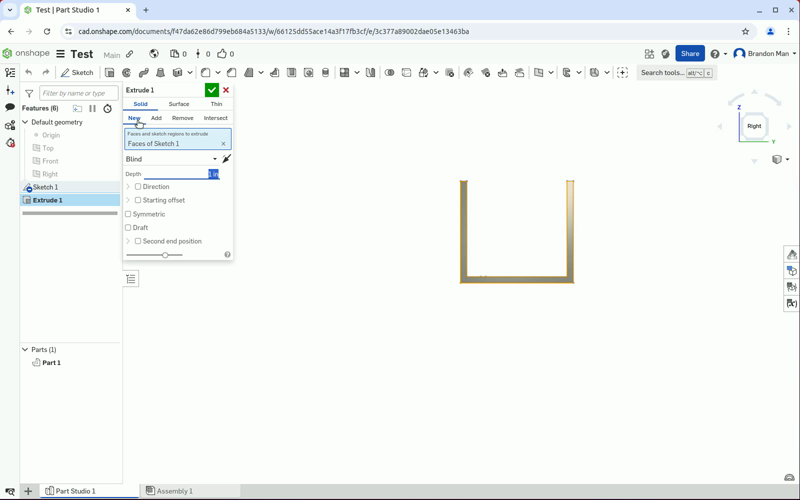
text(11.554)
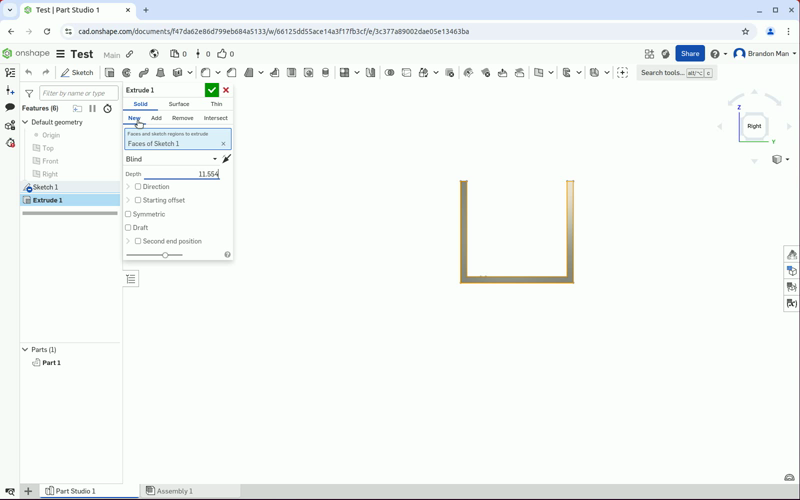
key(enter)
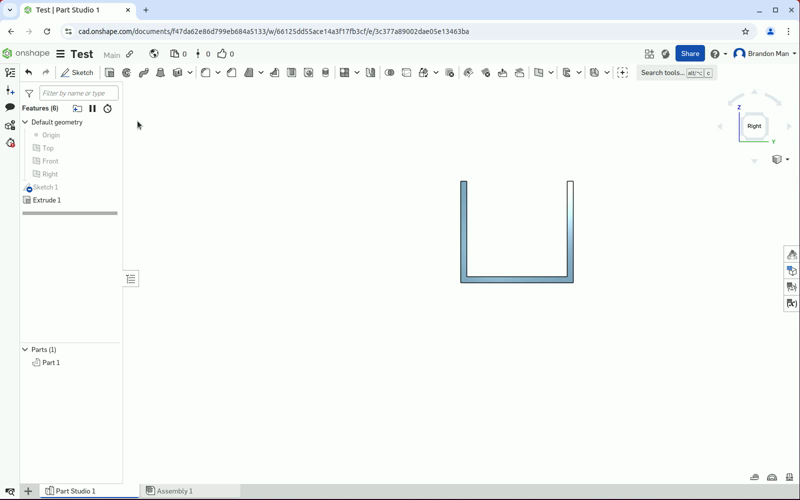
key(shift+h)
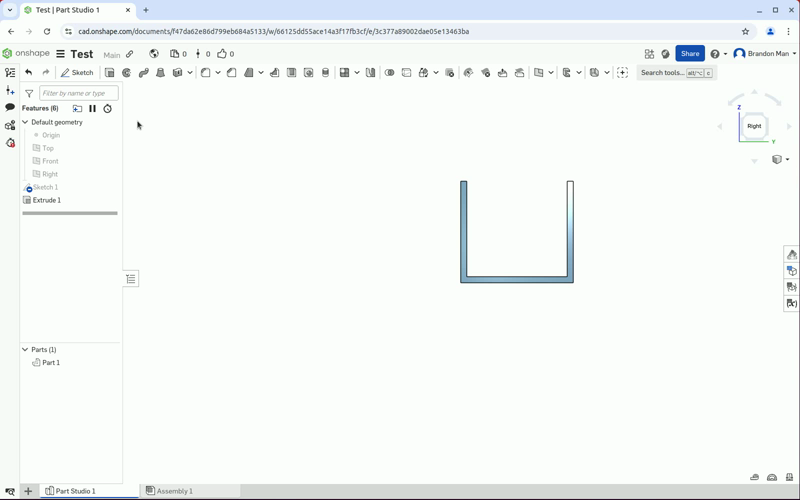
key(shift+h)
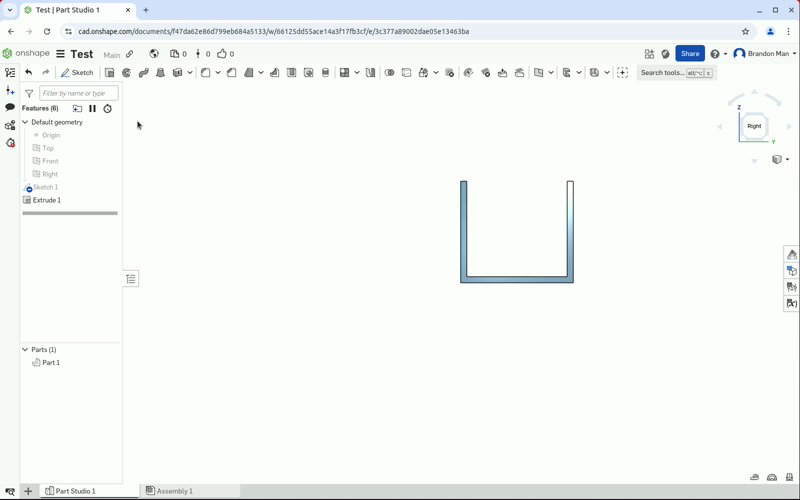
mouse_move(73, 189)
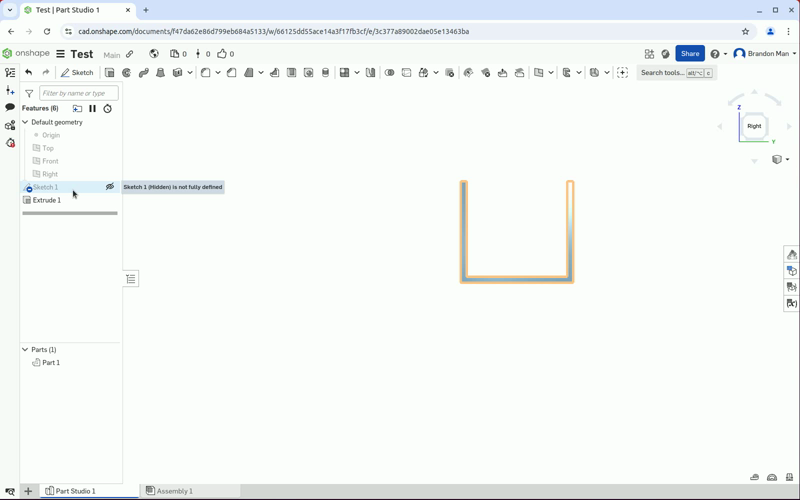
click(73, 189)
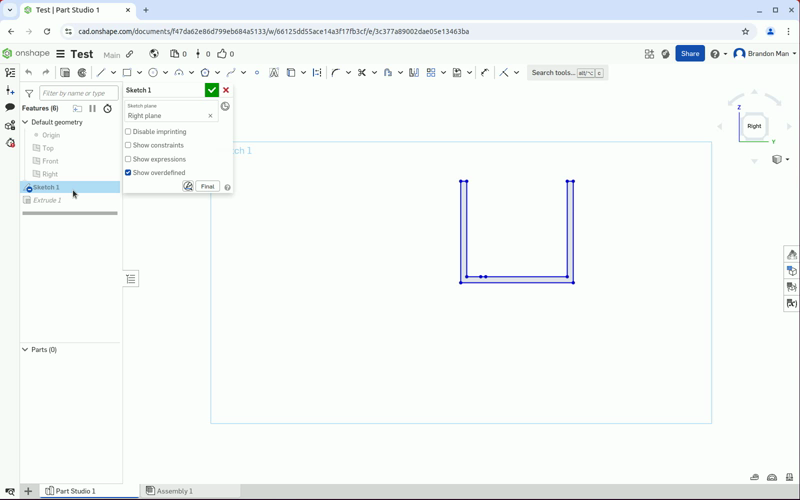
mouse_move(229, 92)
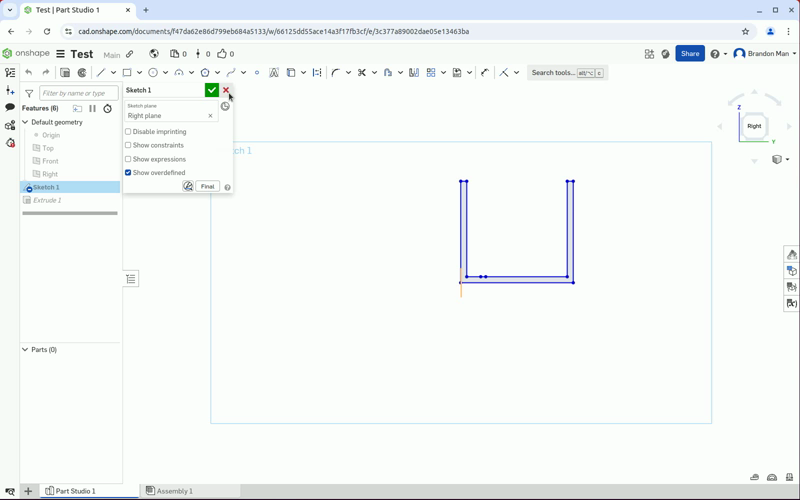
click(229, 92)
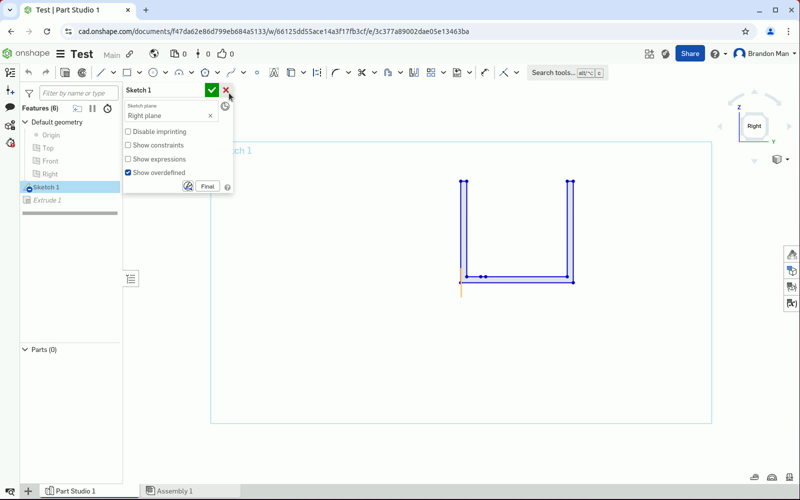
key(shift+s)
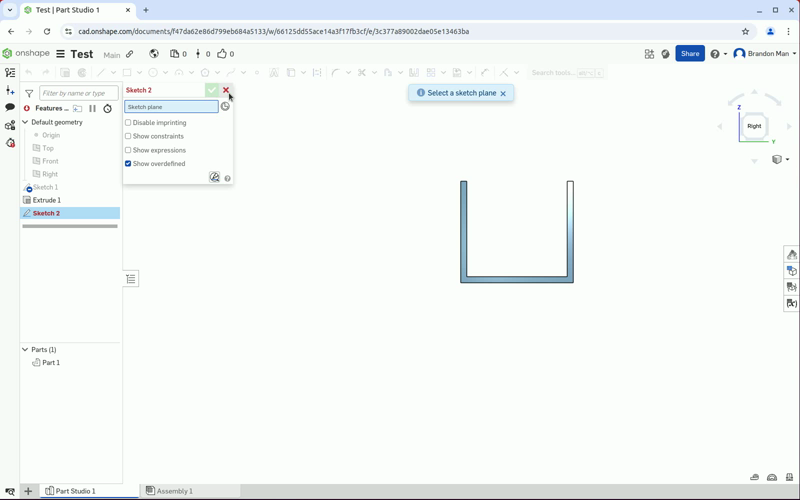
mouse_move(73, 176)
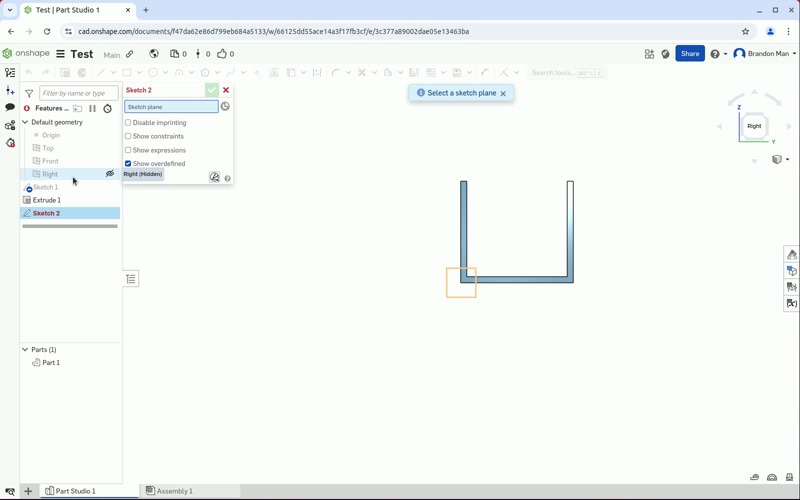
click(73, 176)
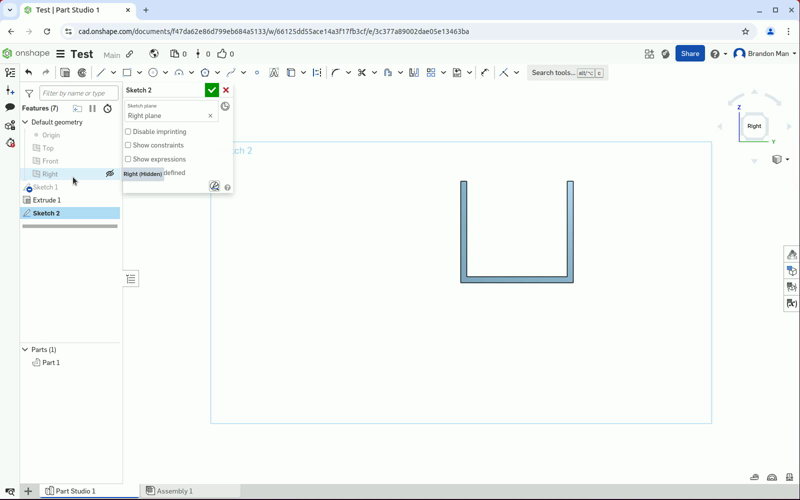
mouse_move(73, 352)
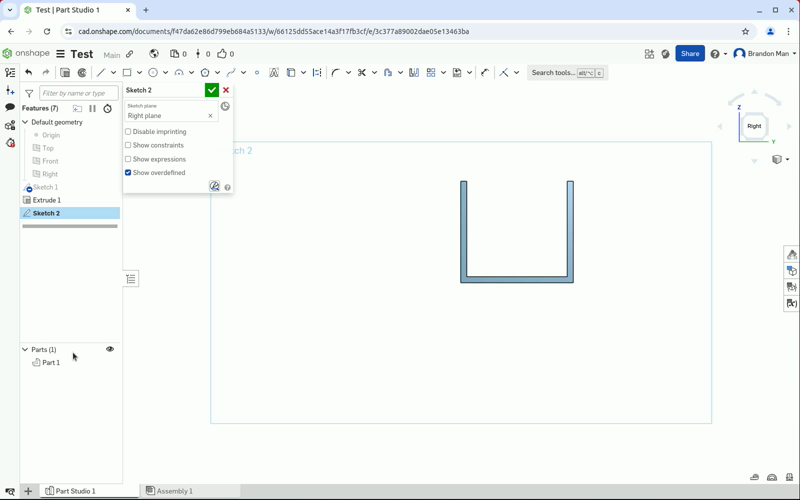
key(y)
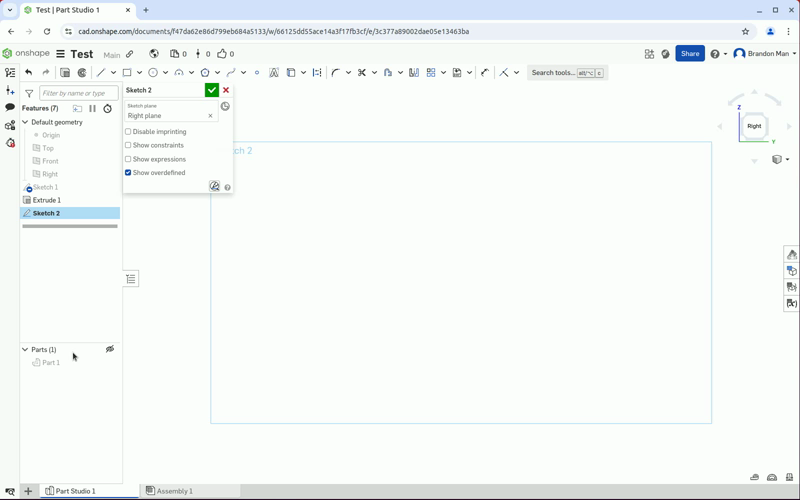
key(l)
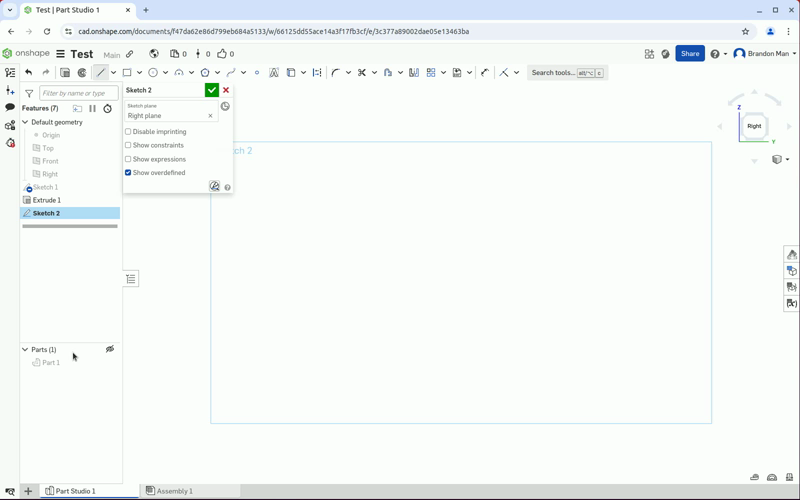
key_down(shift)
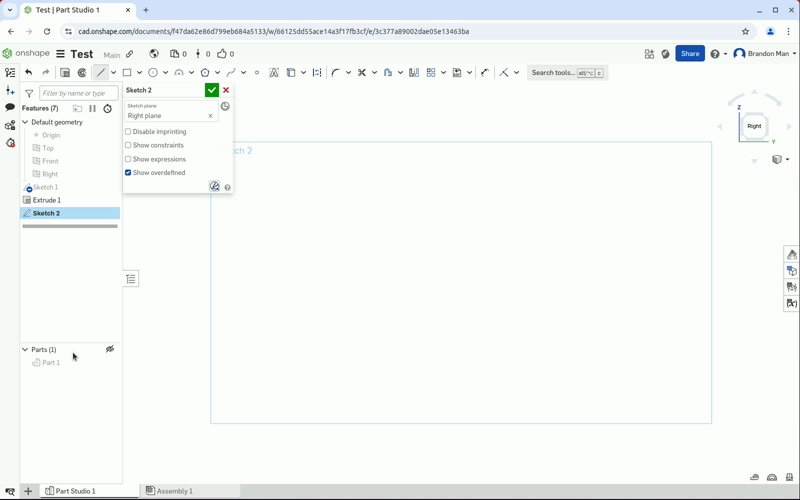
mouse_move(480, 276)
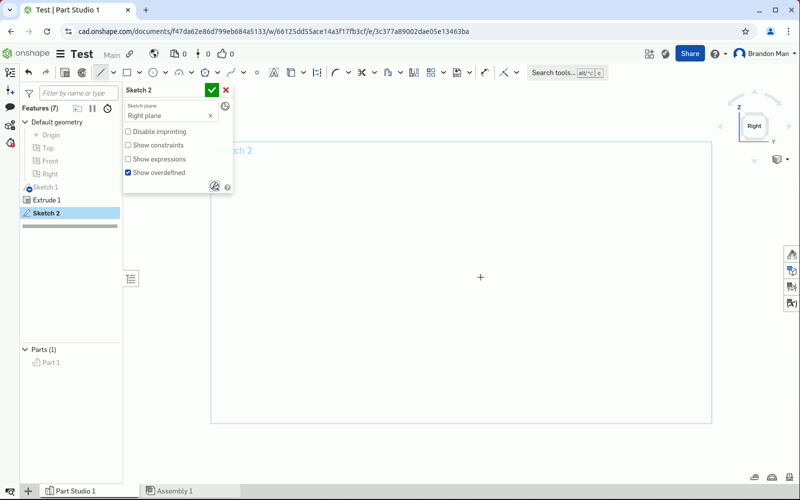
click(480, 276)
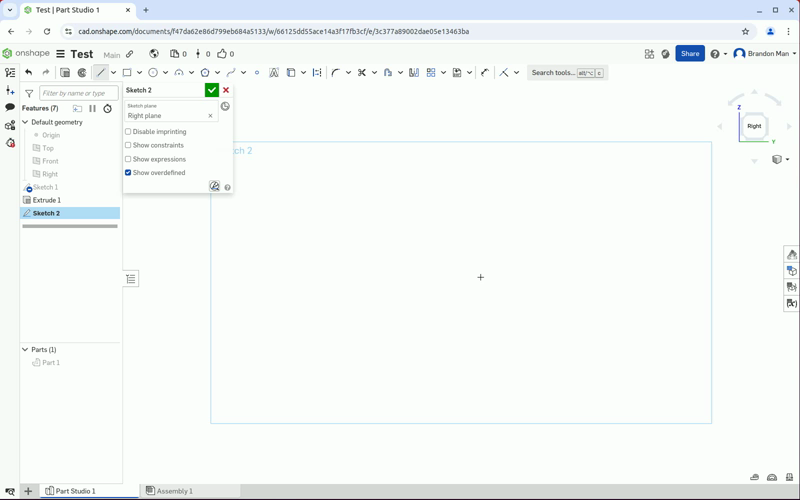
key_up(shift)
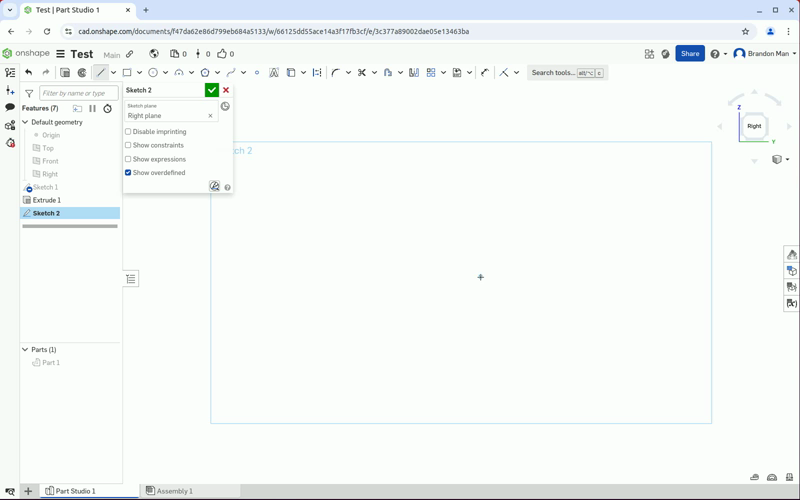
key_down(shift)
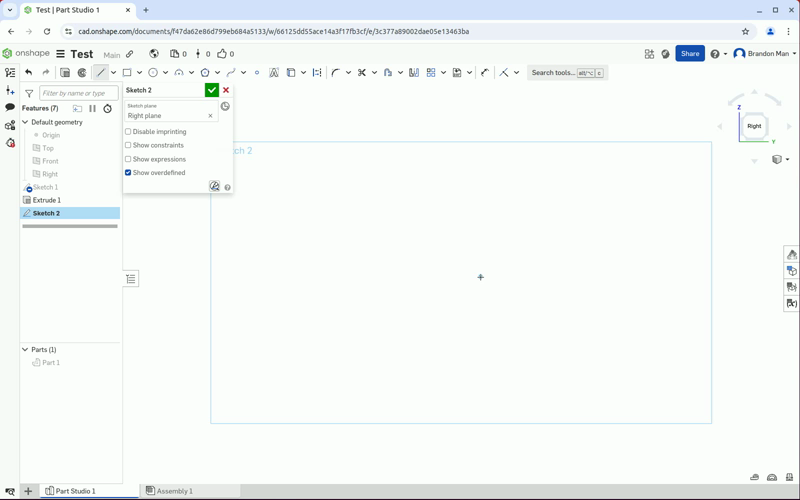
mouse_move(510, 276)
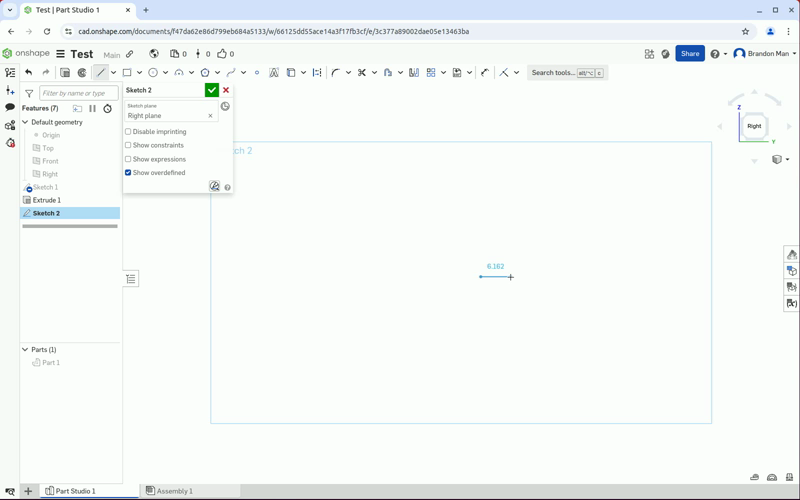
mouse_move(486, 276)
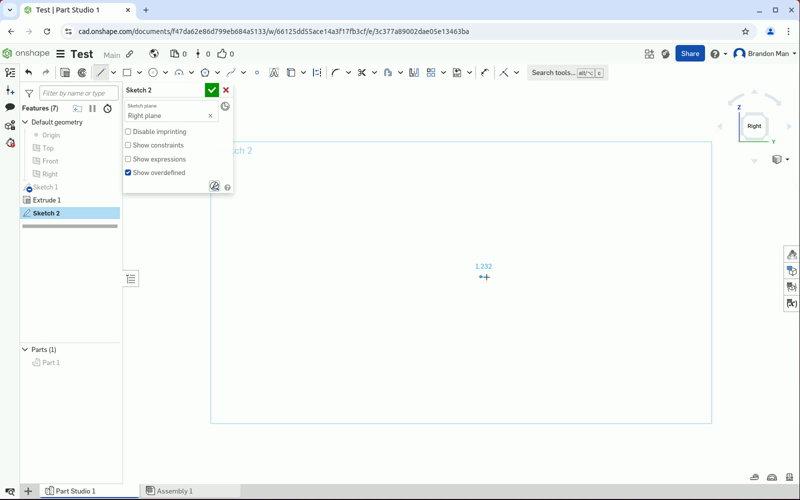
scroll(6)
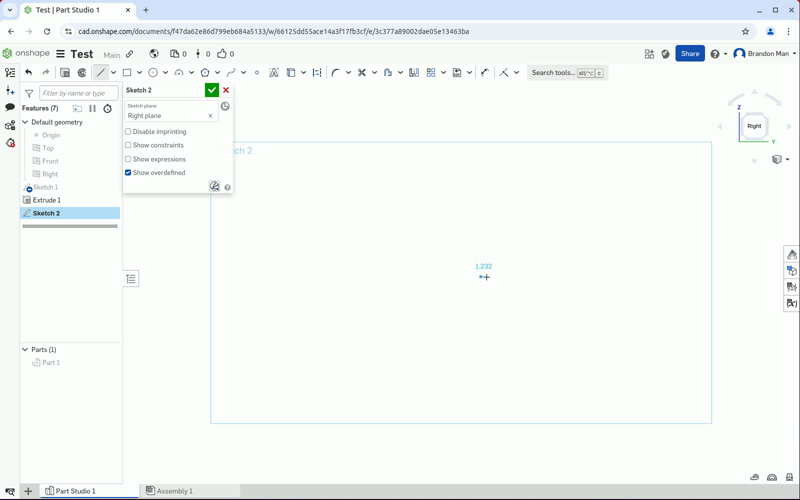
scroll(6)
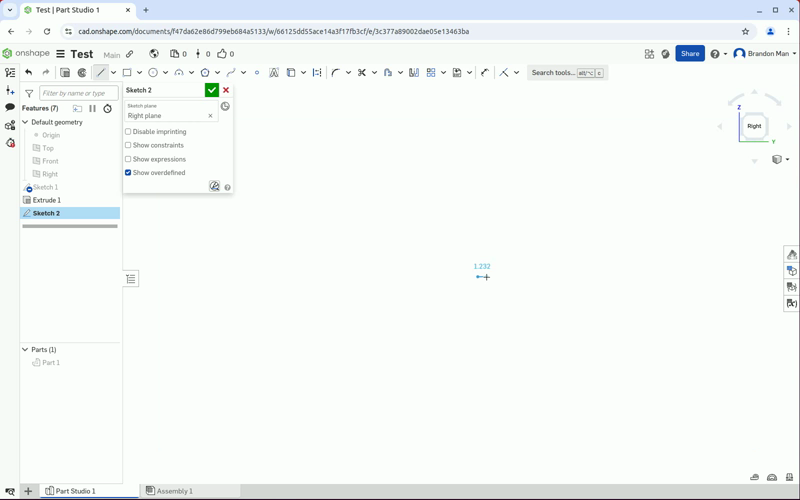
scroll(6)
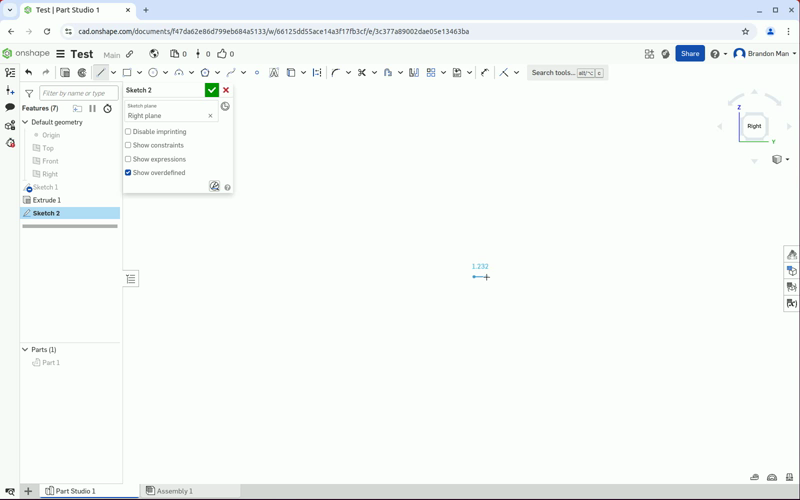
scroll(6)
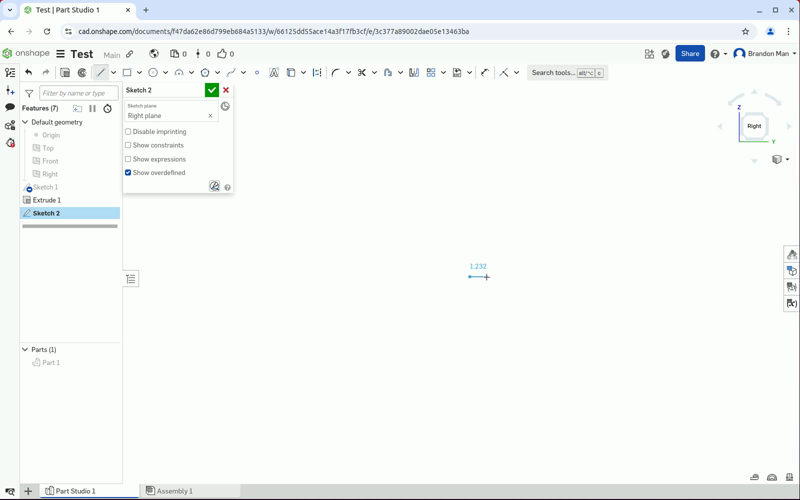
scroll(6)
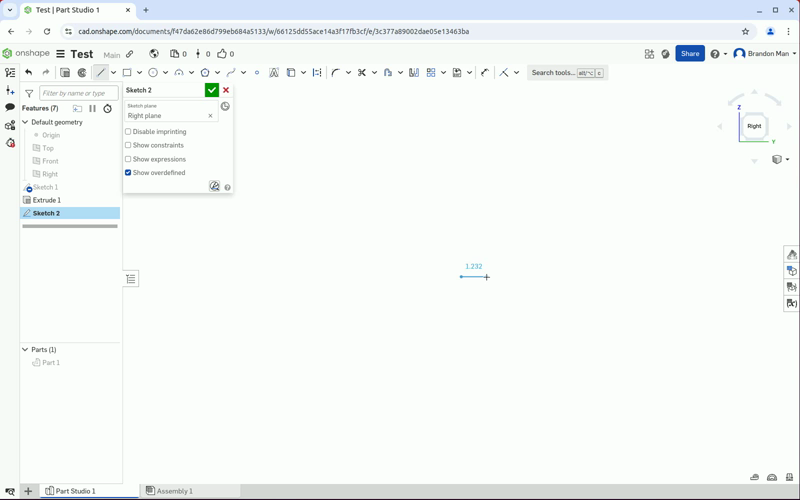
scroll(6)
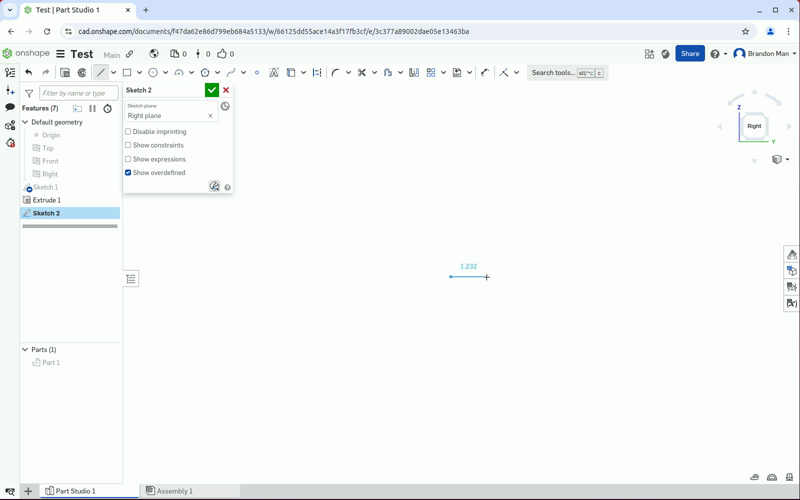
scroll(6)
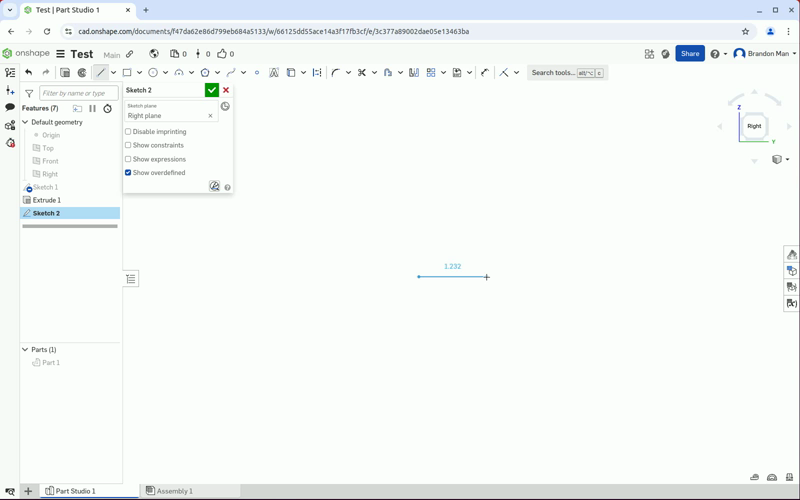
click(486, 276)
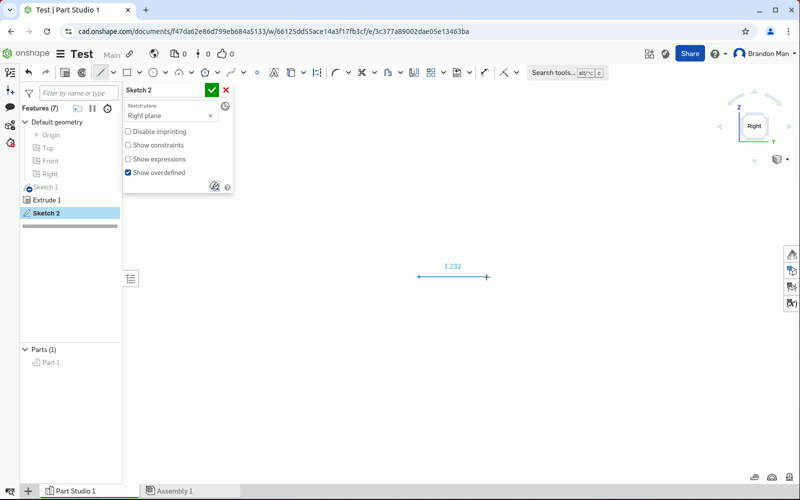
scroll(-6)
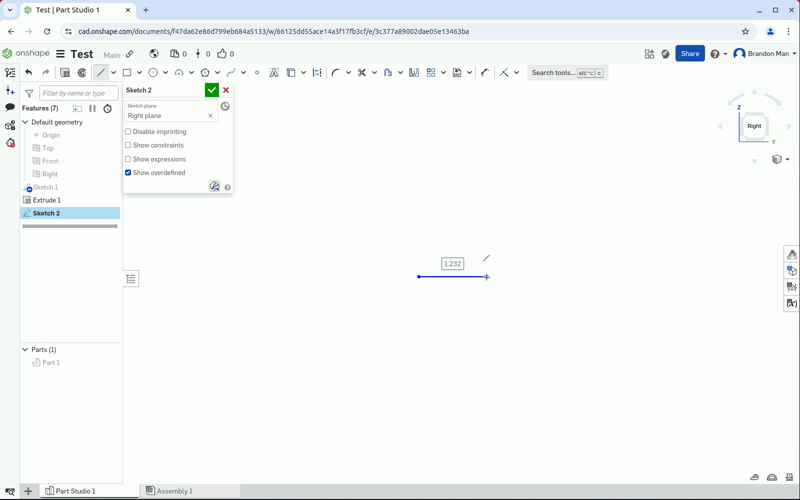
scroll(-6)
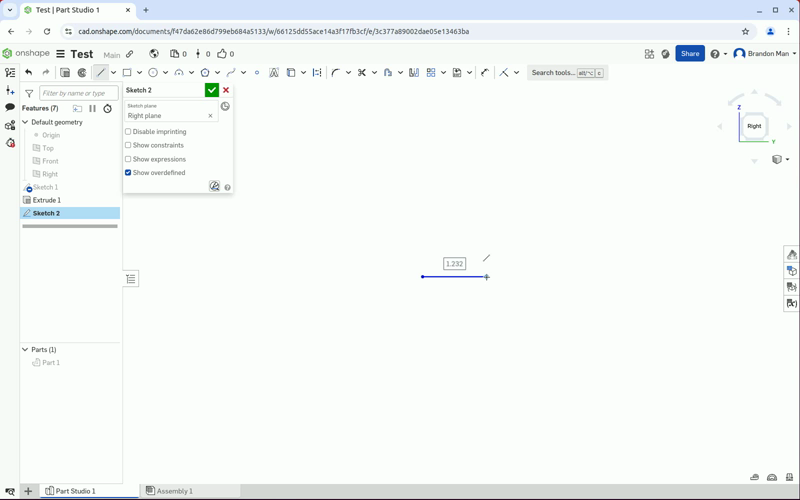
scroll(-6)
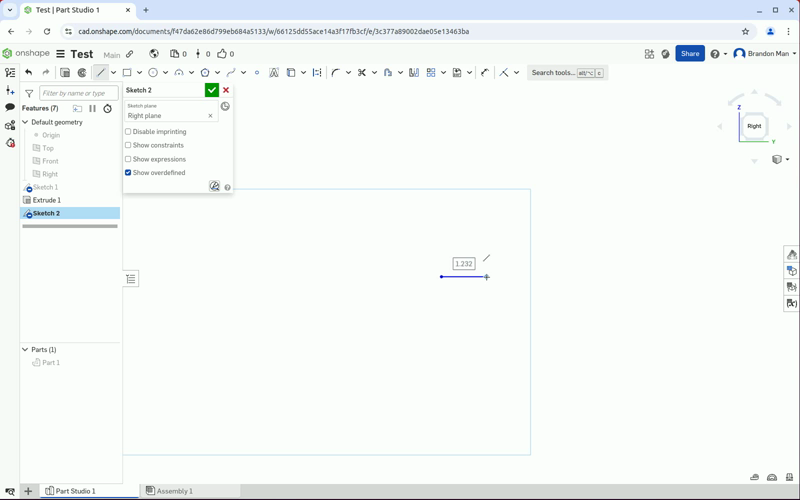
scroll(-6)
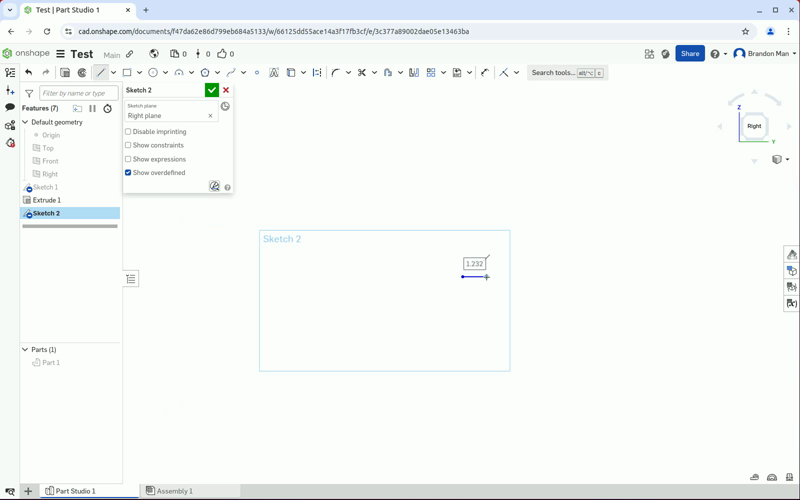
scroll(-6)
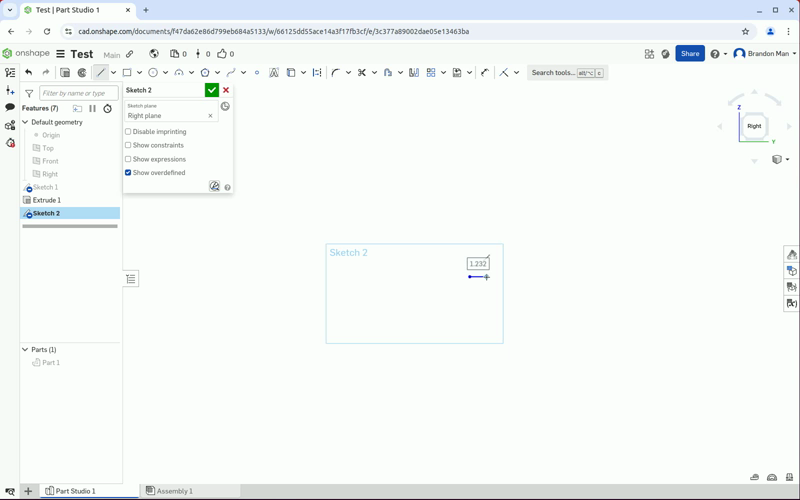
scroll(-6)
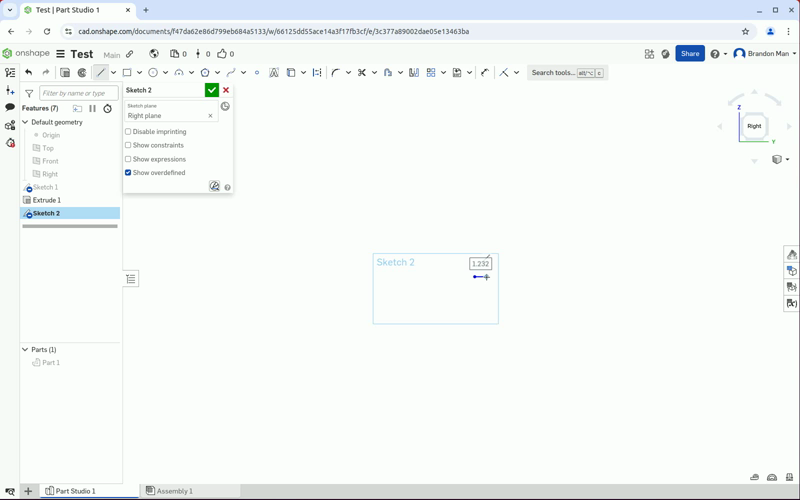
scroll(-6)
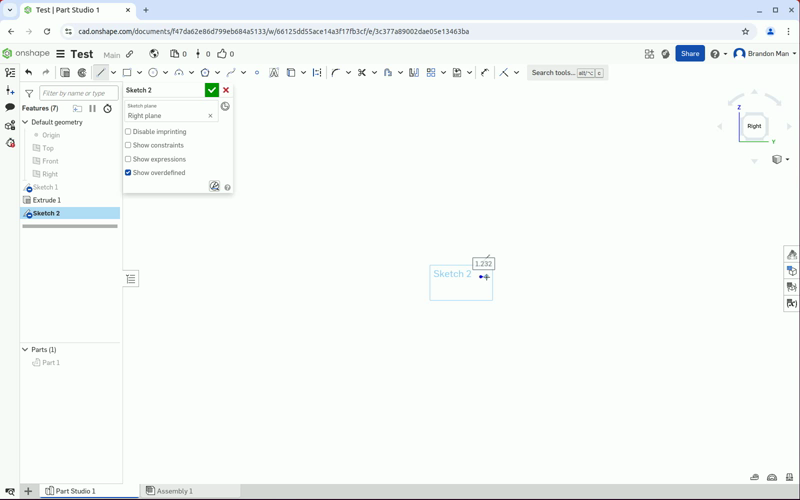
key_up(shift)
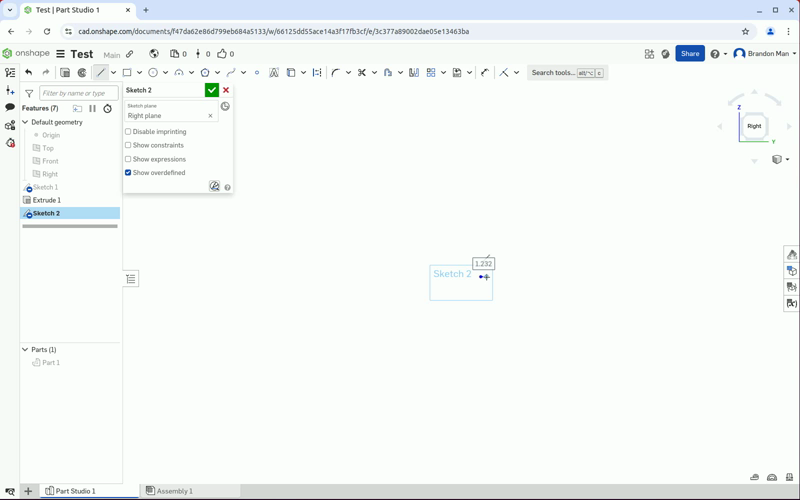
key_down(shift)
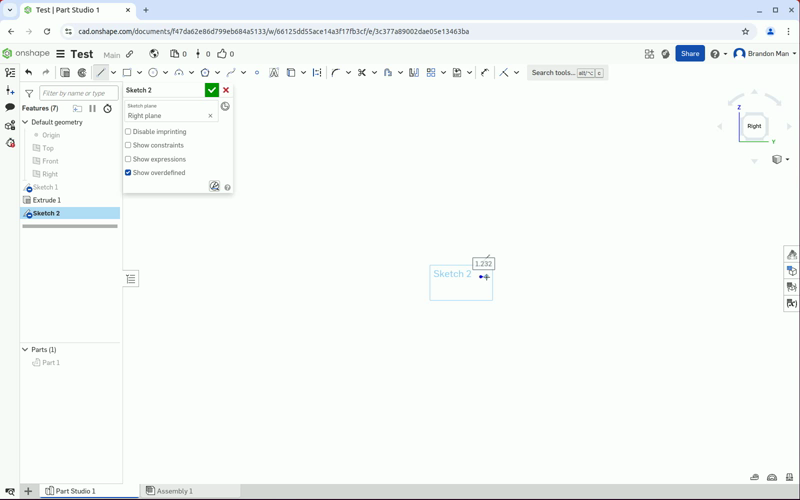
mouse_move(516, 276)
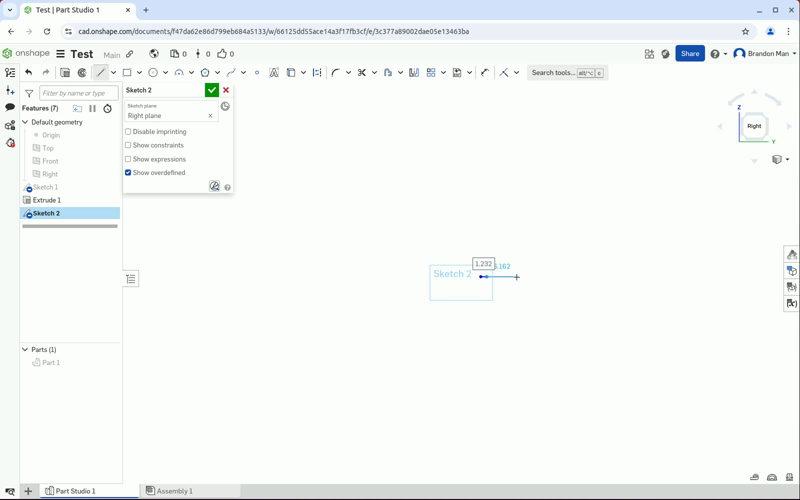
mouse_move(486, 256)
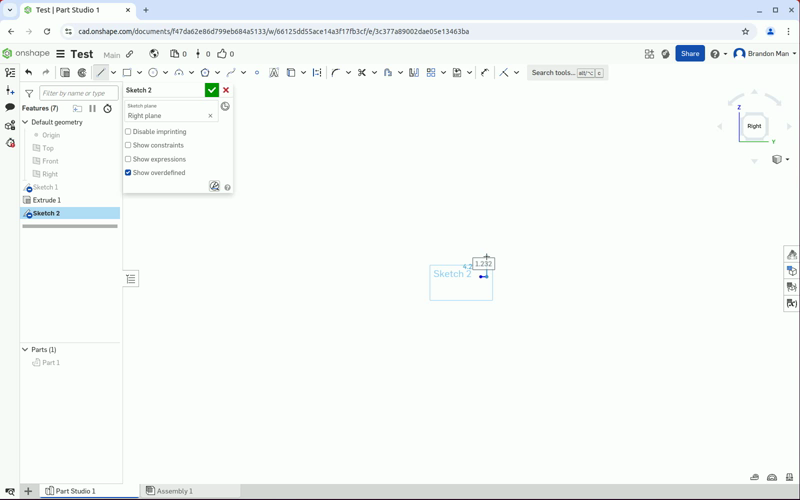
click(486, 256)
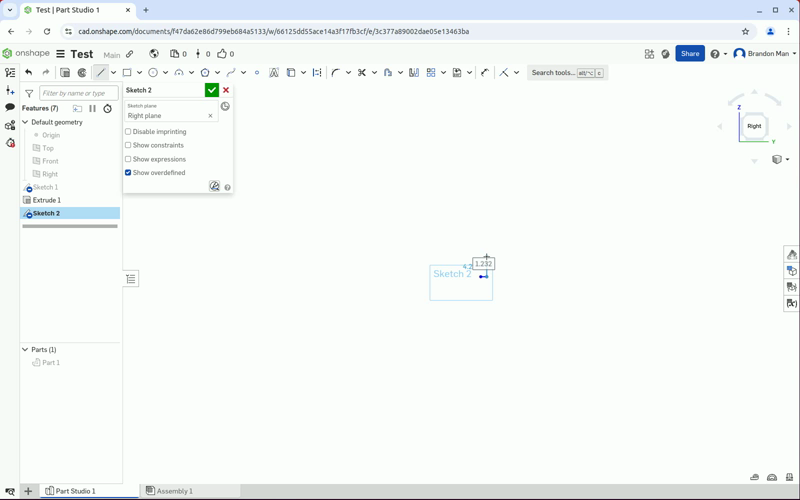
key_up(shift)
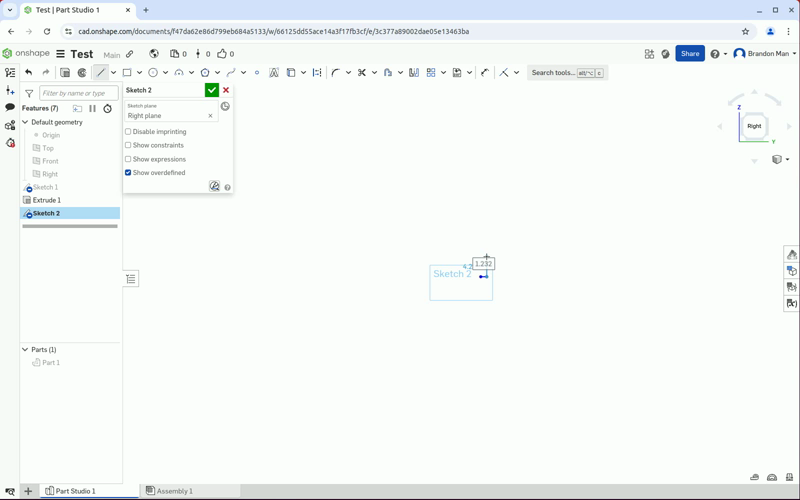
key_down(shift)
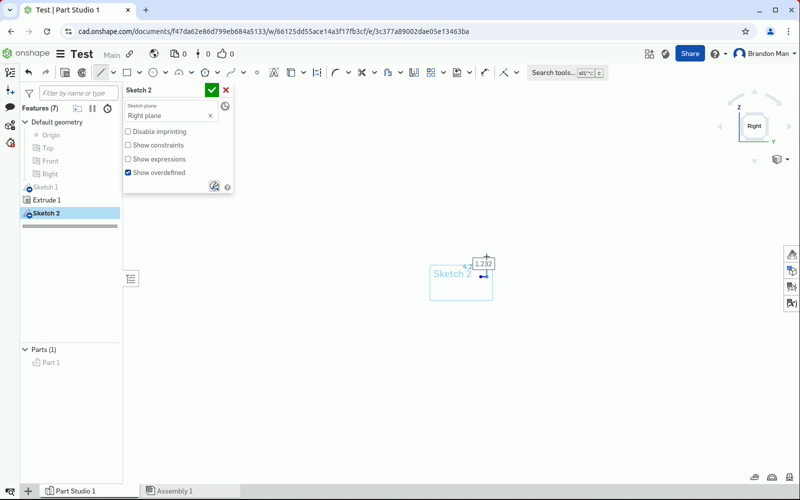
mouse_move(516, 256)
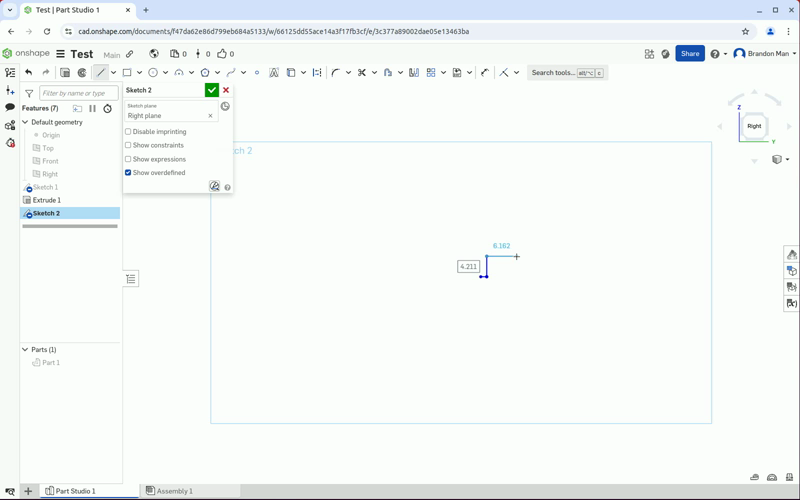
mouse_move(480, 256)
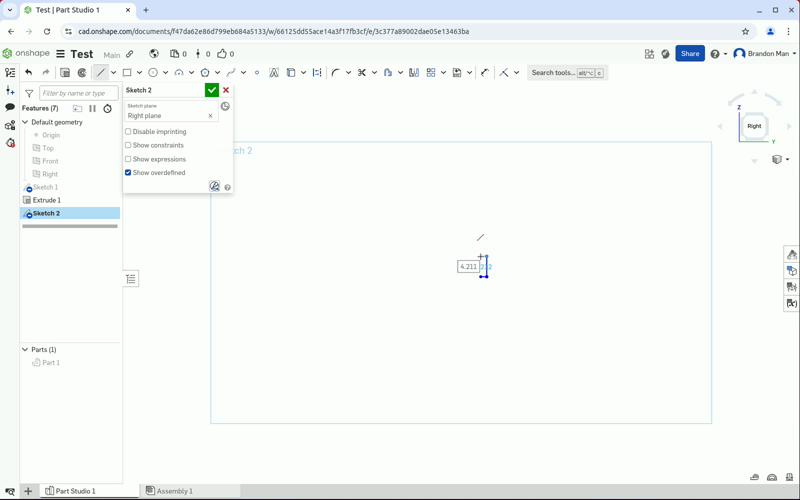
scroll(6)
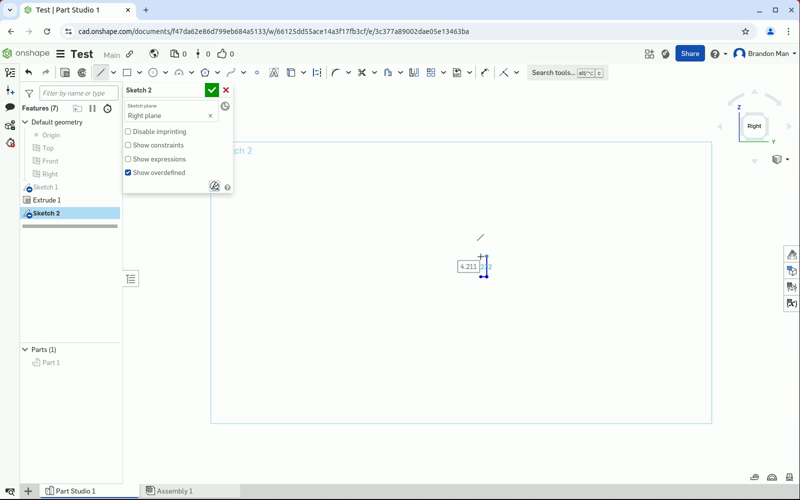
scroll(6)
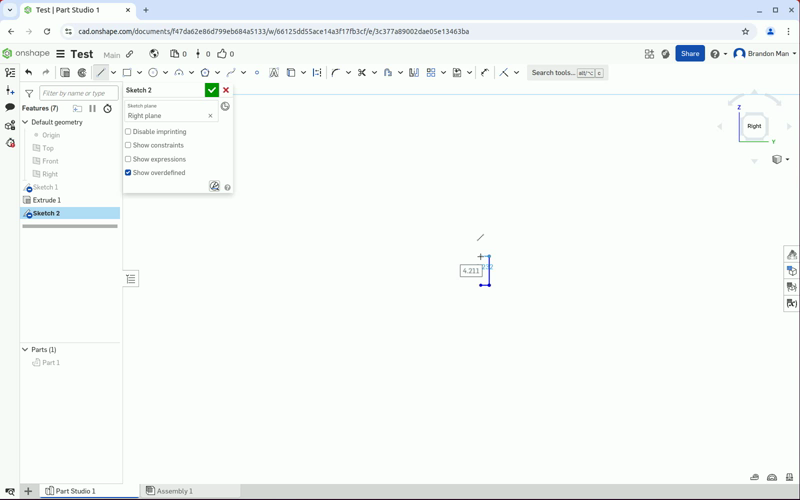
scroll(6)
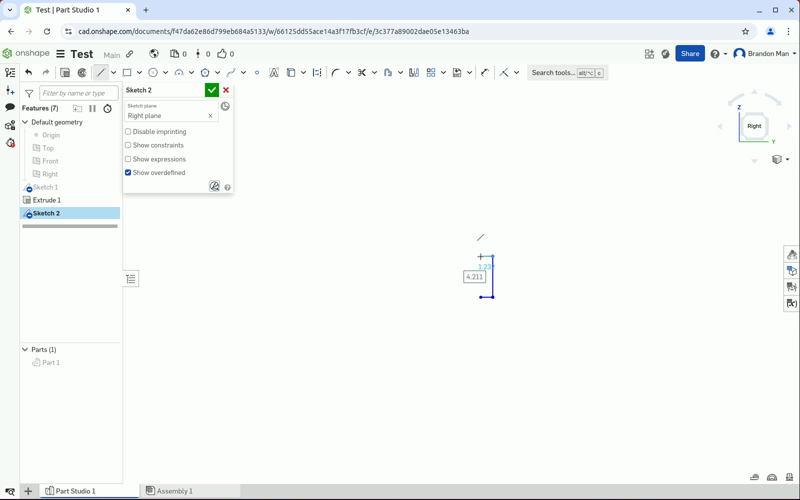
scroll(6)
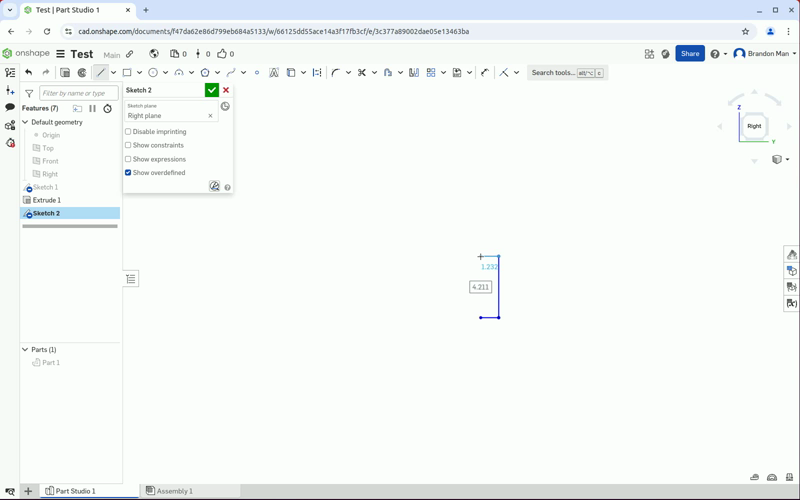
scroll(6)
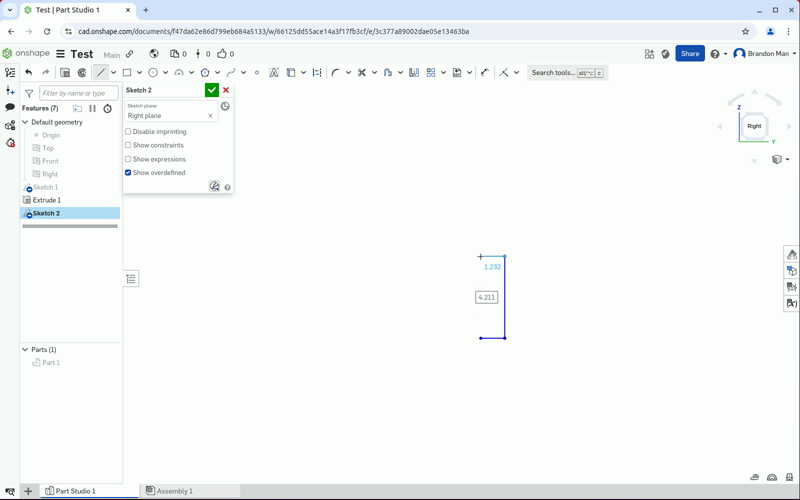
scroll(6)
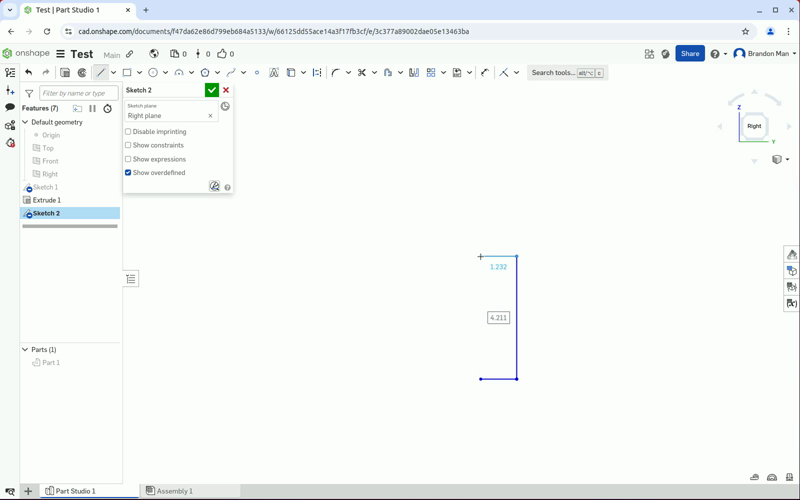
scroll(6)
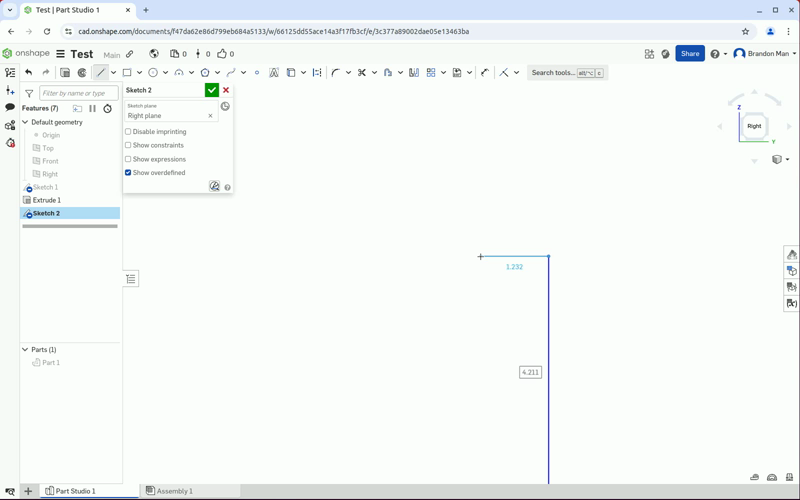
click(480, 256)
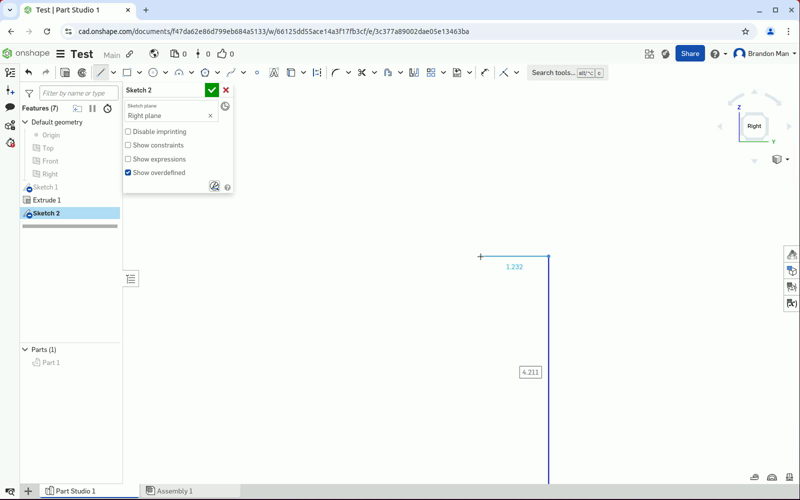
scroll(-6)
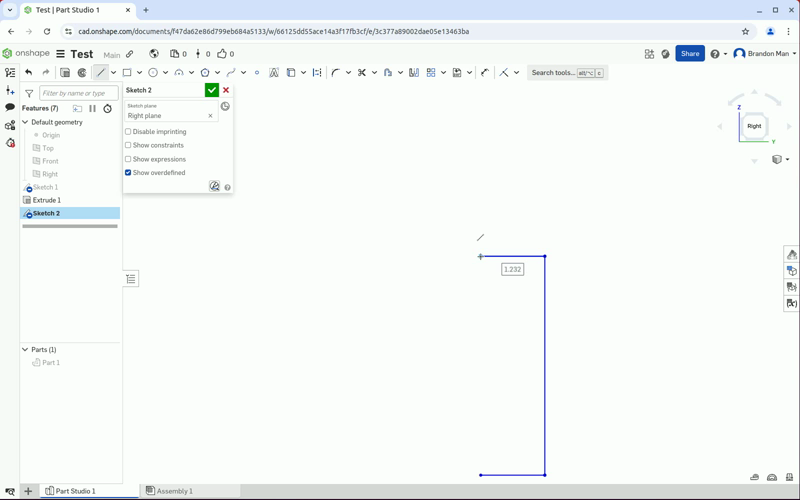
scroll(-6)
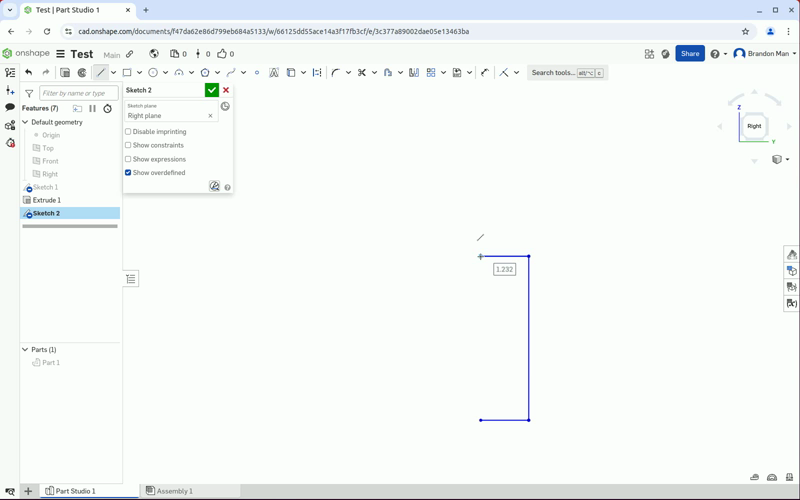
scroll(-6)
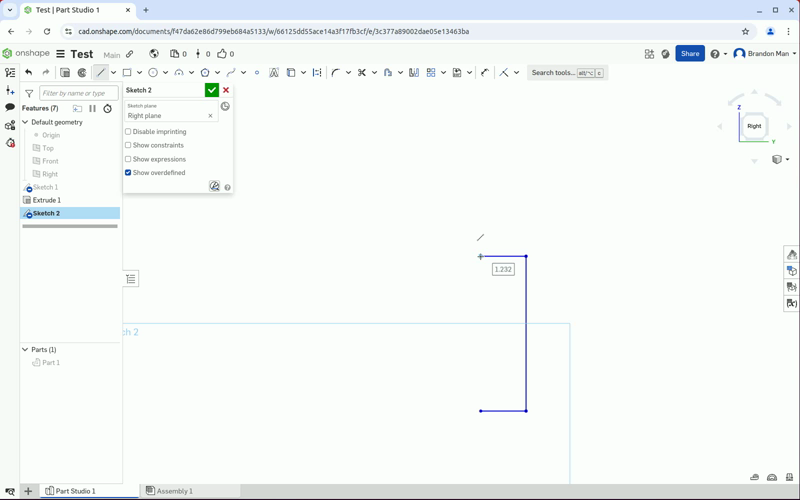
scroll(-6)
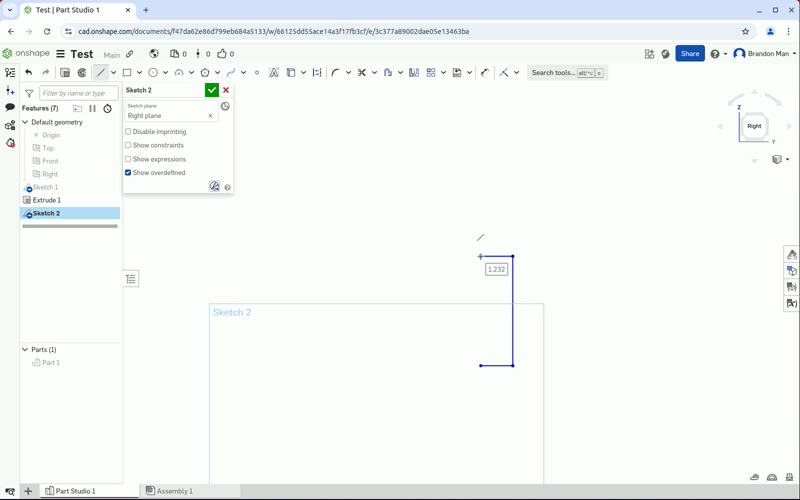
scroll(-6)
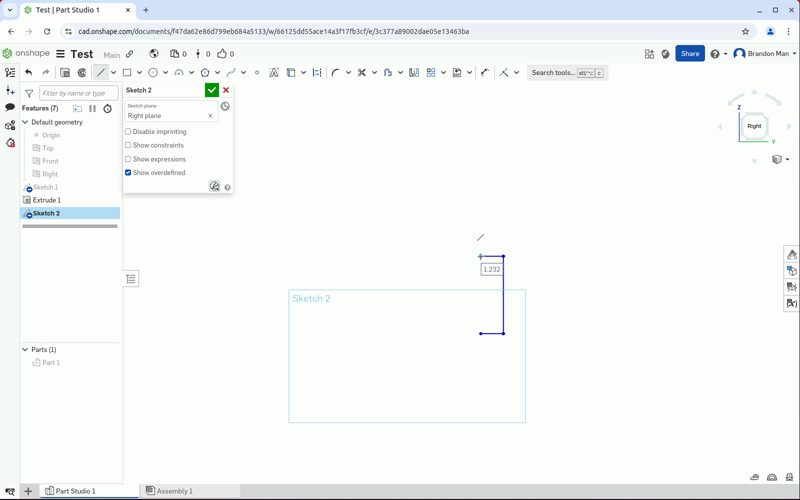
scroll(-6)
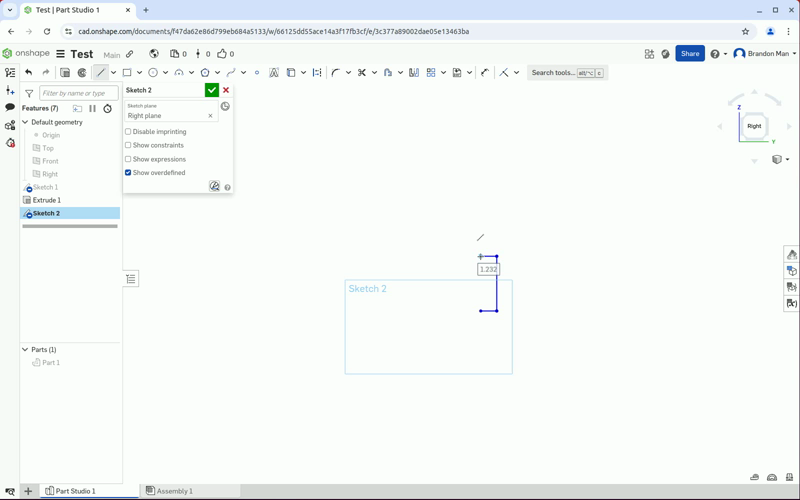
scroll(-6)
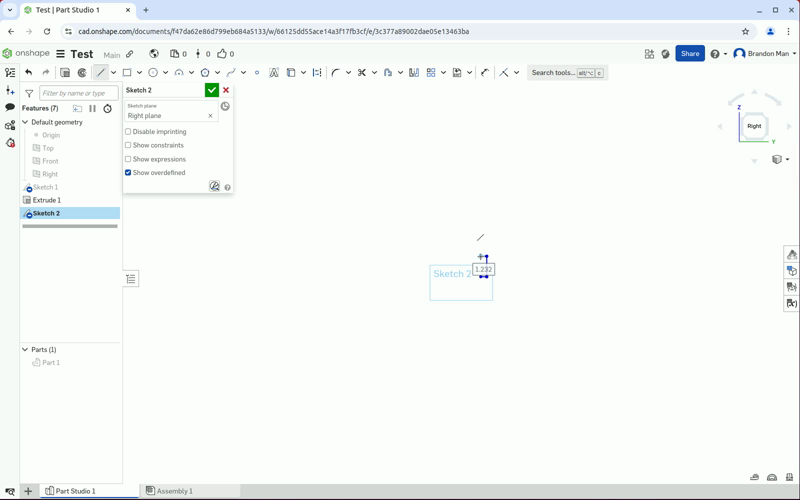
key_up(shift)
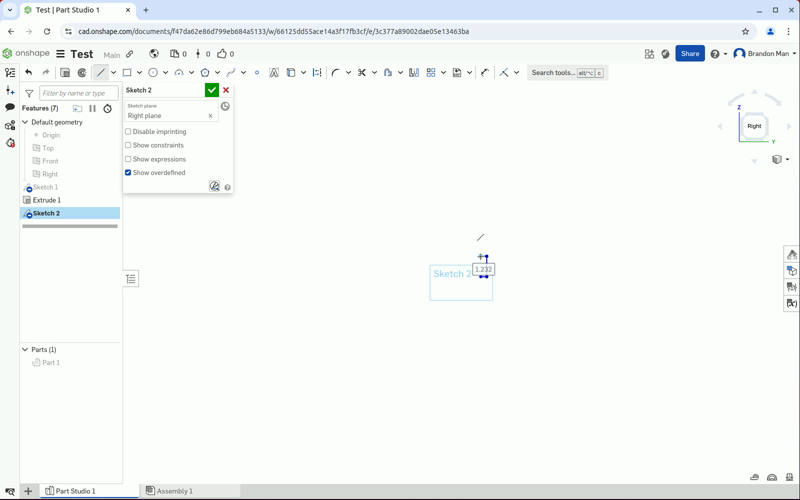
mouse_move(510, 256)
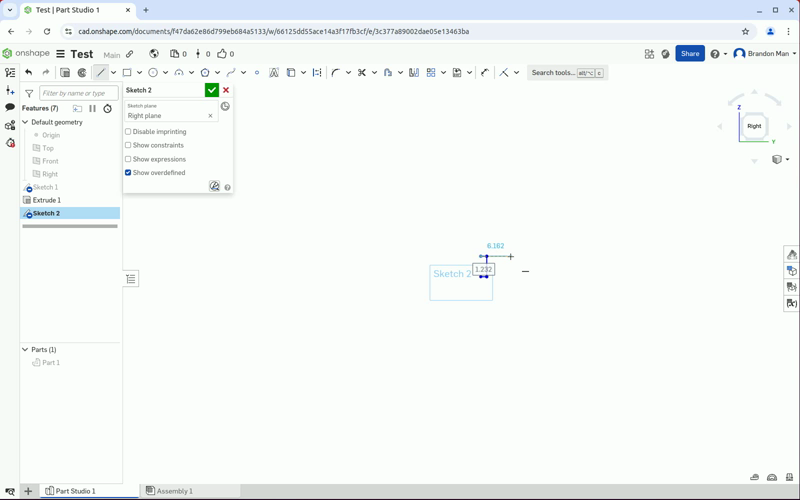
key_down(shift)
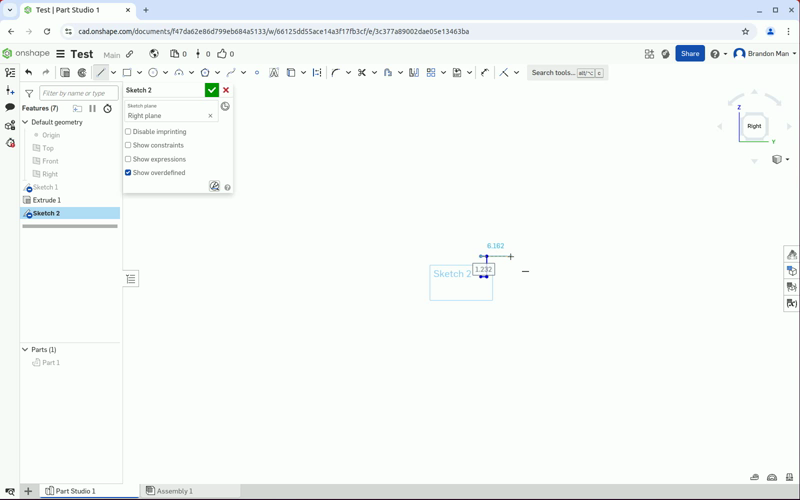
mouse_move(480, 276)
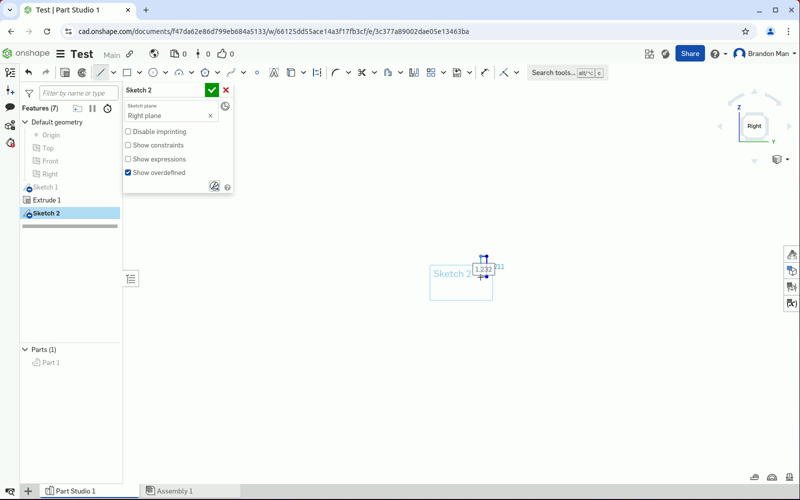
key_up(shift)
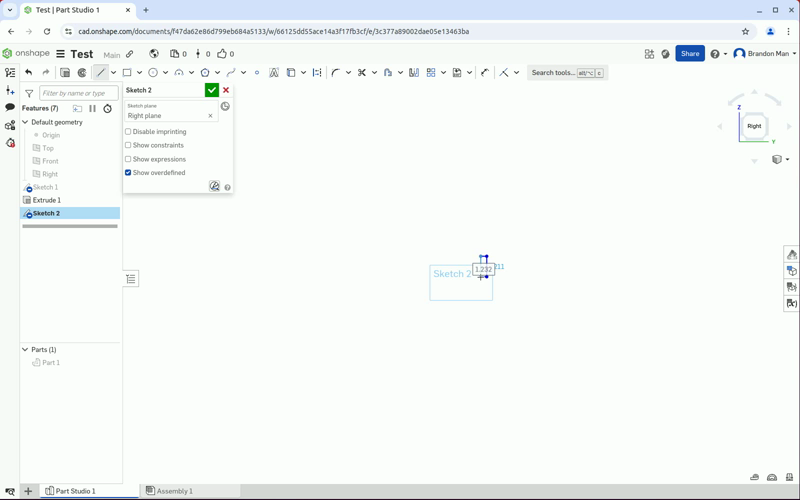
click(480, 276)
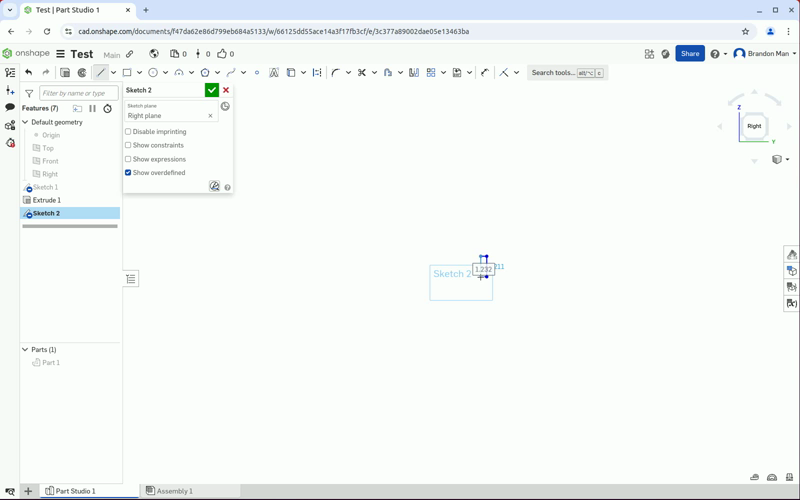
key(esc)
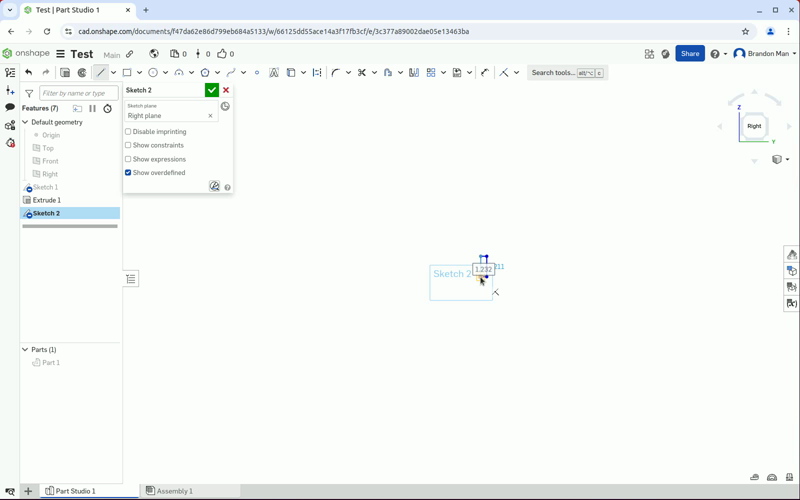
mouse_move(483, 257)
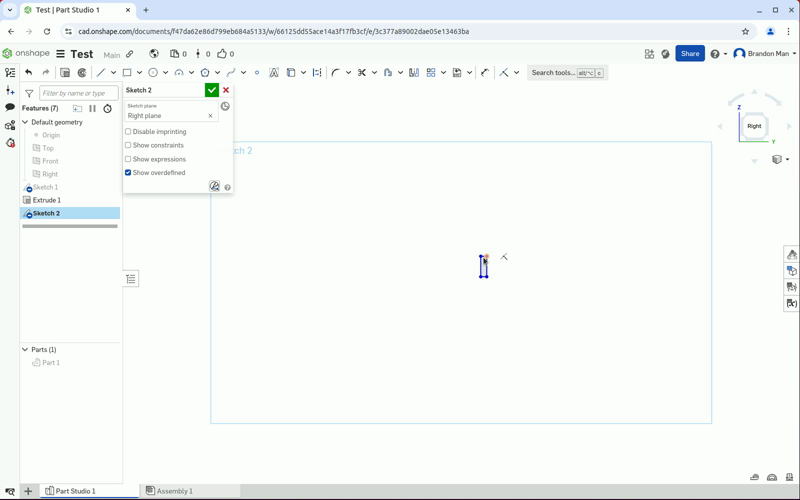
scroll(6)
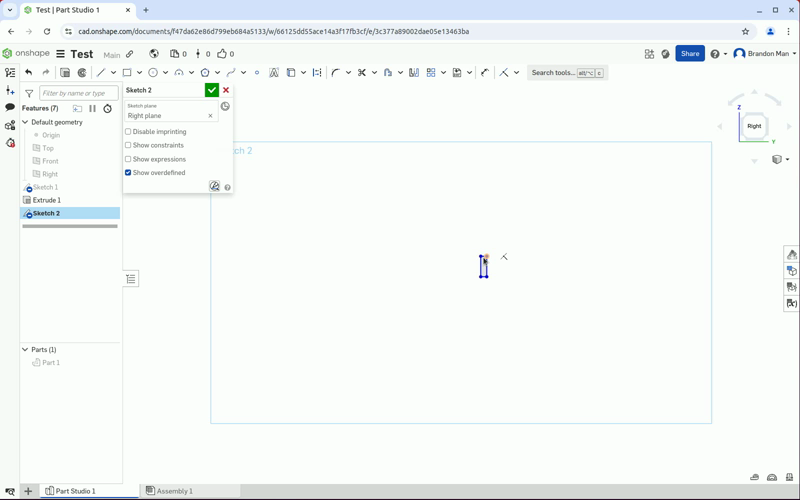
scroll(6)
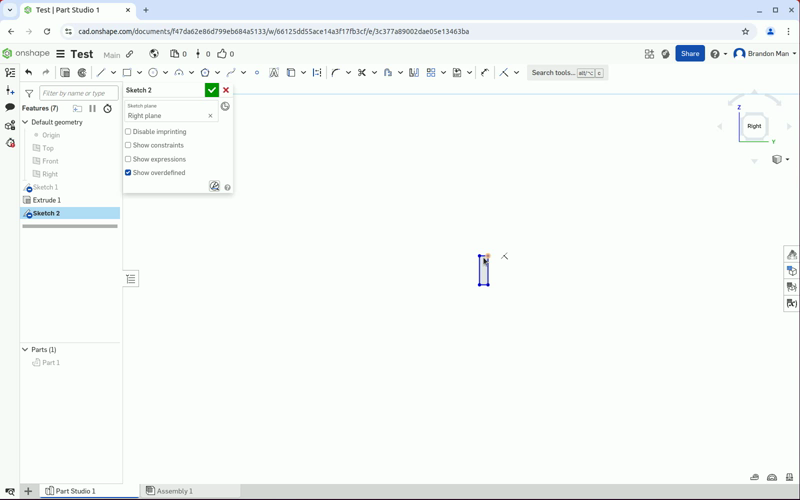
scroll(6)
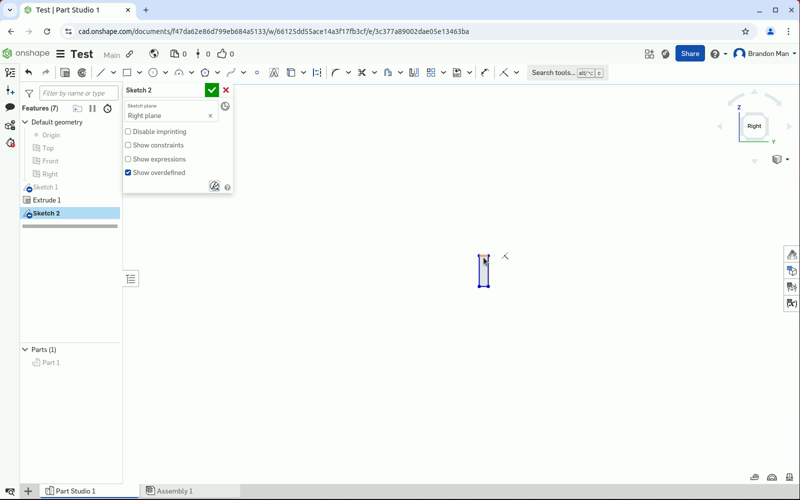
scroll(6)
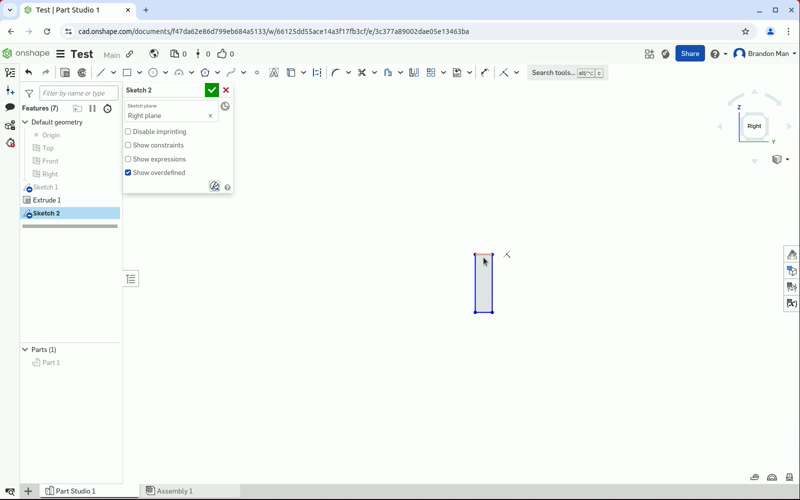
scroll(6)
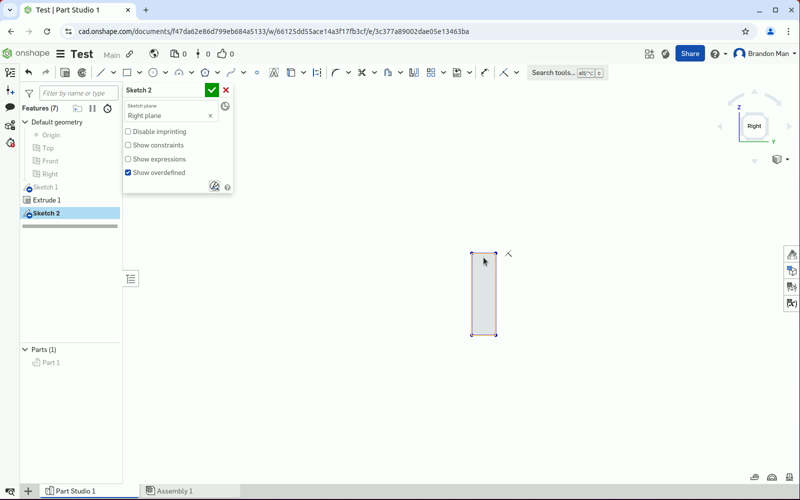
scroll(6)
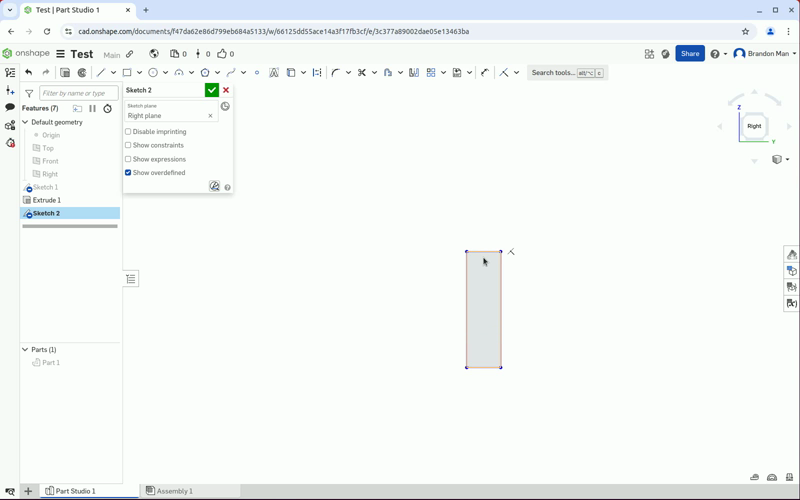
scroll(6)
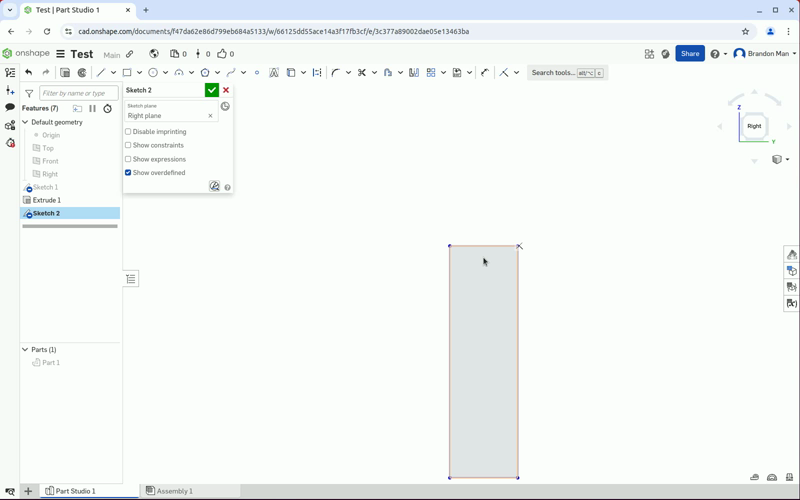
click(483, 257)
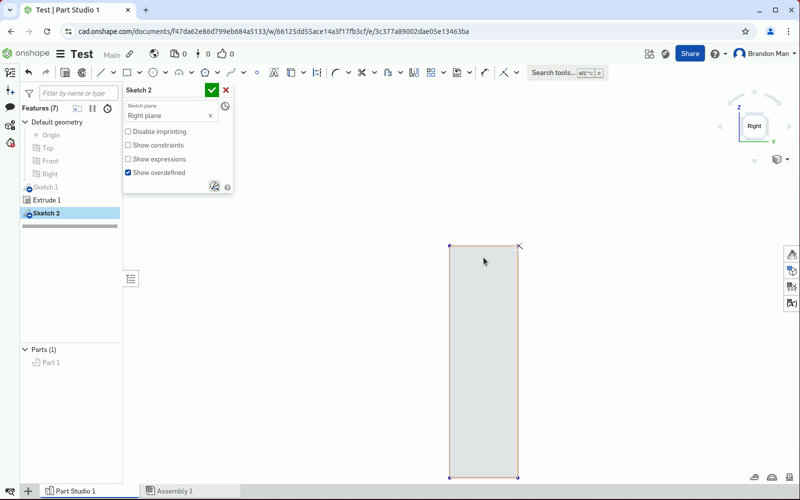
scroll(-6)
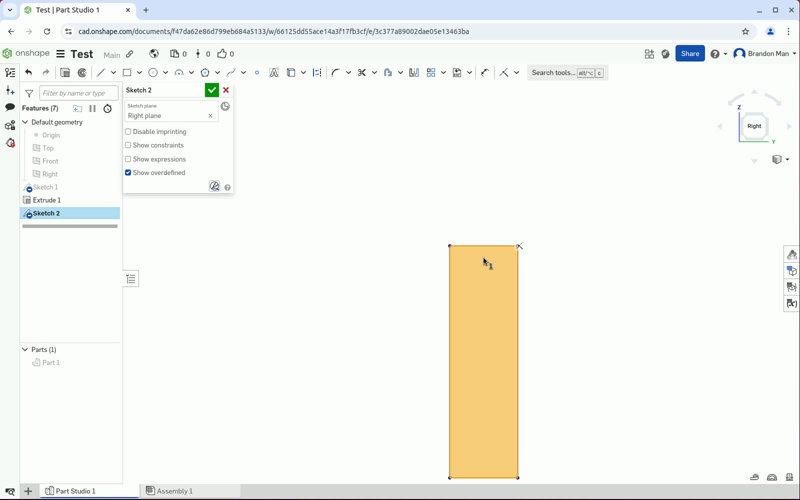
scroll(-6)
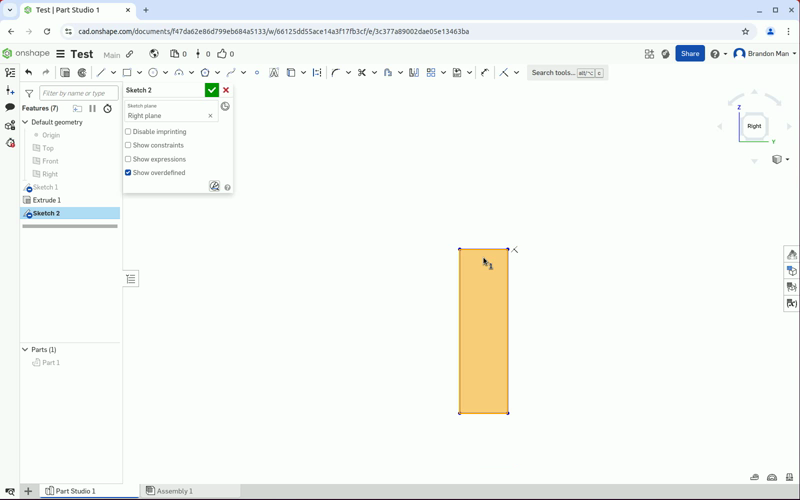
scroll(-6)
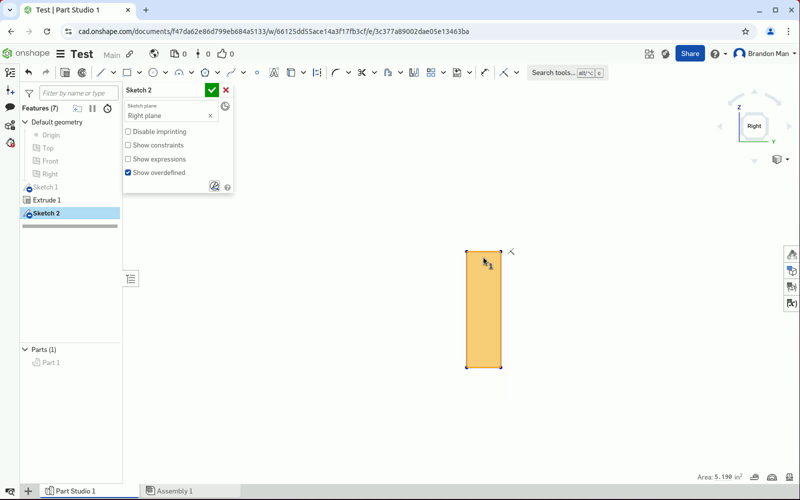
scroll(-6)
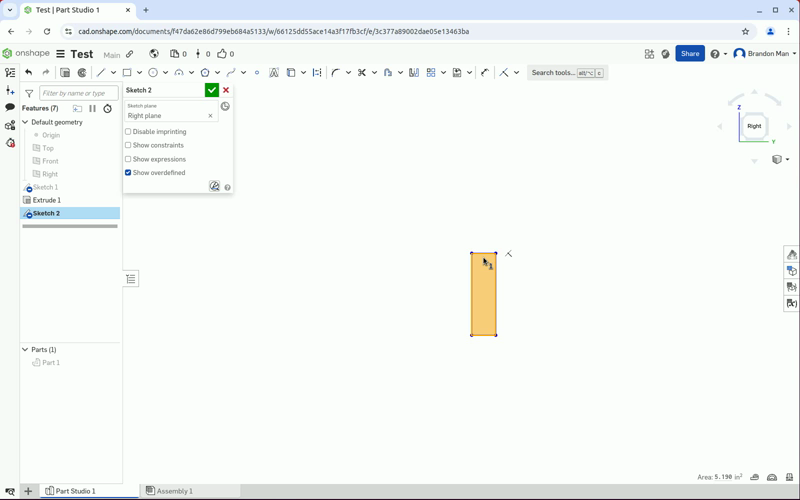
scroll(-6)
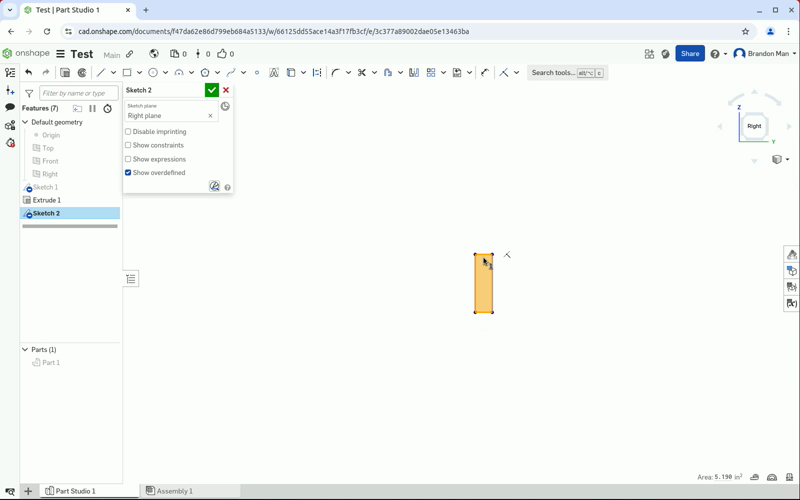
scroll(-6)
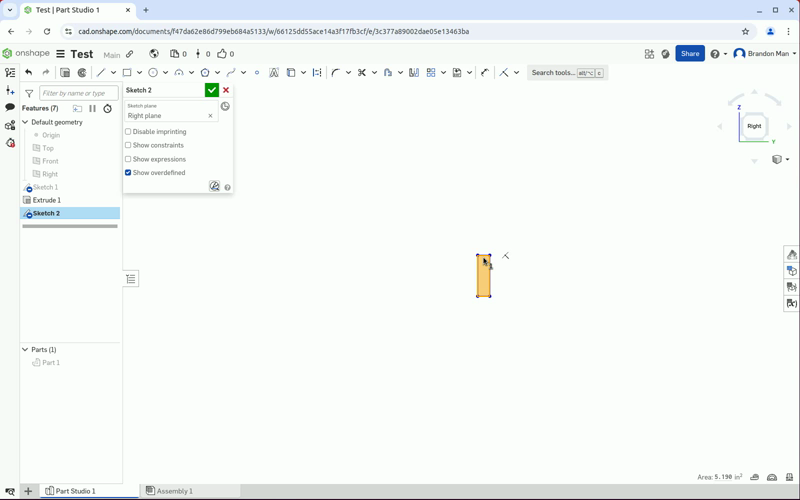
scroll(-6)
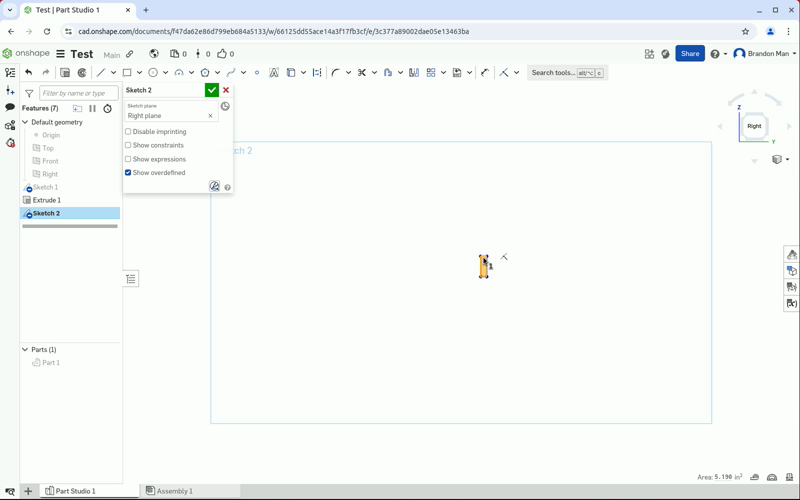
mouse_move(73, 352)
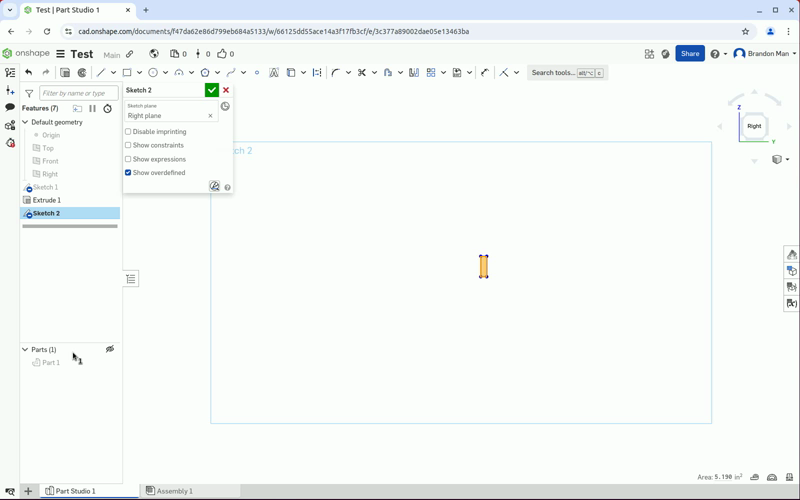
key(shift+y)
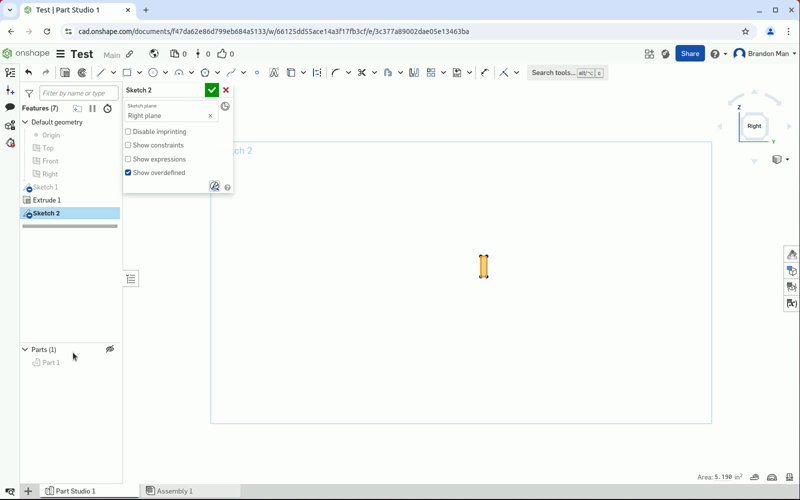
key(shift+e)
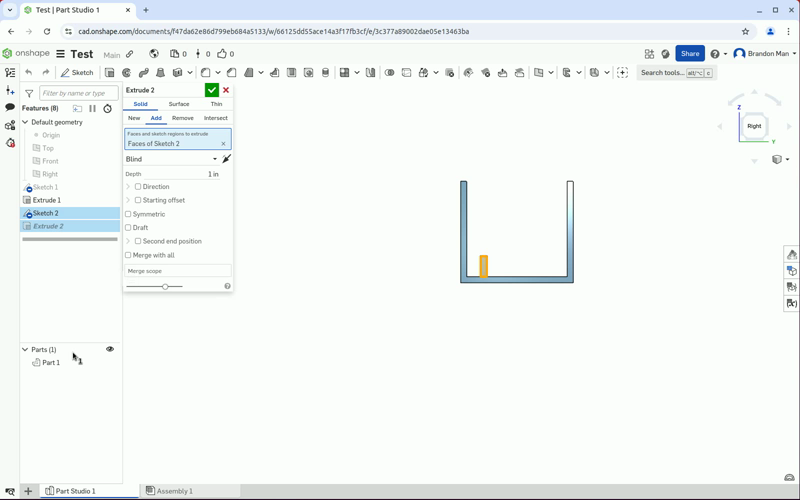
mouse_move(143, 106)
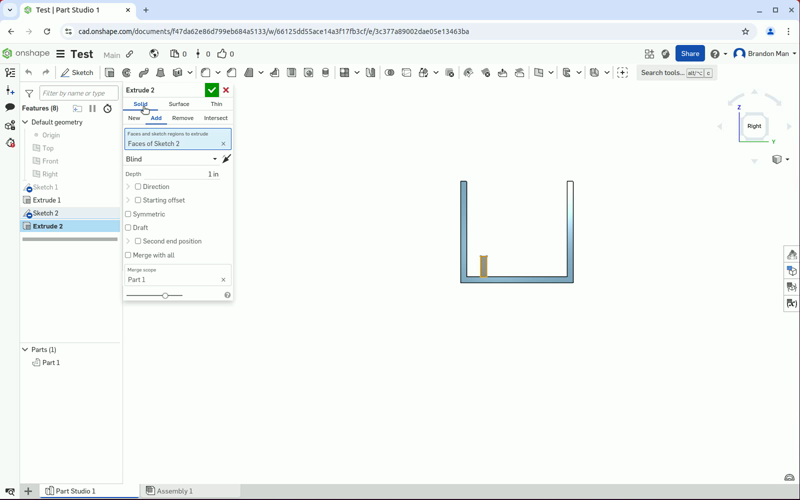
click(143, 106)
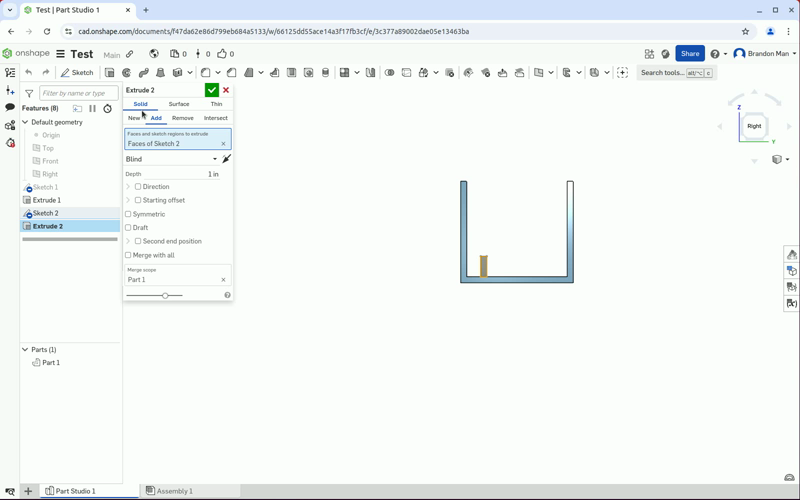
mouse_move(137, 120)
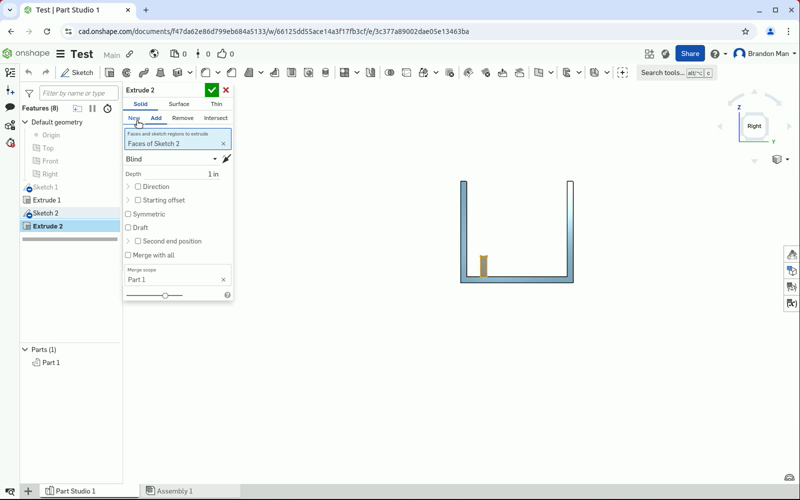
click(137, 120)
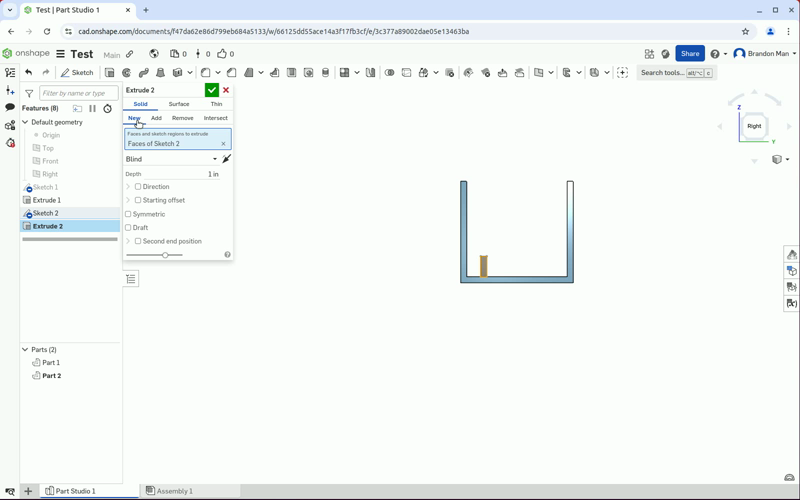
key(tab, 4)
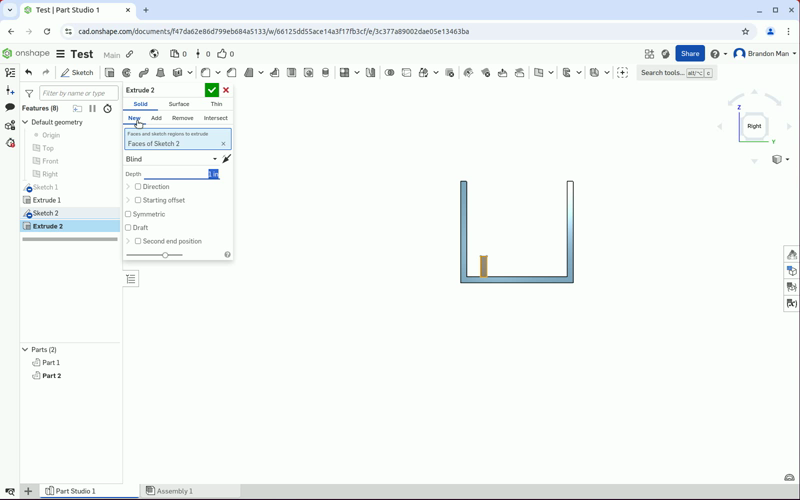
text(11.554)
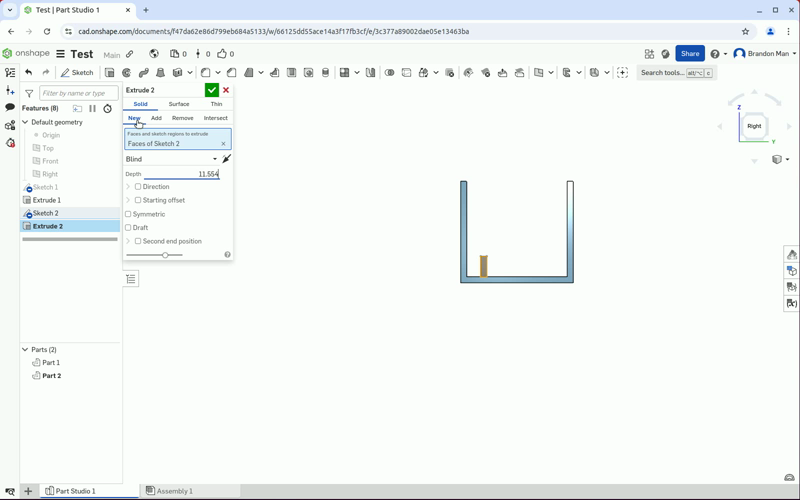
key(enter)
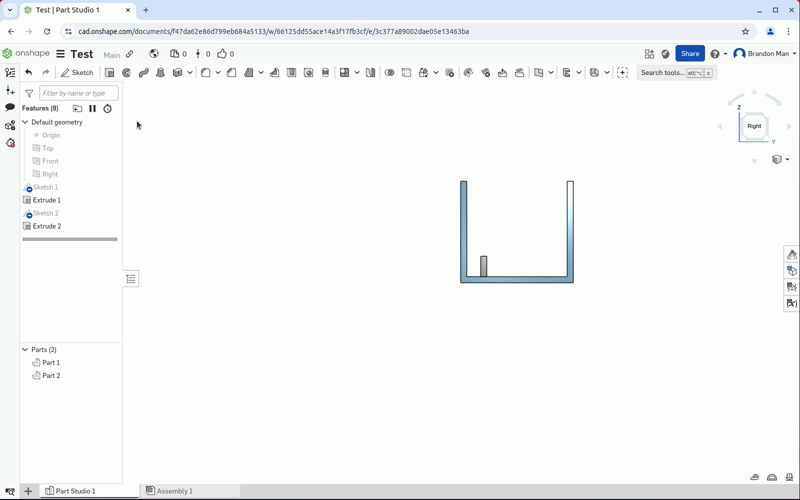
key(shift+h)
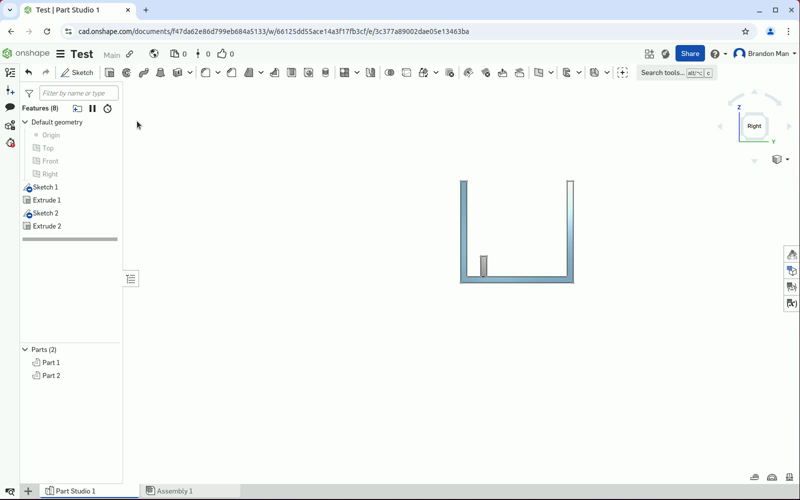
key(shift+h)
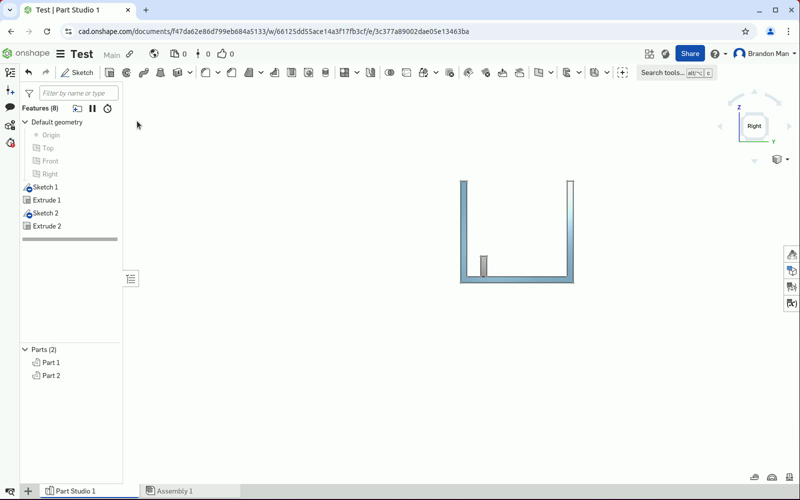
key(shift+7)
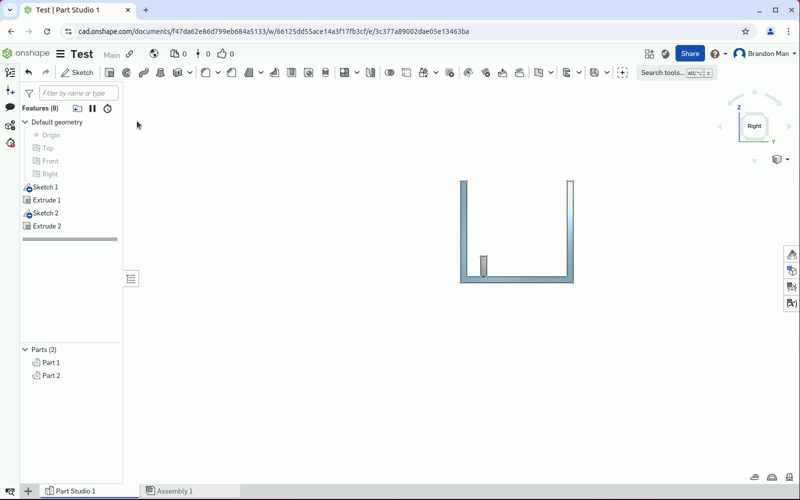
key(right, 2)
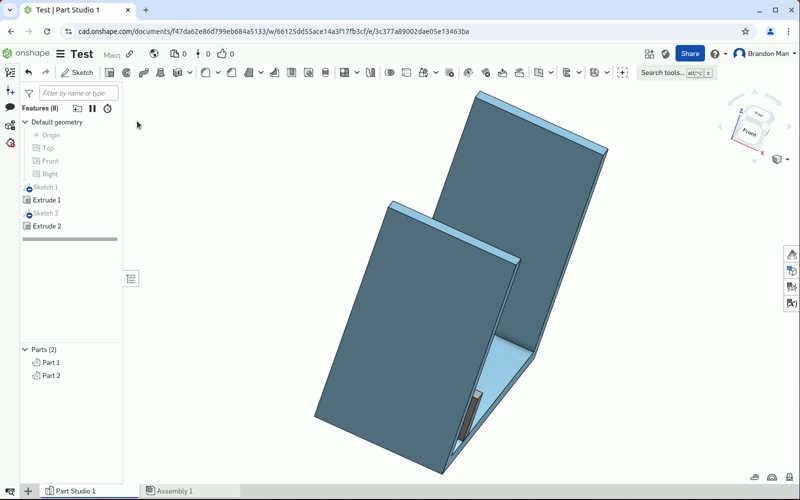
key(down, 2)
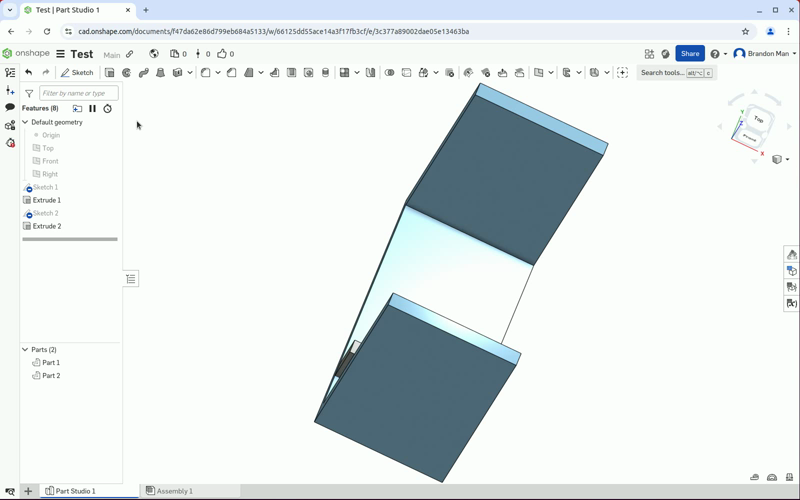
key(up, 2)
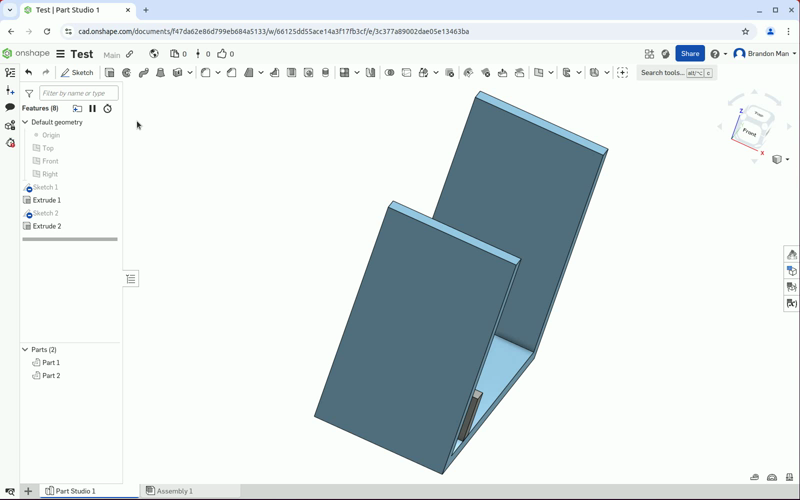
key(left, 2)
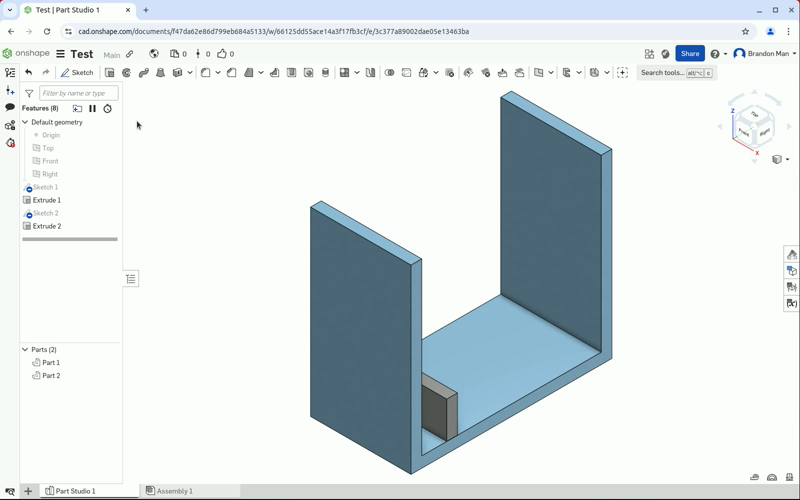
mouse_move(73, 189)
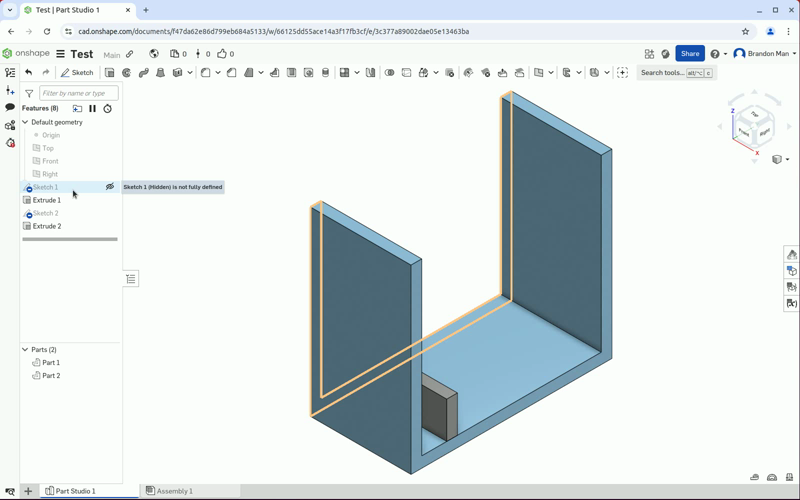
click(73, 189)